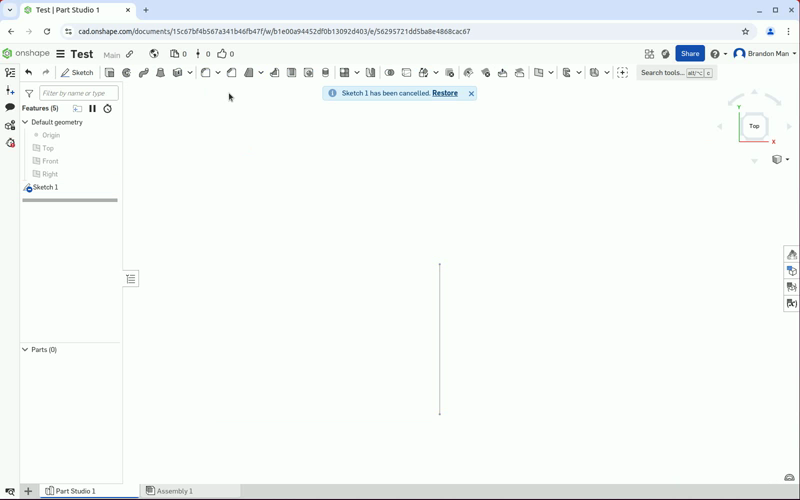
key(shift+h)
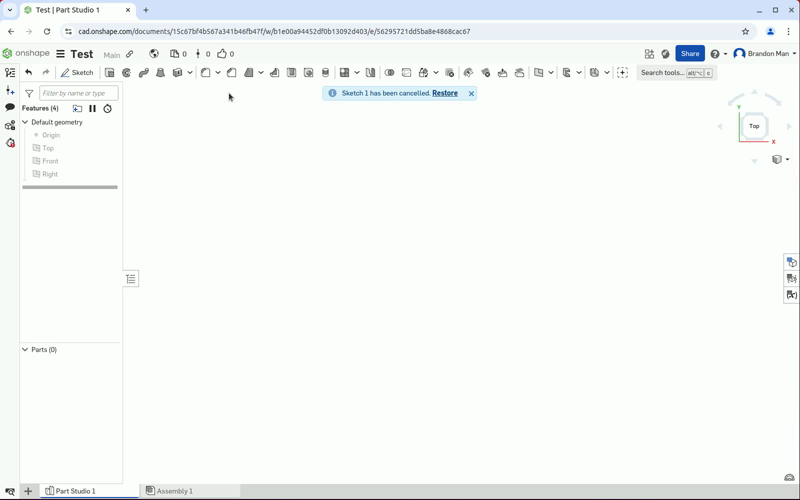
mouse_move(73, 352)
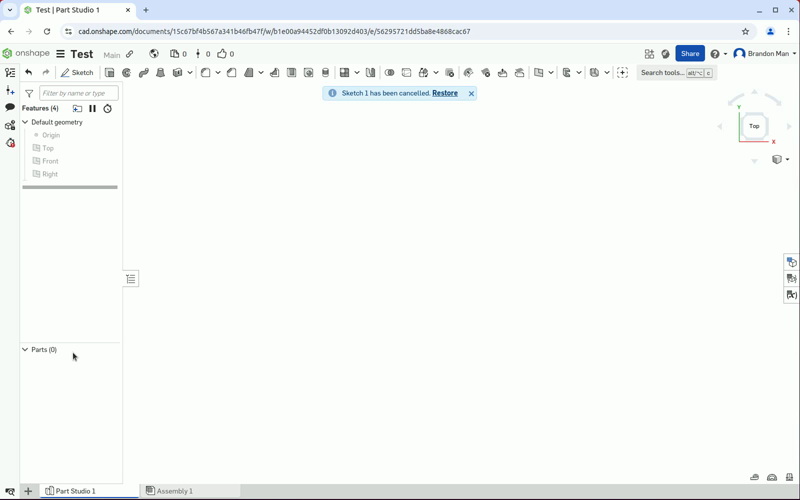
key(y)
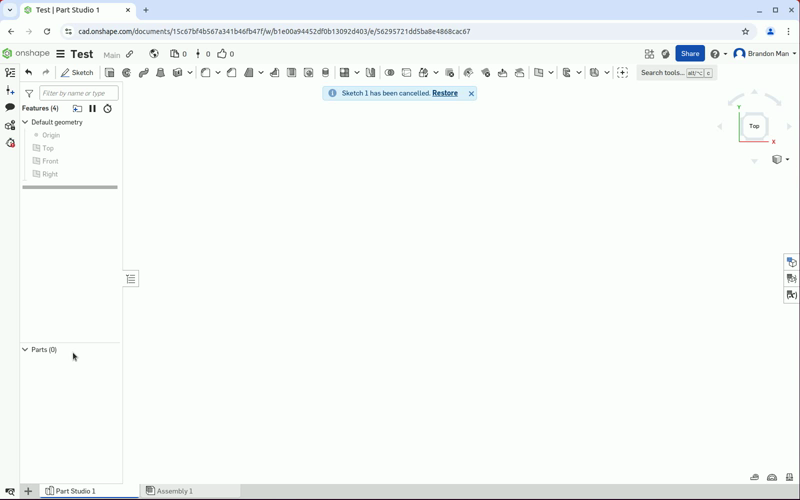
key(shift+p)
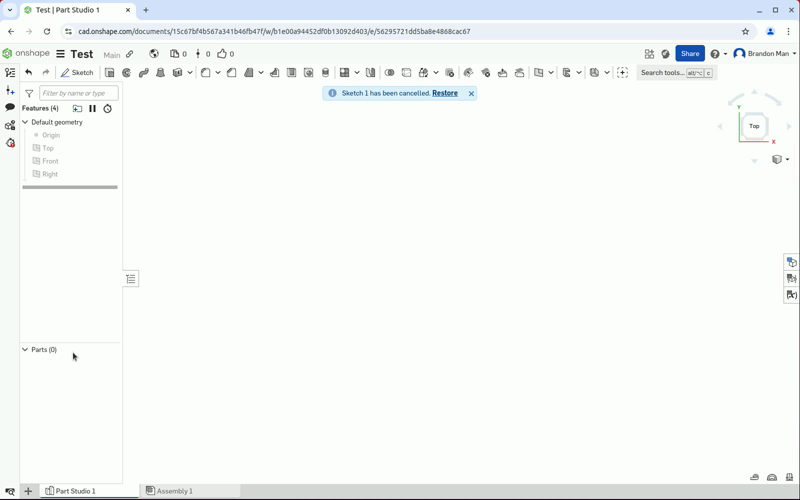
key(space)
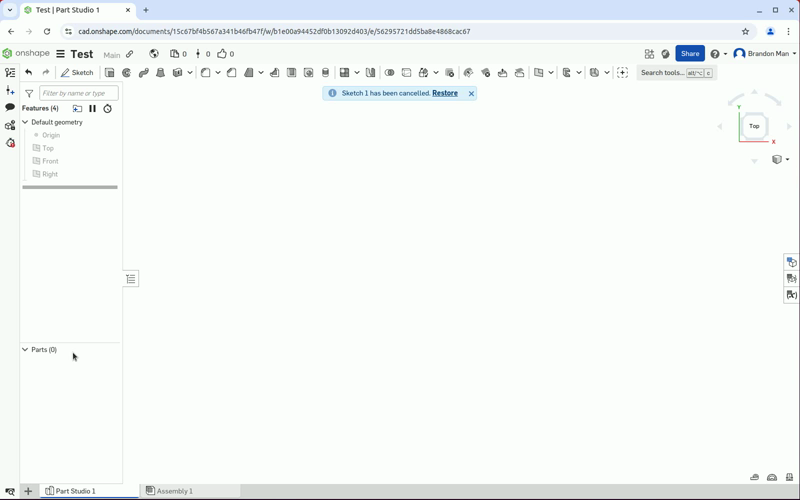
key_down(shift)
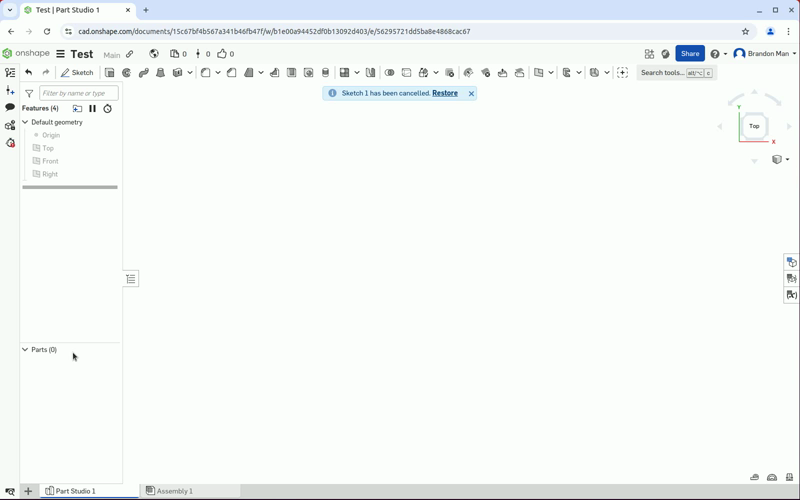
key(up)
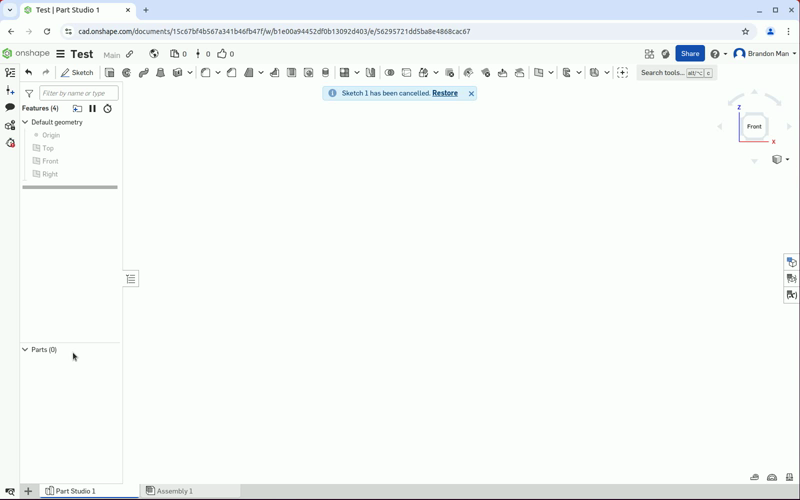
key_up(shift)
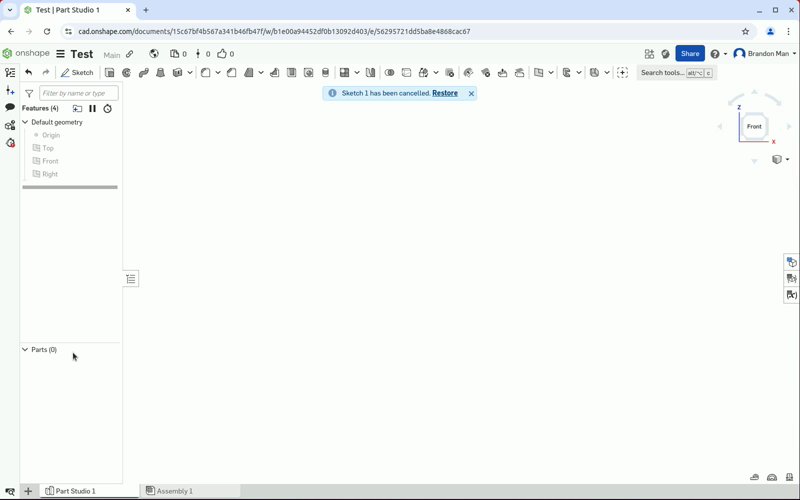
mouse_move(73, 352)
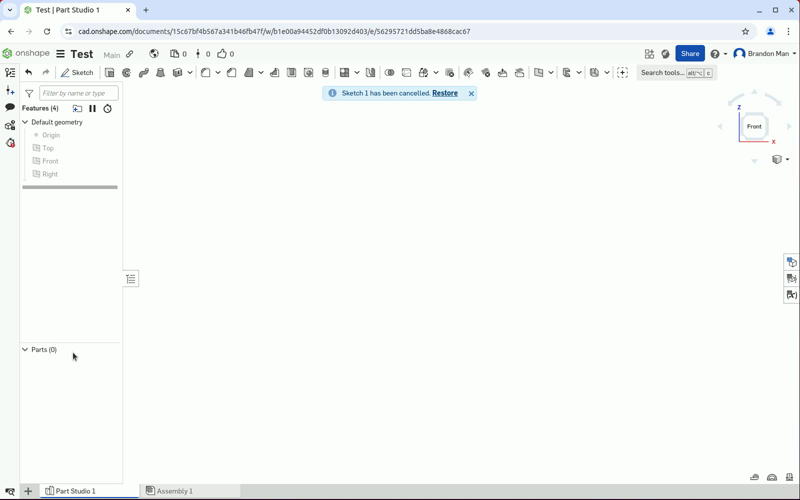
key(shift+y)
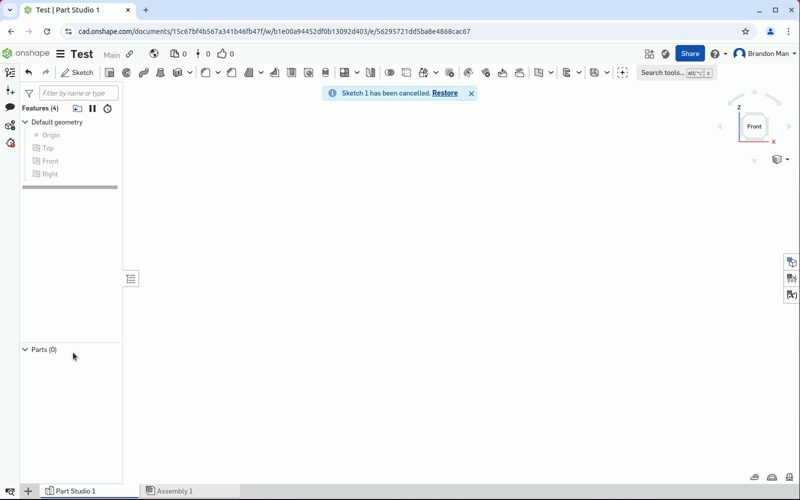
key(shift+s)
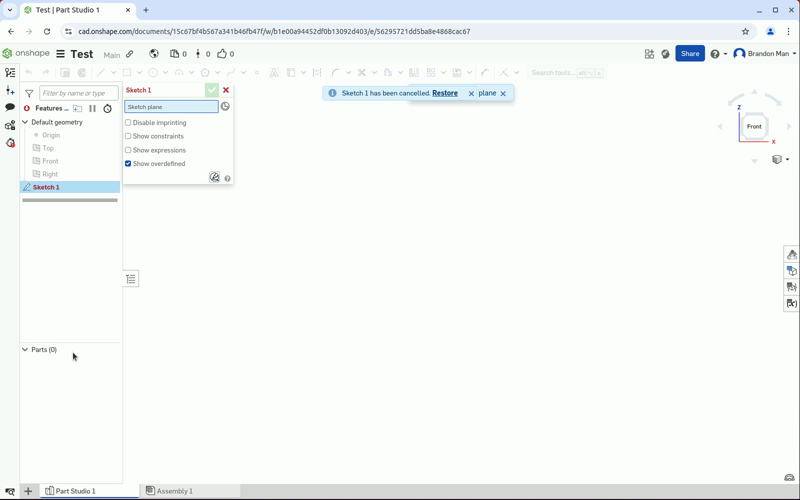
mouse_move(73, 163)
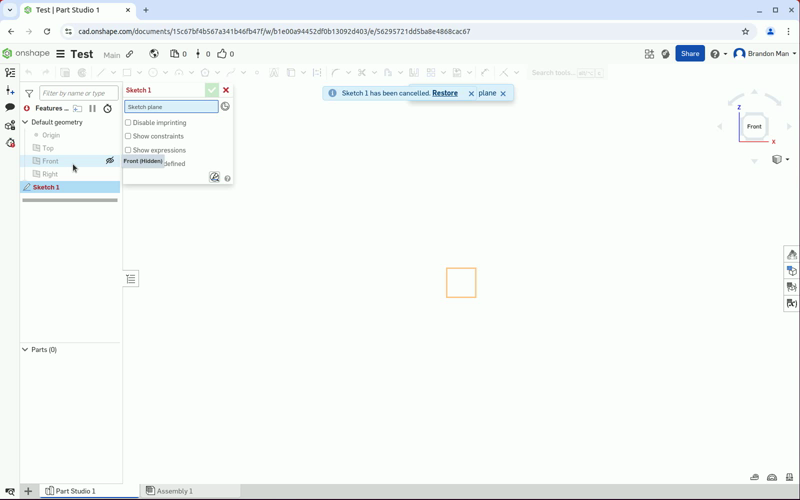
click(73, 163)
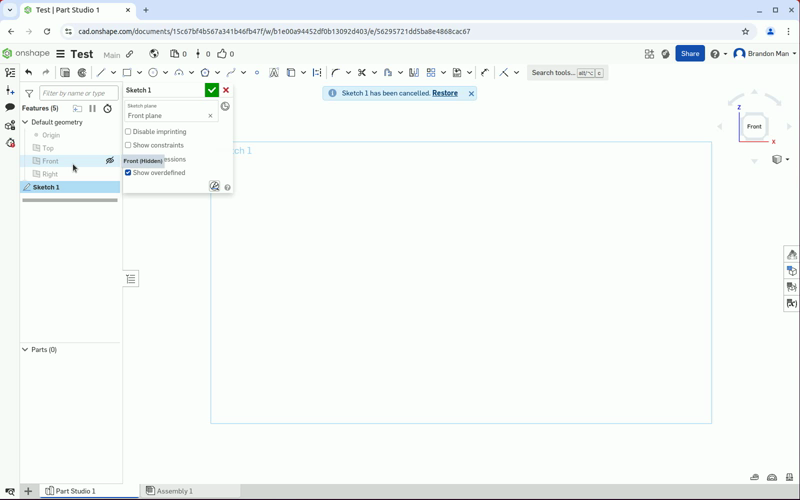
mouse_move(73, 352)
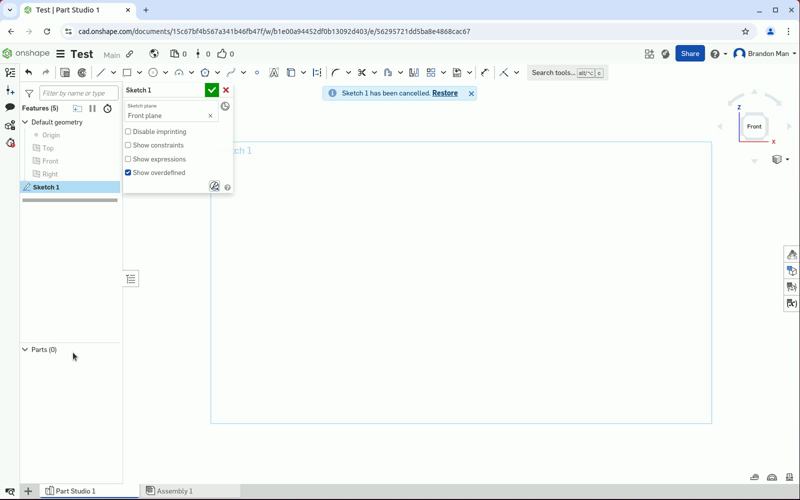
key(y)
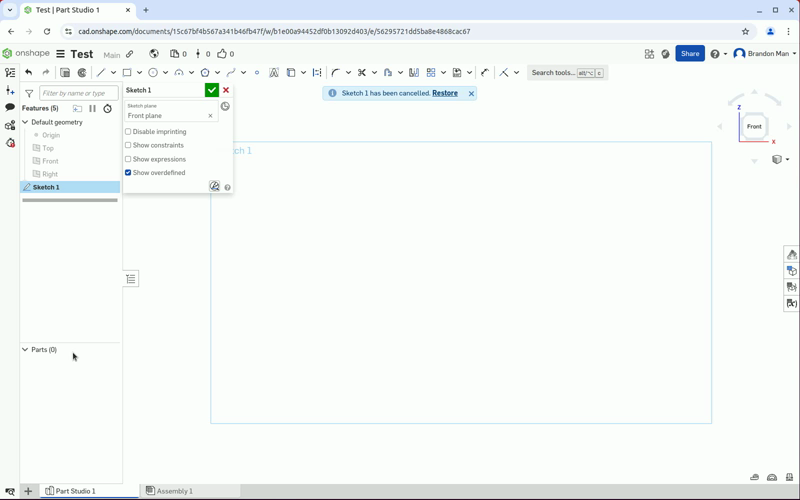
key(c)
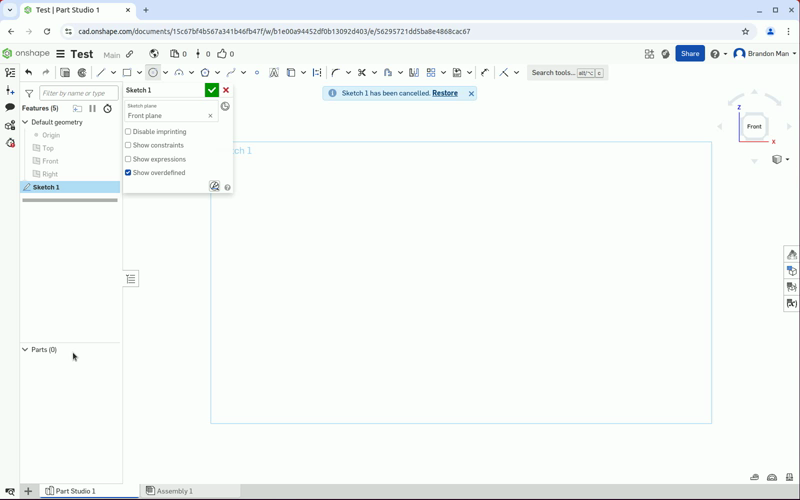
key_down(shift)
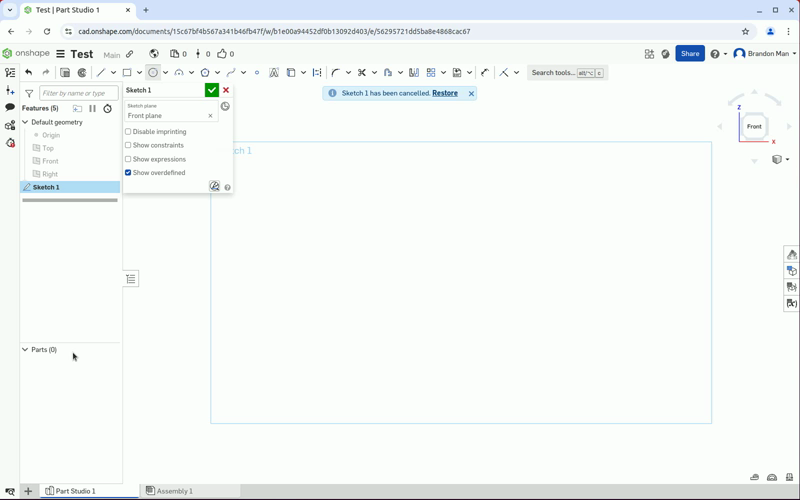
mouse_move(362, 282)
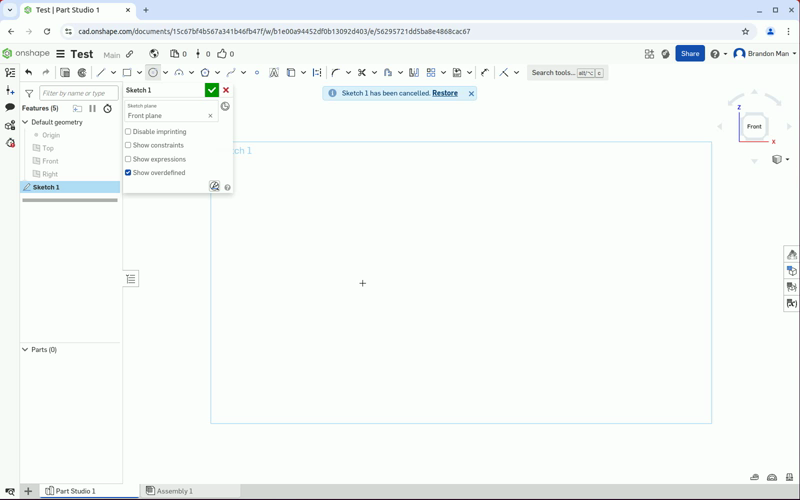
click(362, 282)
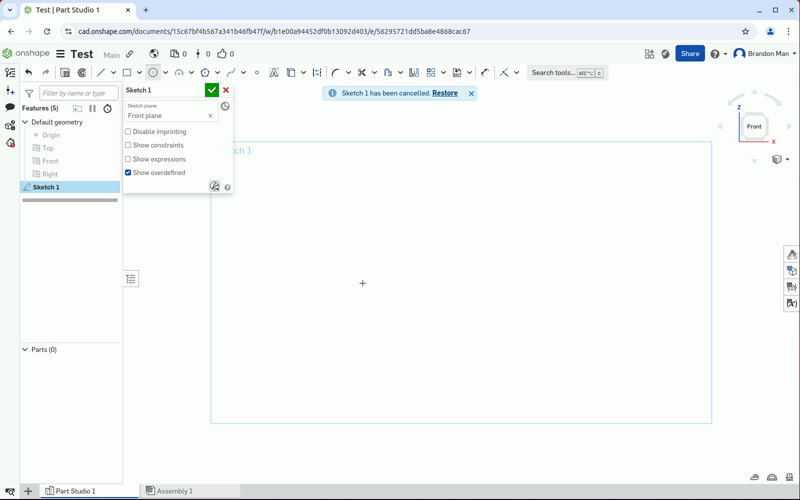
key_up(shift)
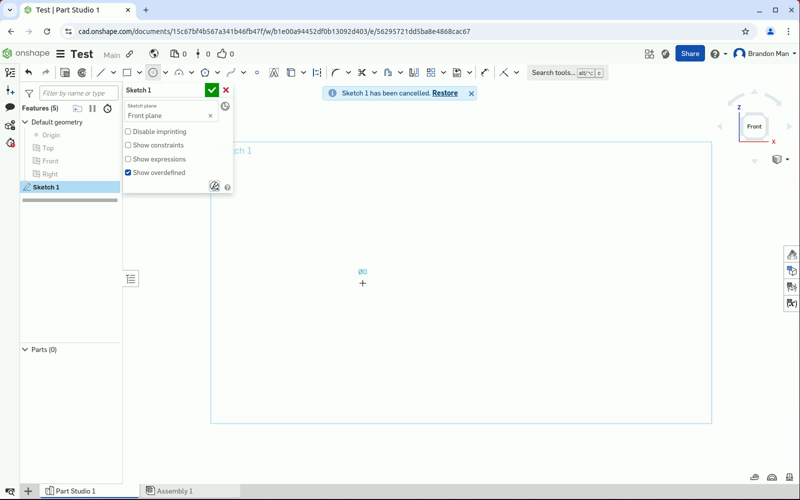
mouse_move(377, 282)
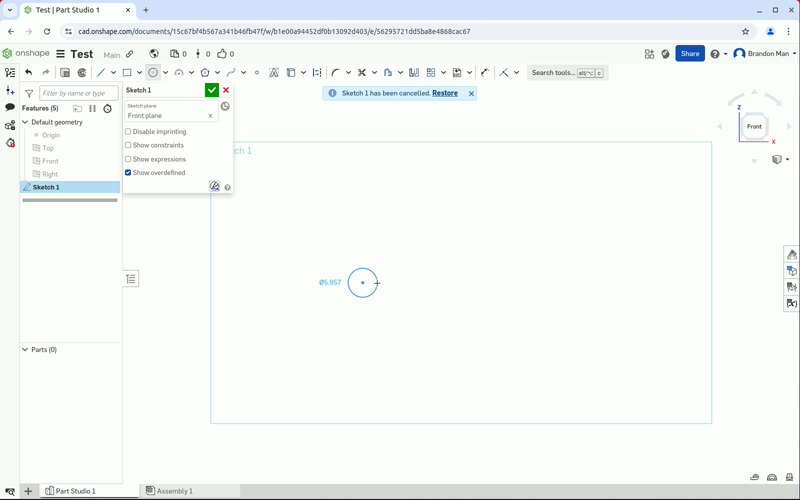
click(377, 282)
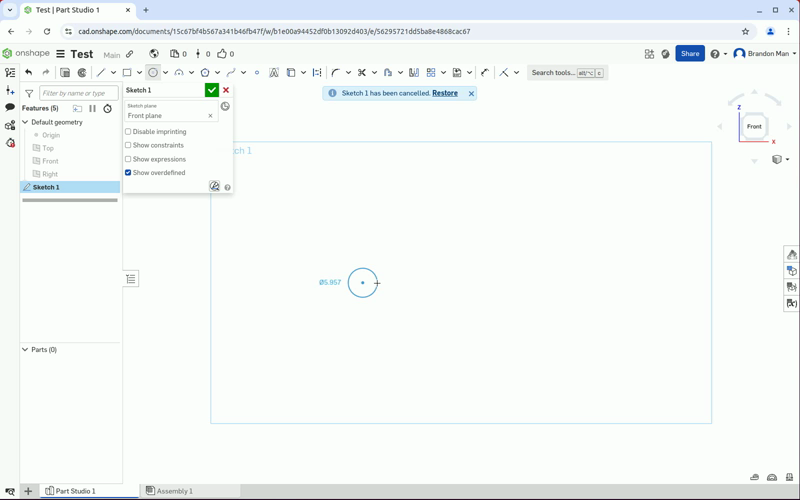
key(esc)
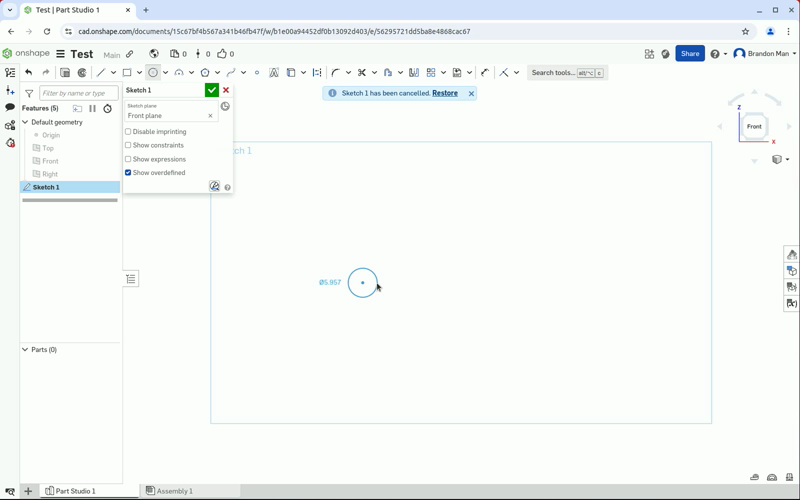
key(c)
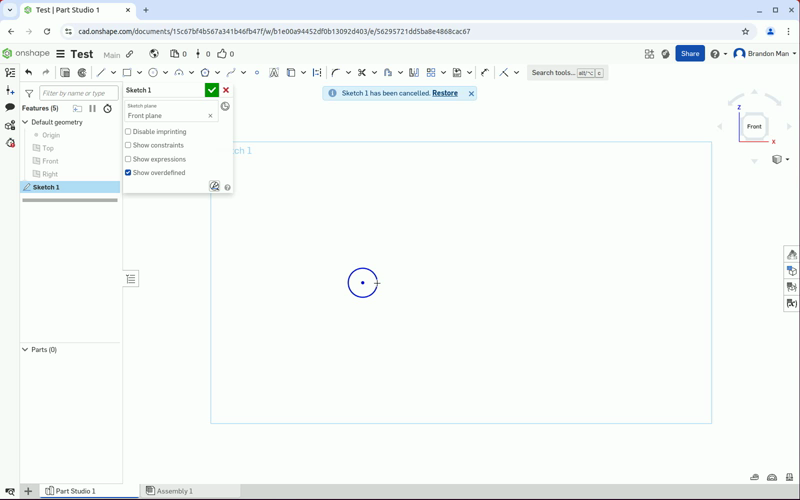
key_down(shift)
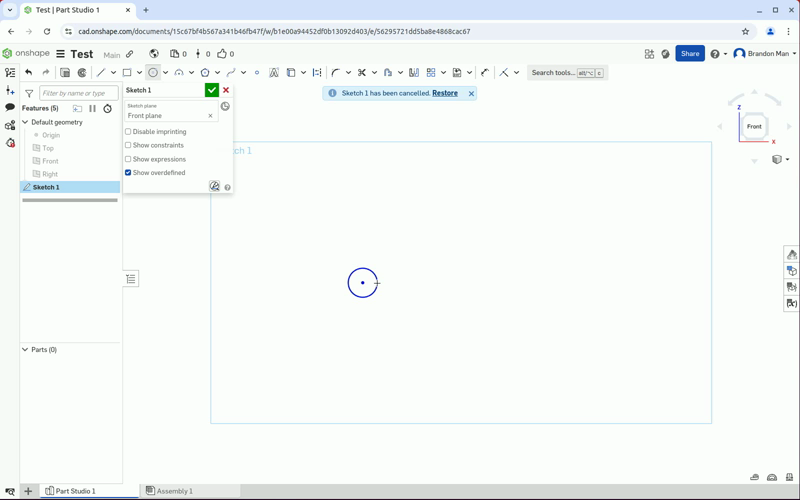
mouse_move(362, 282)
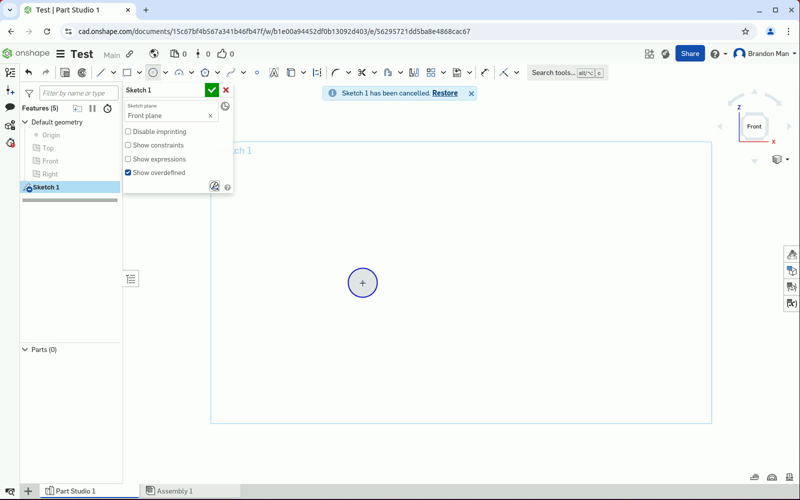
click(362, 282)
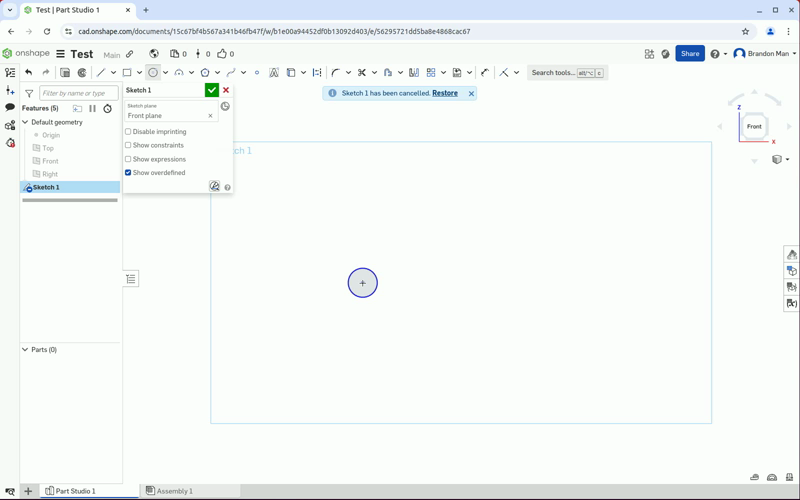
key_up(shift)
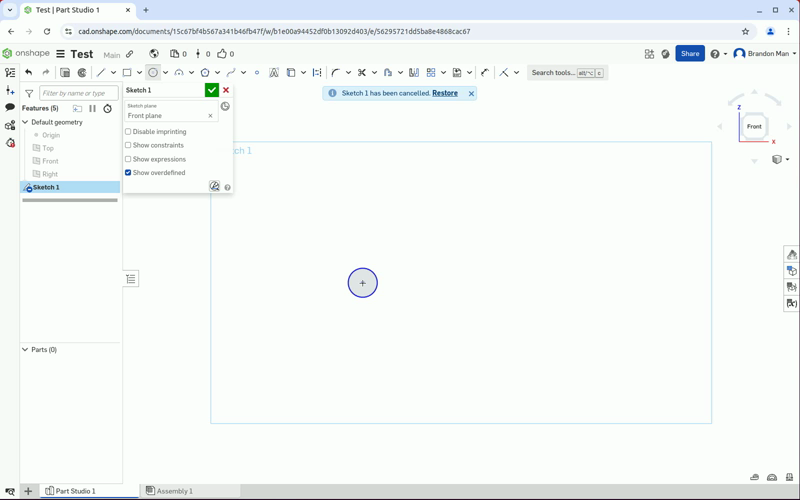
mouse_move(367, 282)
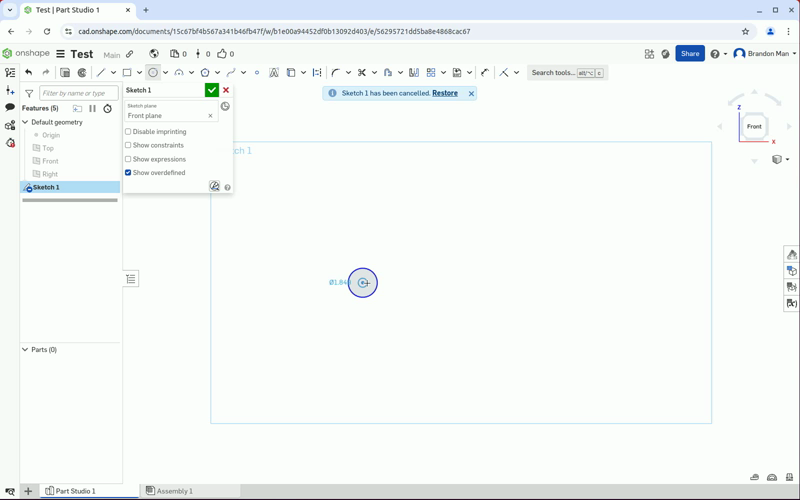
click(367, 282)
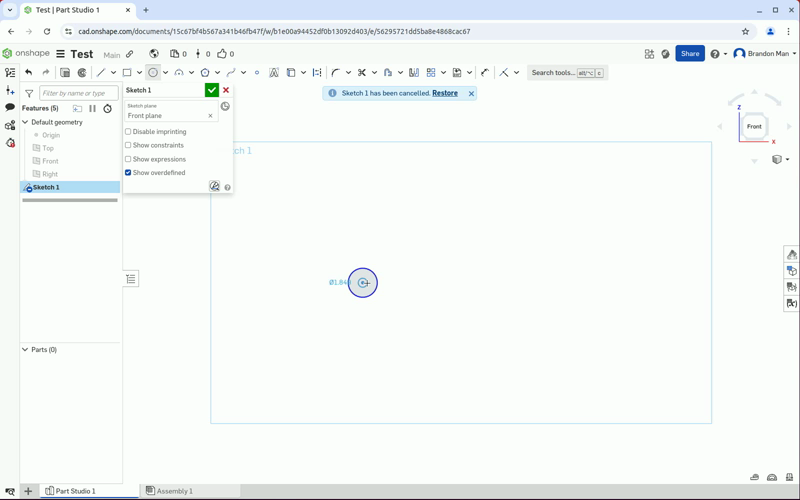
key(esc)
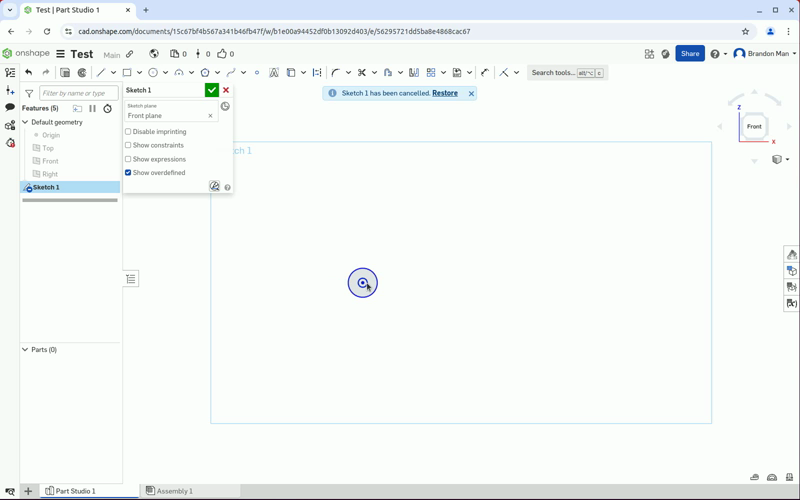
mouse_move(351, 284)
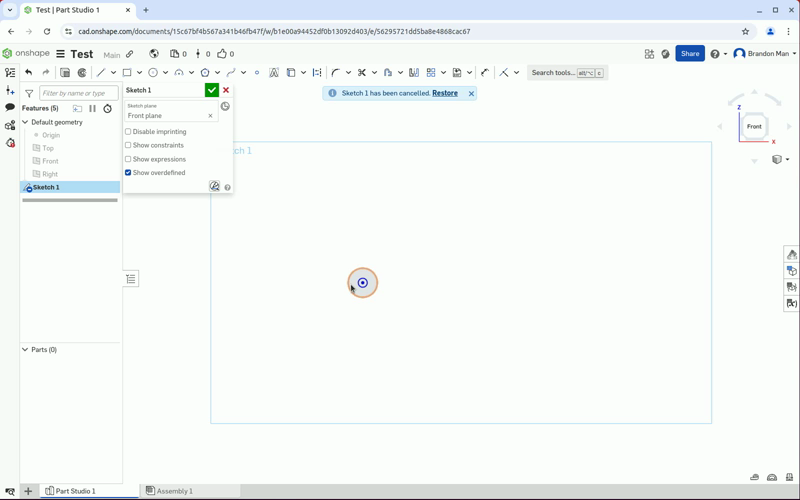
scroll(6)
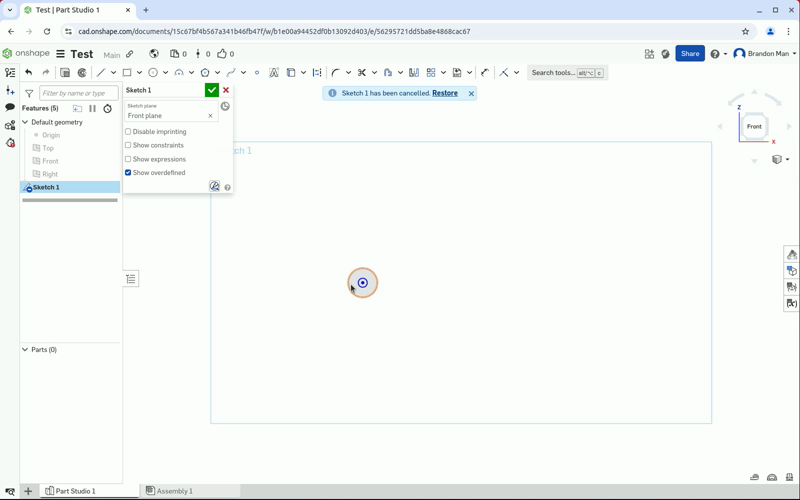
scroll(6)
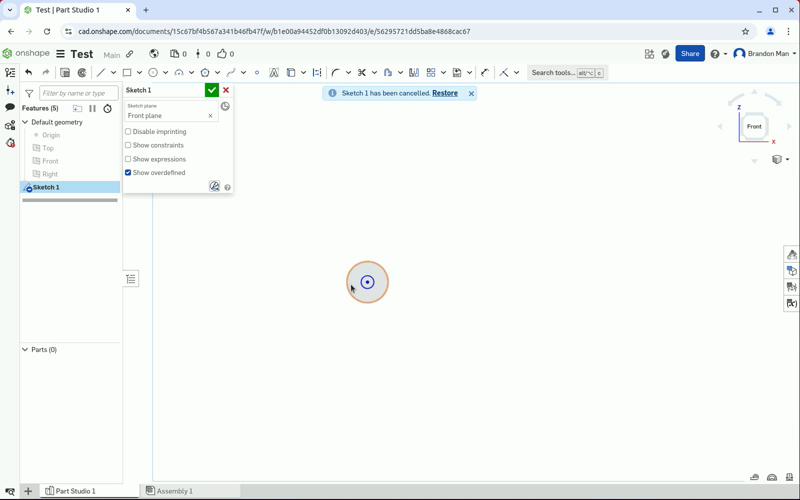
scroll(6)
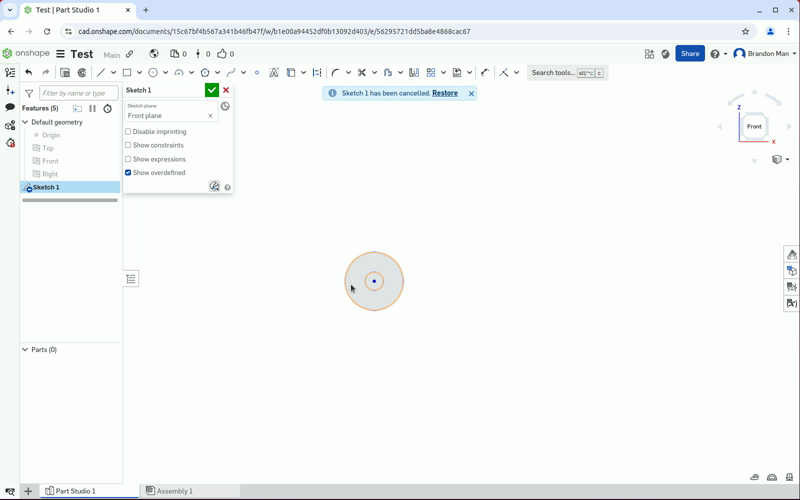
scroll(6)
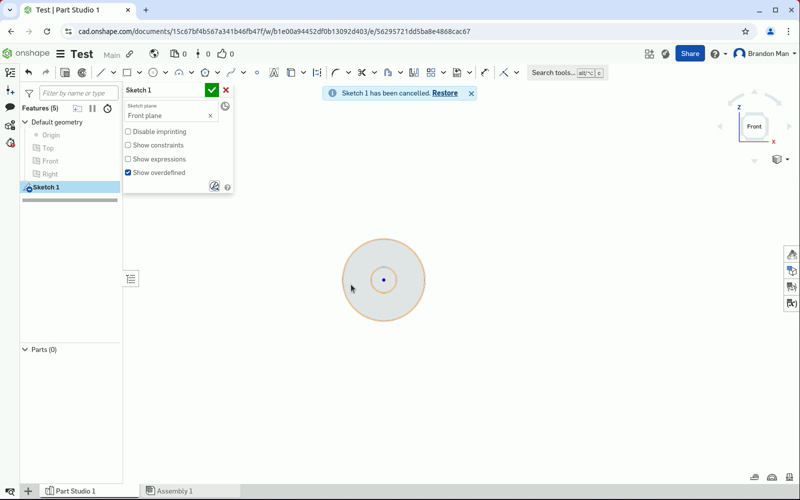
scroll(6)
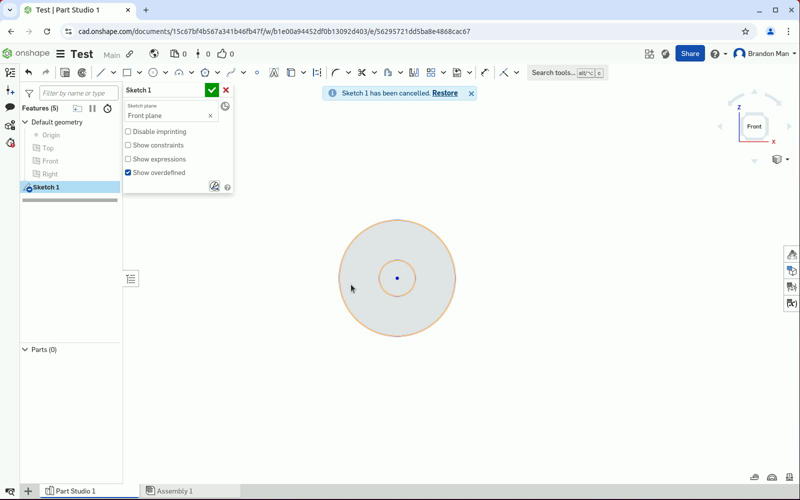
scroll(6)
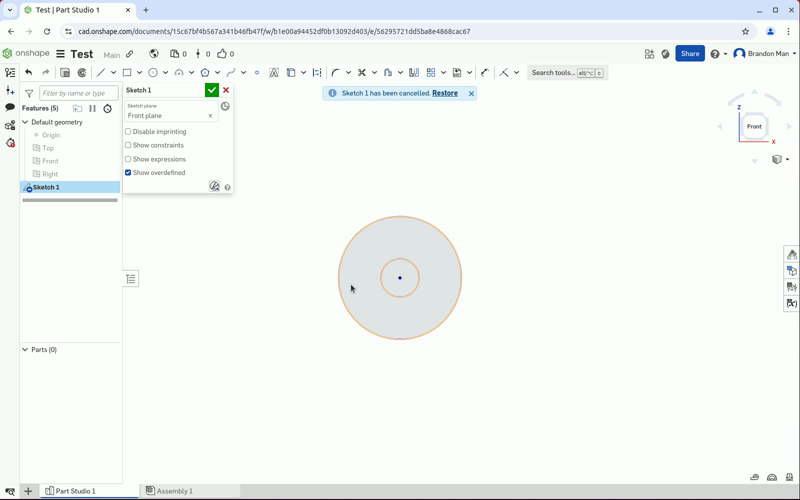
scroll(6)
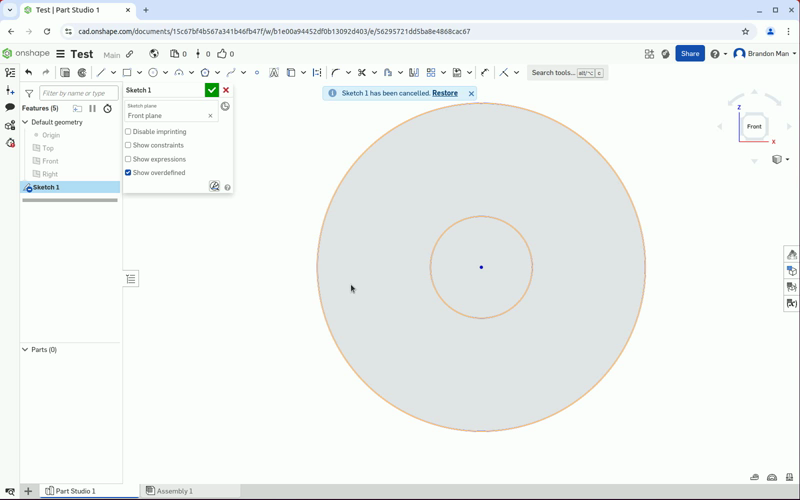
click(351, 284)
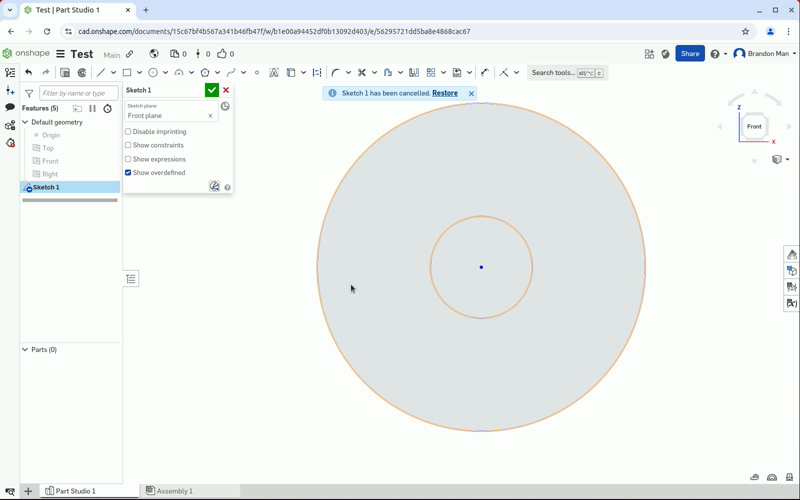
scroll(-6)
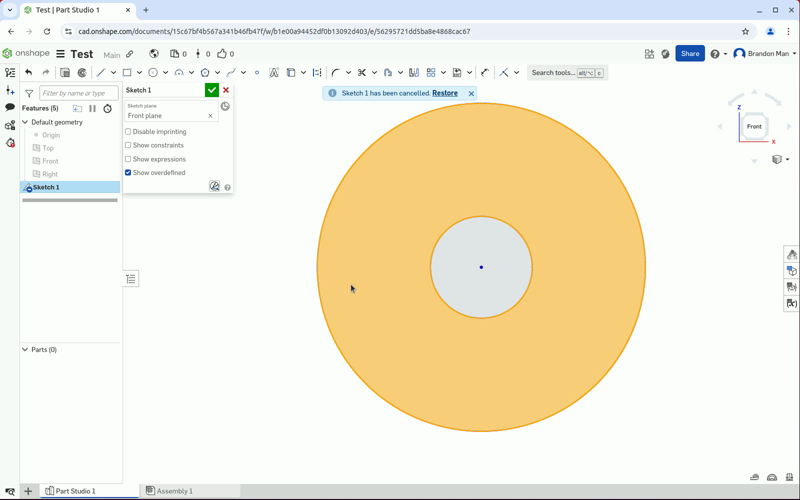
scroll(-6)
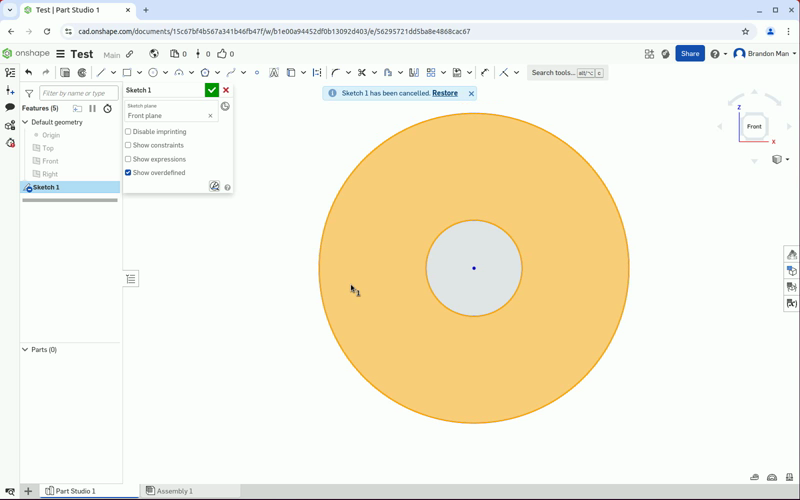
scroll(-6)
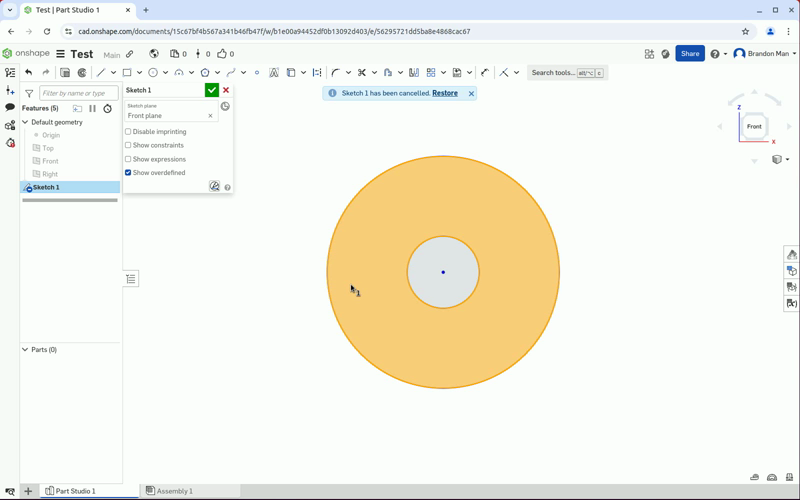
scroll(-6)
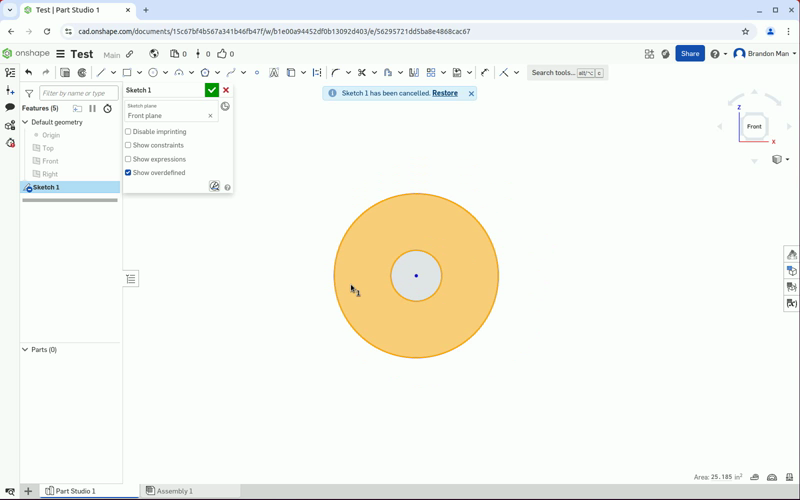
scroll(-6)
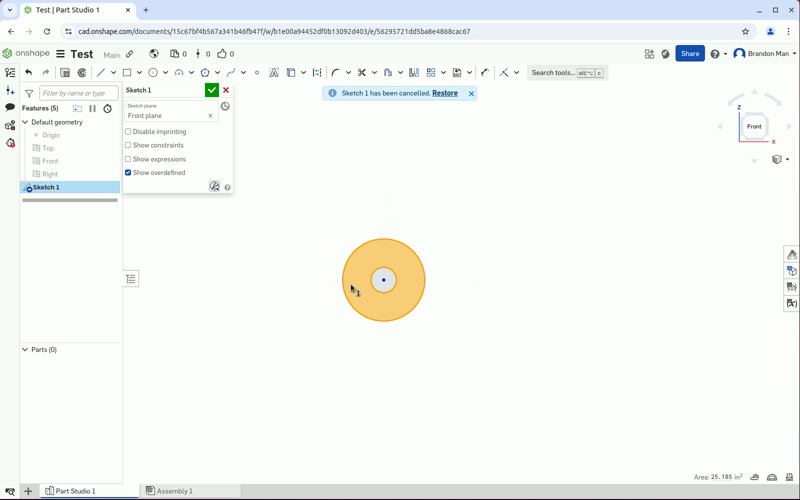
scroll(-6)
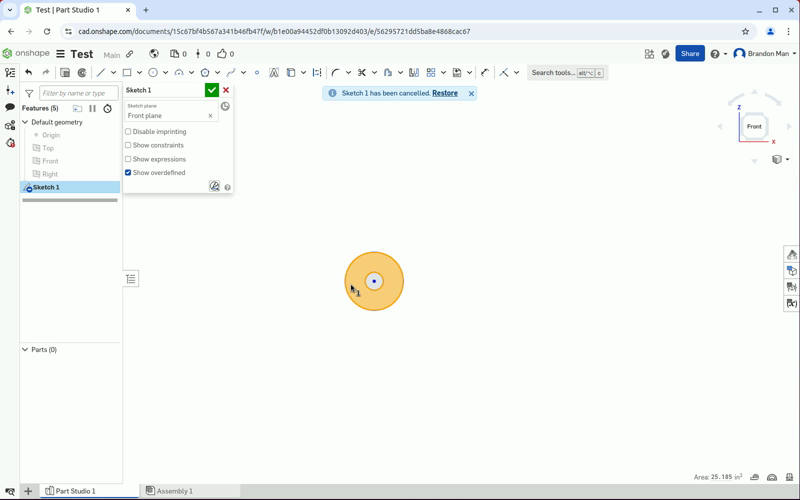
scroll(-6)
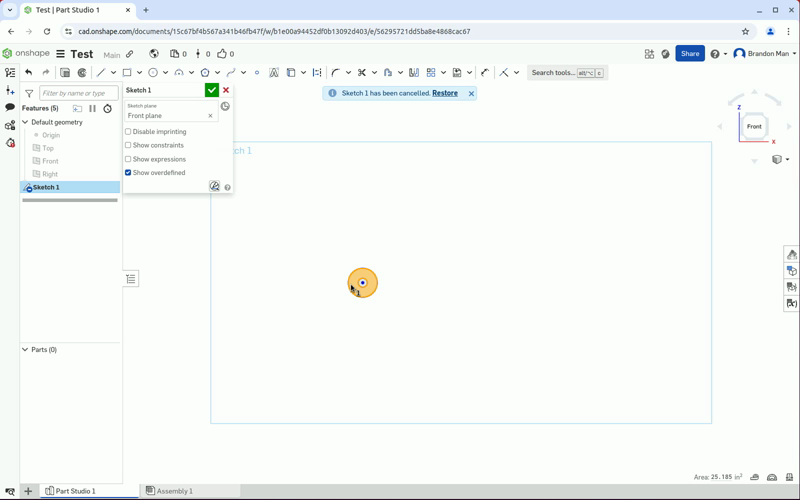
mouse_move(73, 352)
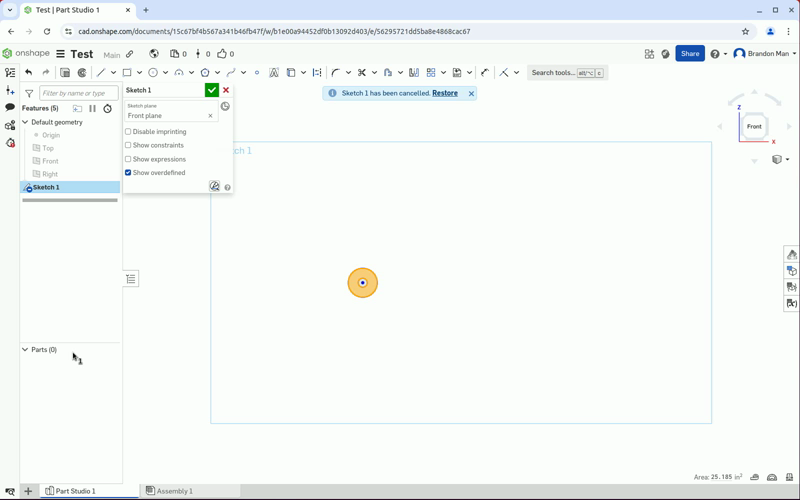
key(shift+y)
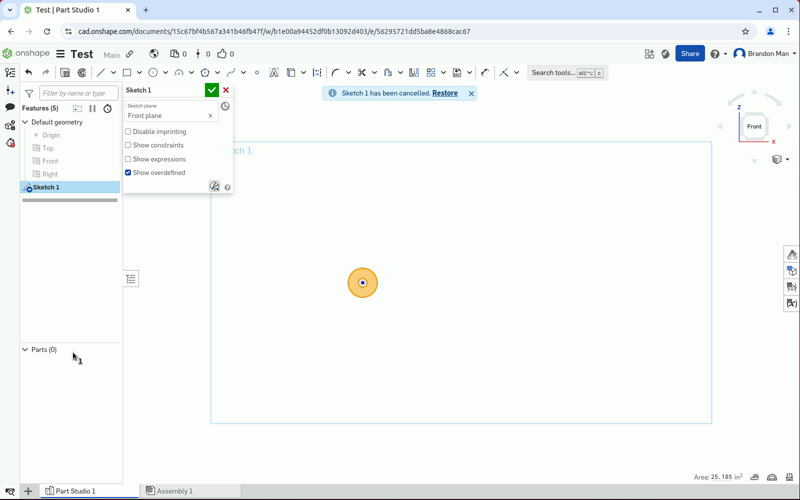
key(shift+e)
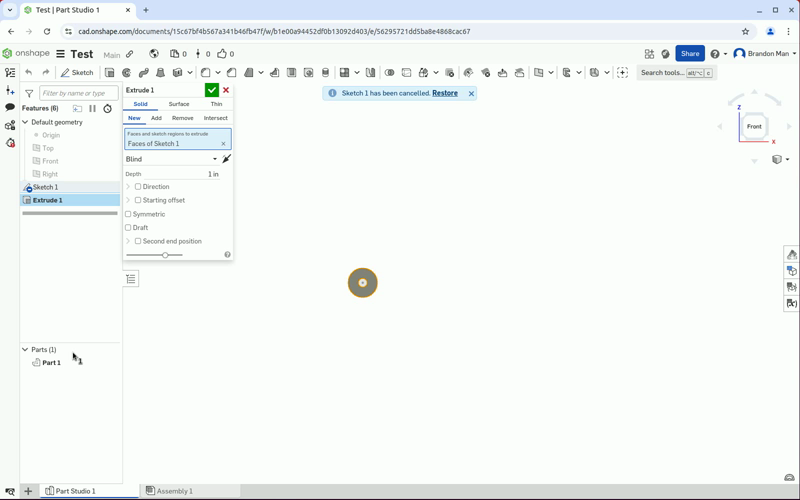
mouse_move(143, 106)
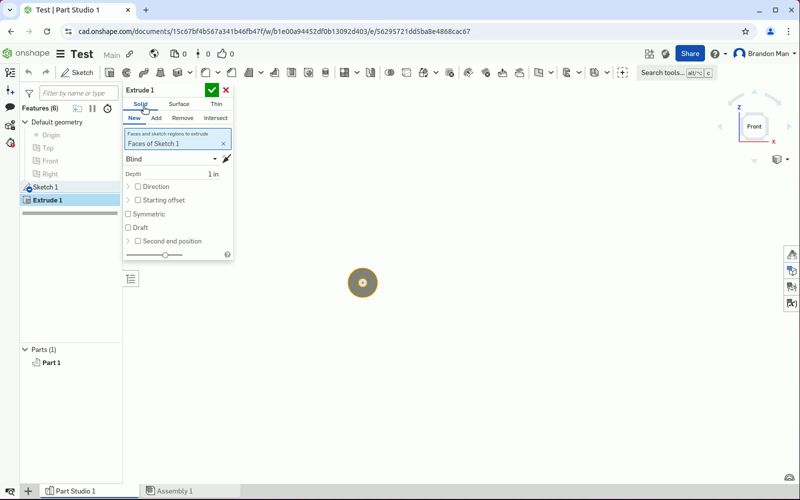
click(143, 106)
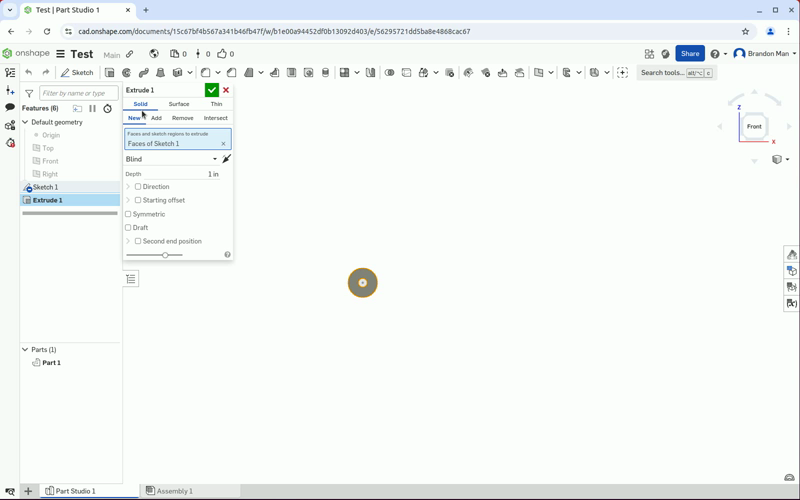
mouse_move(137, 120)
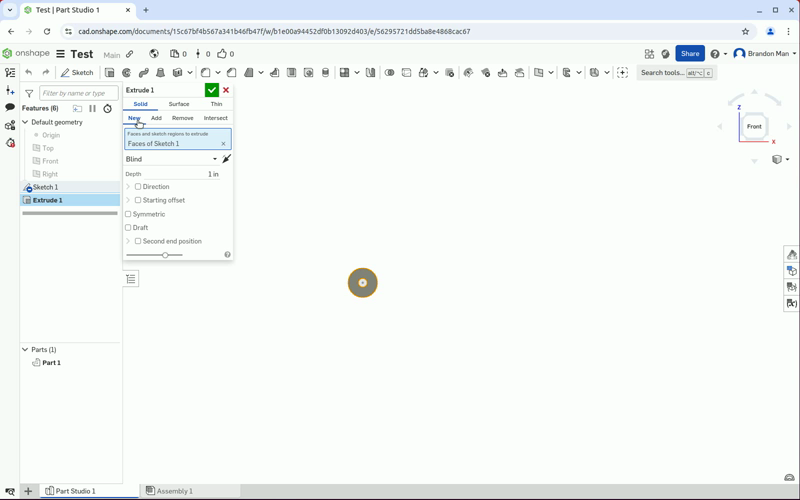
click(137, 120)
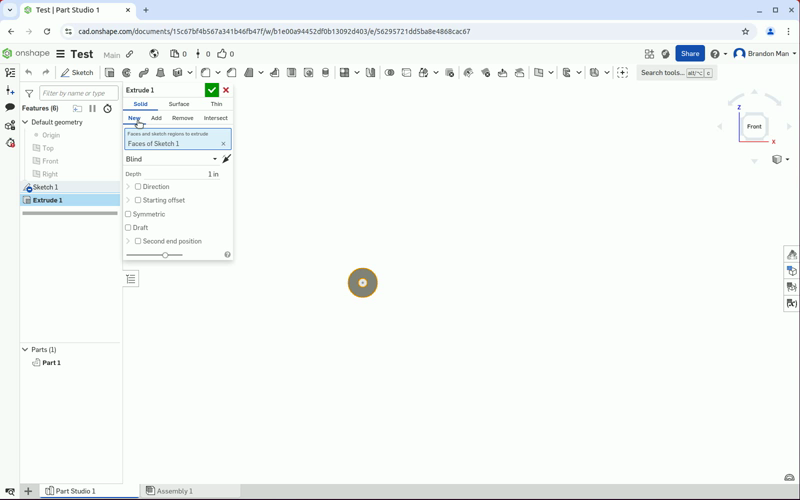
key(tab, 4)
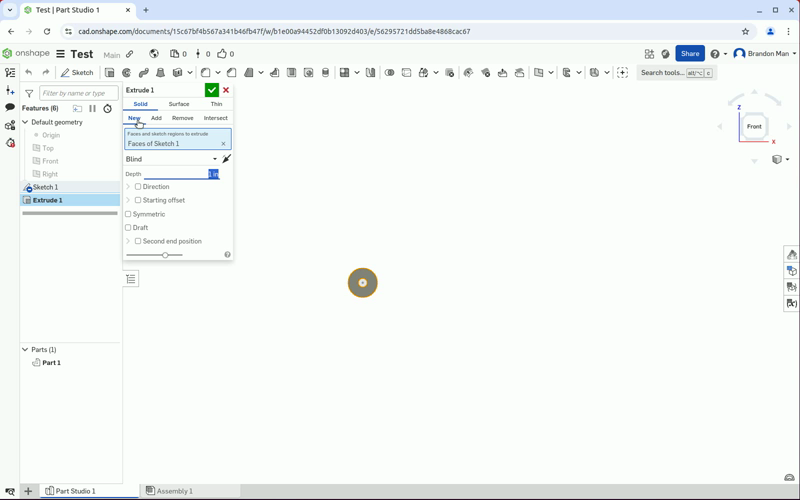
text(2.166)
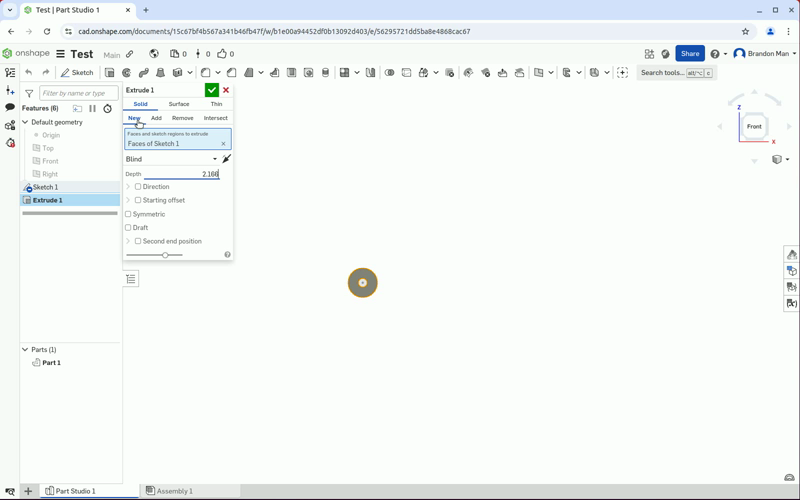
key(enter)
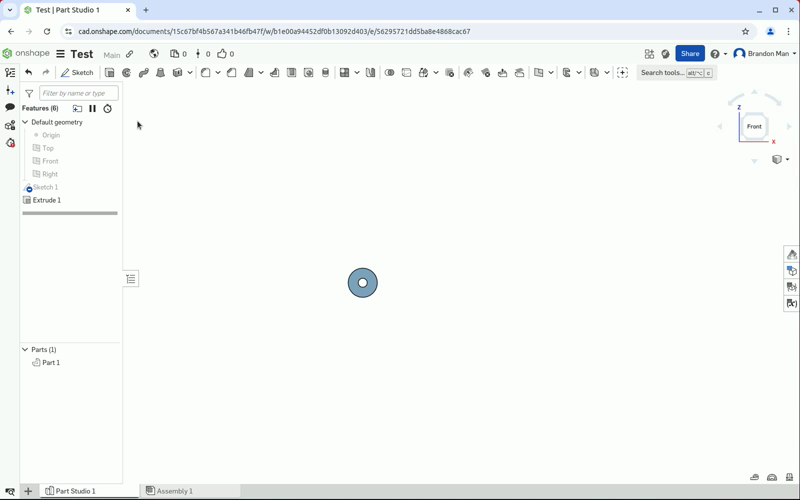
key(shift+h)
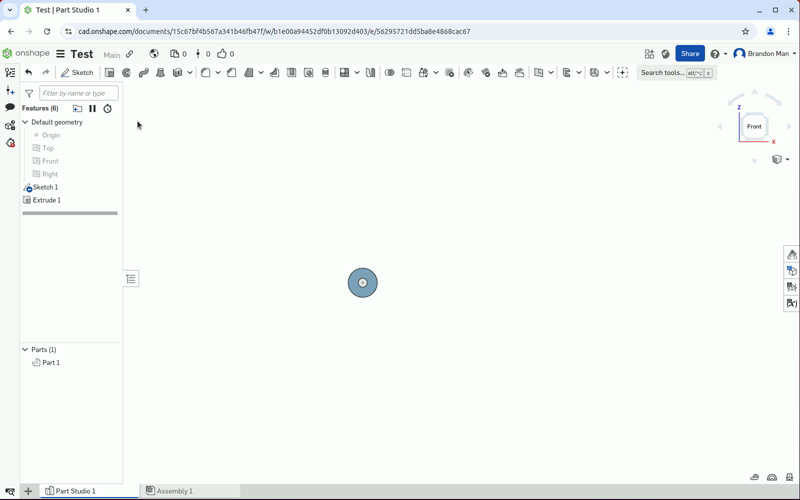
key(shift+h)
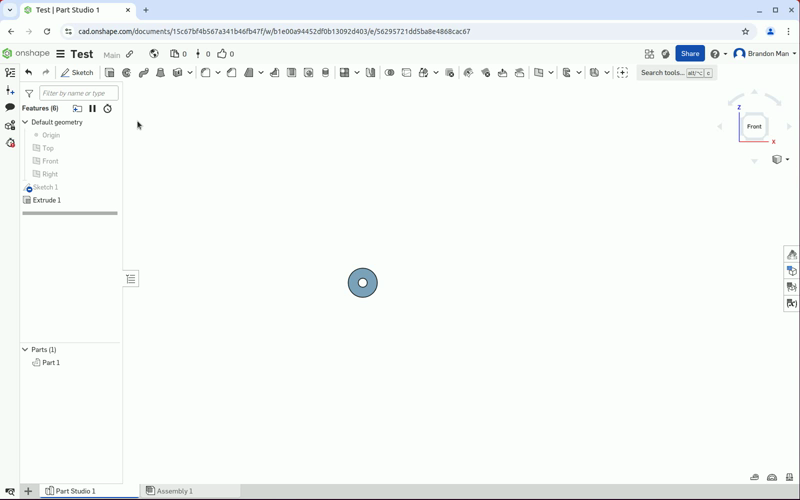
mouse_move(73, 189)
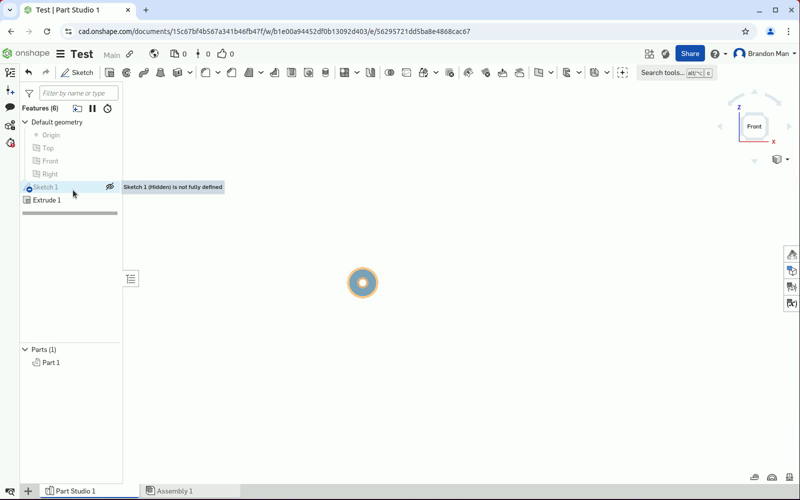
click(73, 189)
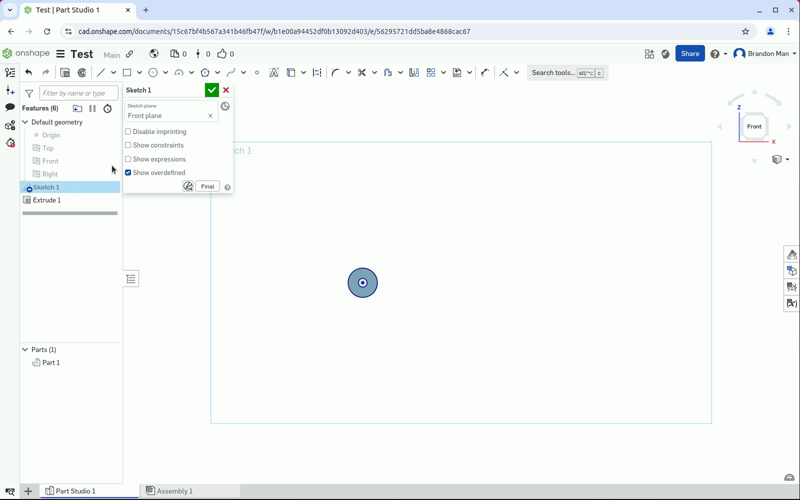
mouse_move(229, 92)
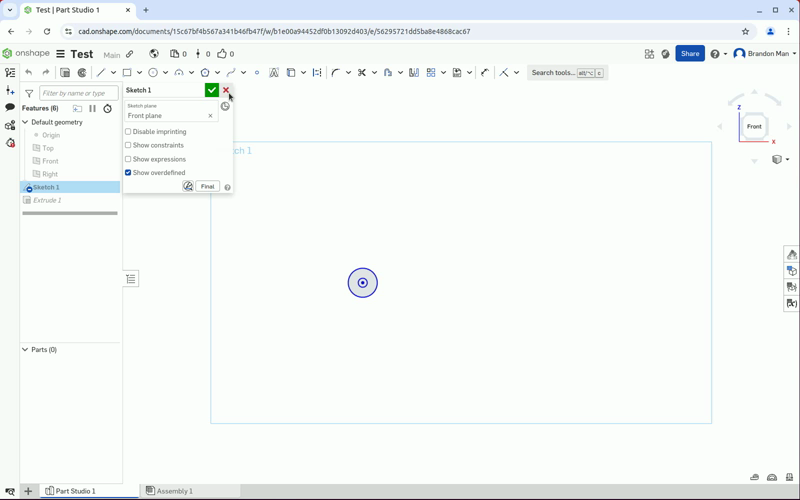
click(229, 92)
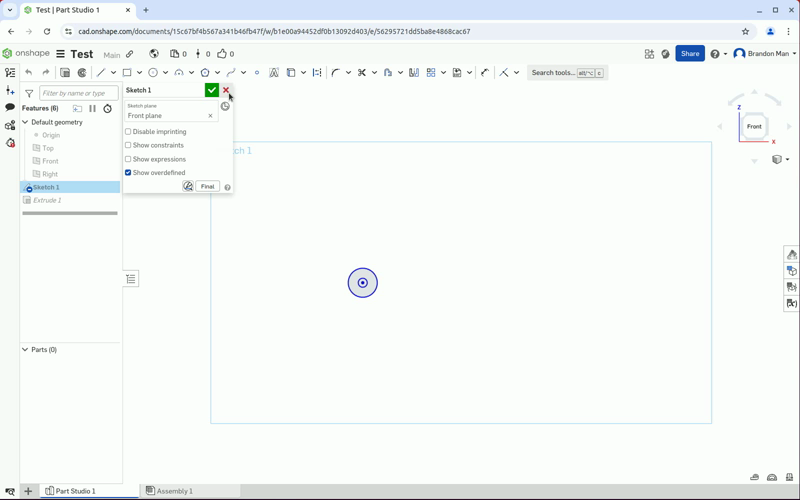
key(shift+s)
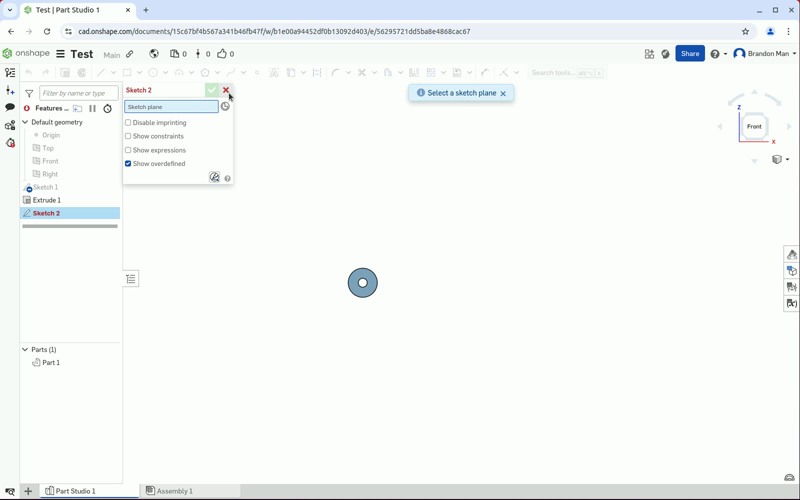
mouse_move(73, 163)
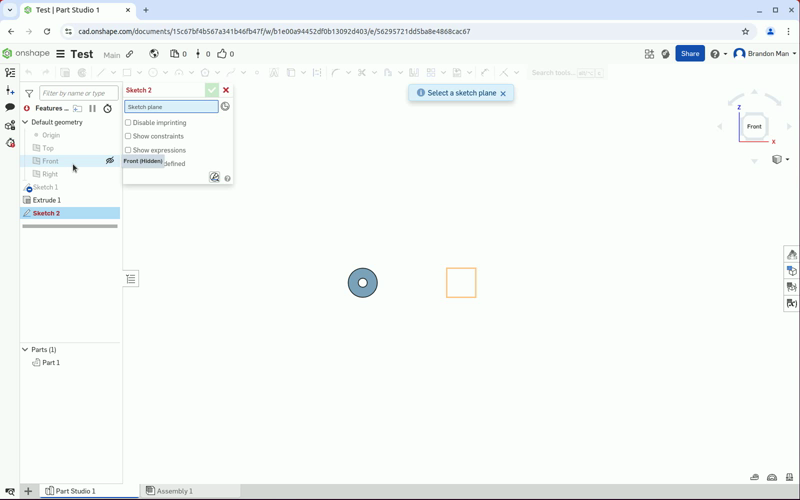
click(73, 163)
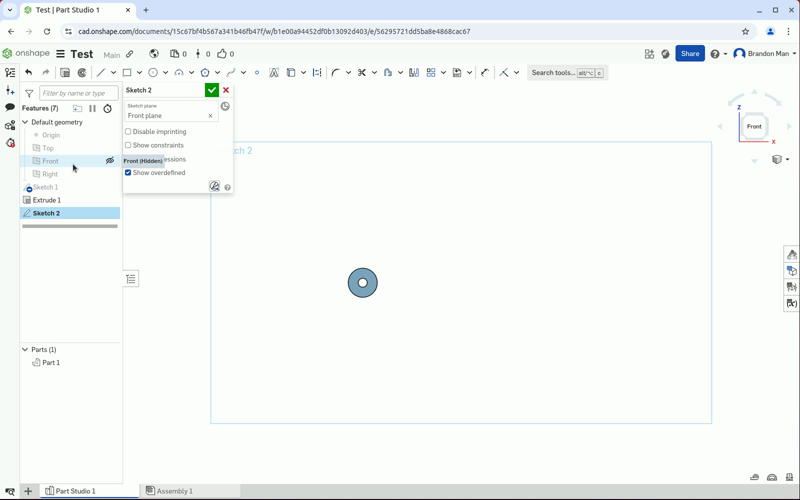
mouse_move(73, 352)
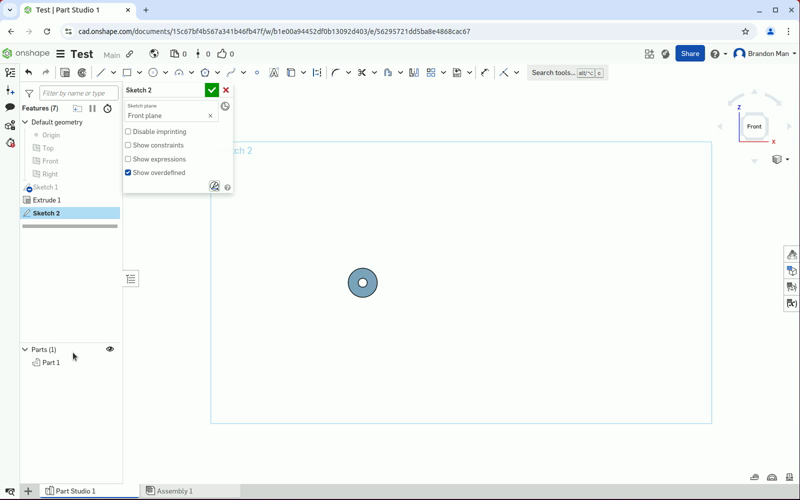
key(y)
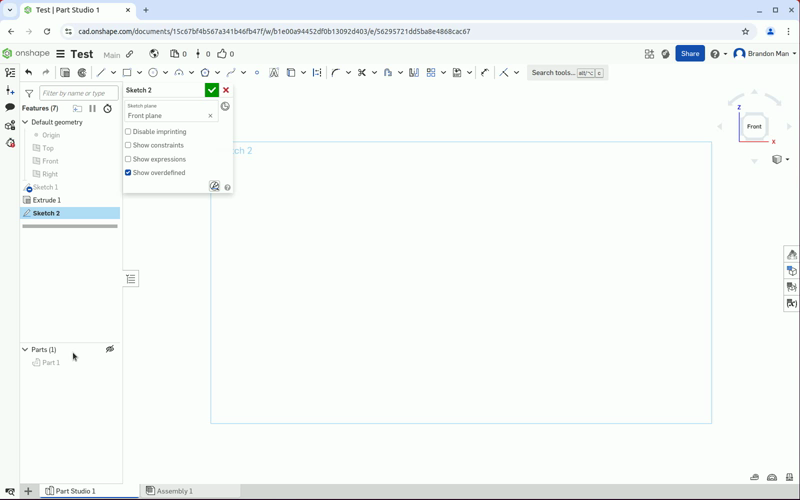
key(c)
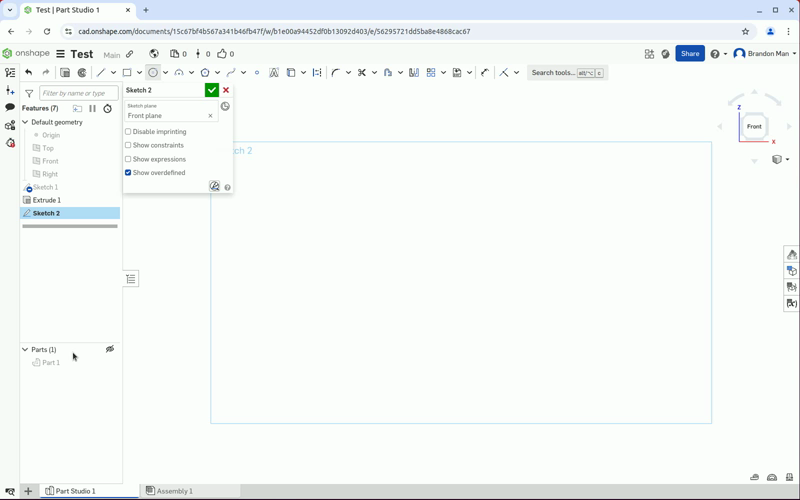
key_down(shift)
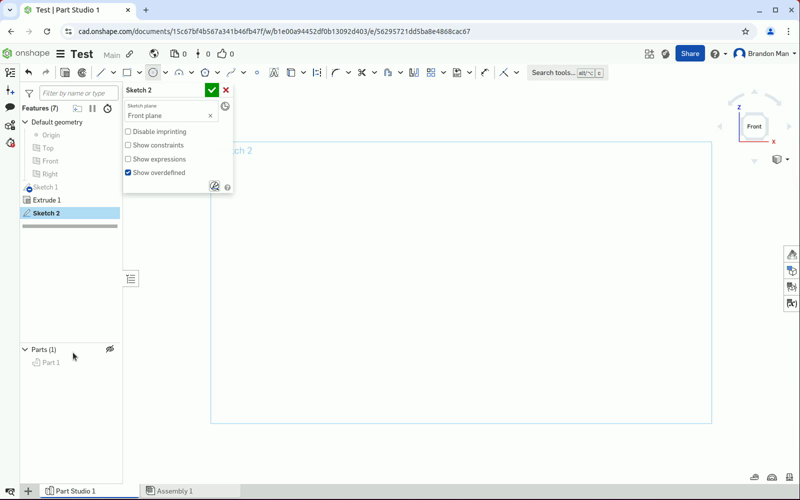
mouse_move(529, 282)
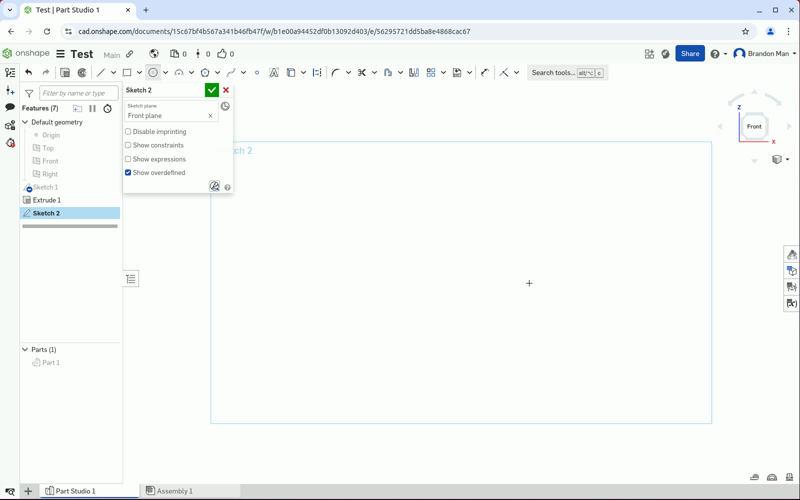
click(529, 282)
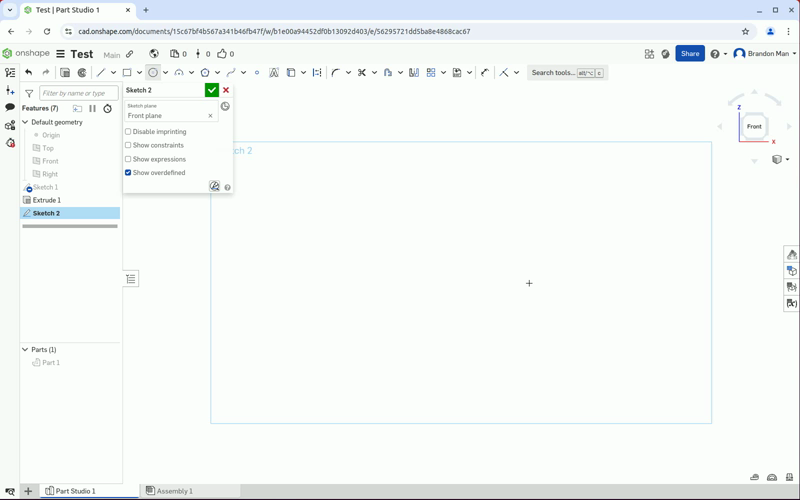
key_up(shift)
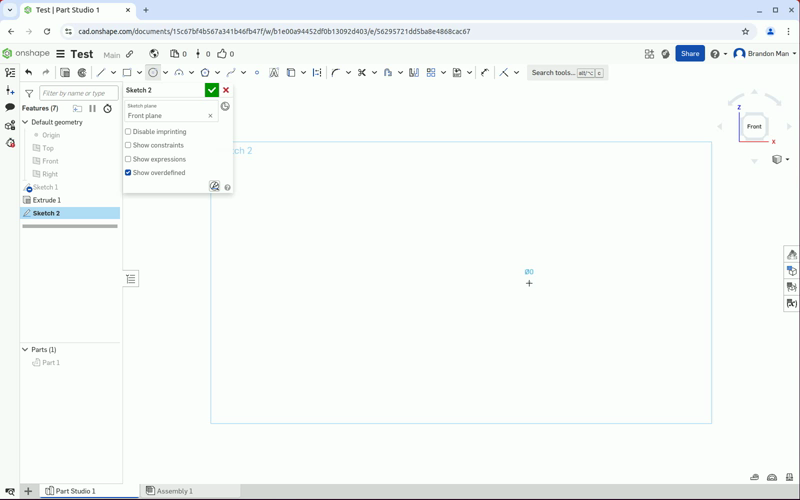
mouse_move(542, 282)
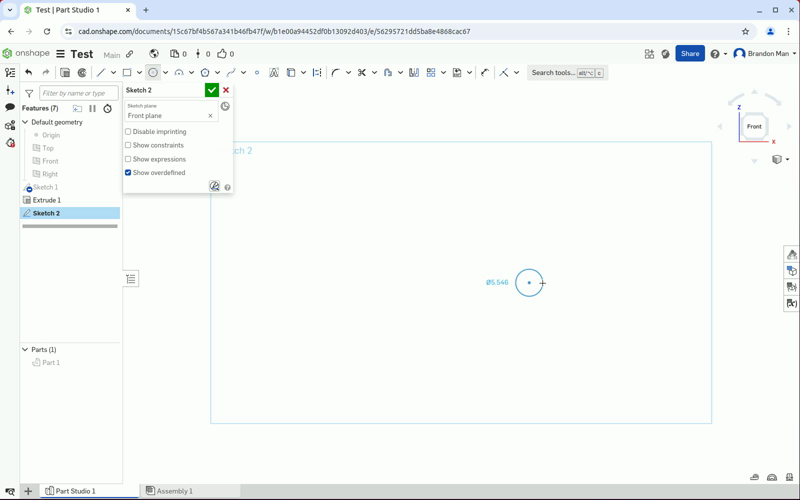
click(542, 282)
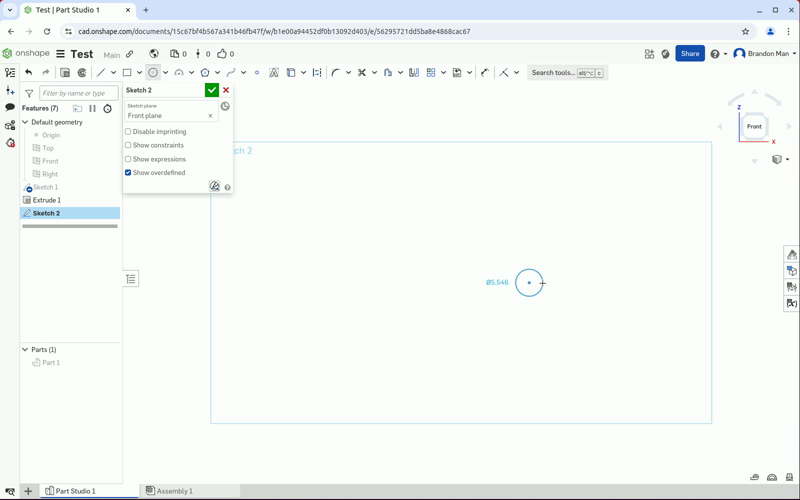
key(esc)
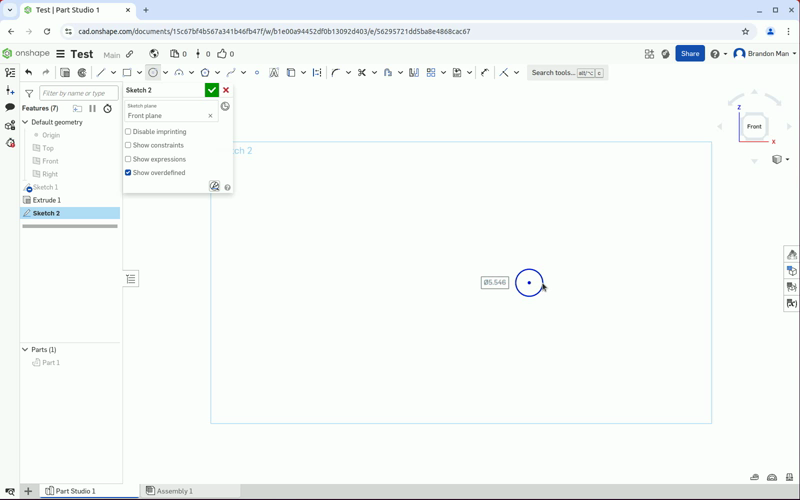
key(c)
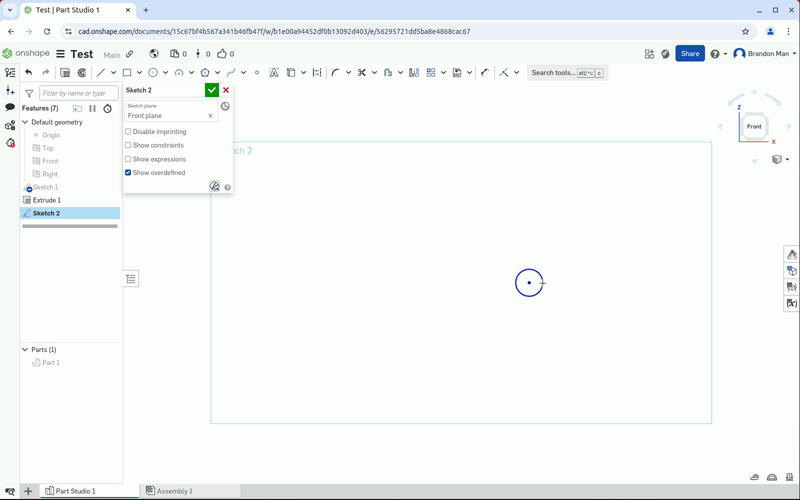
key_down(shift)
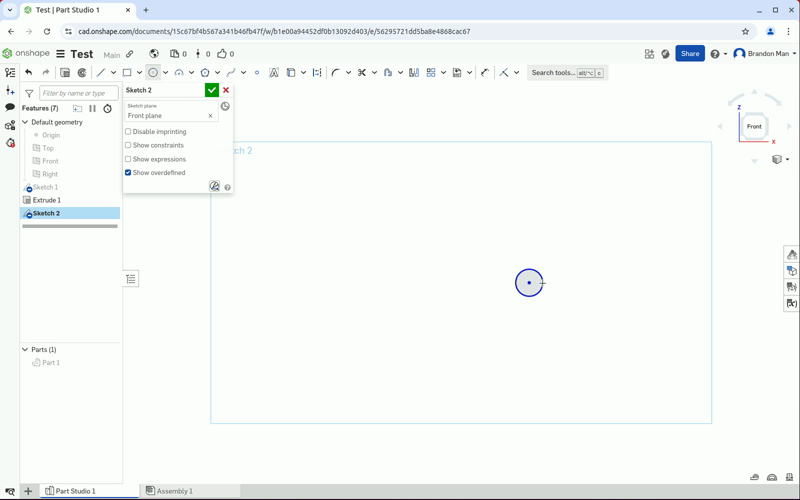
mouse_move(529, 282)
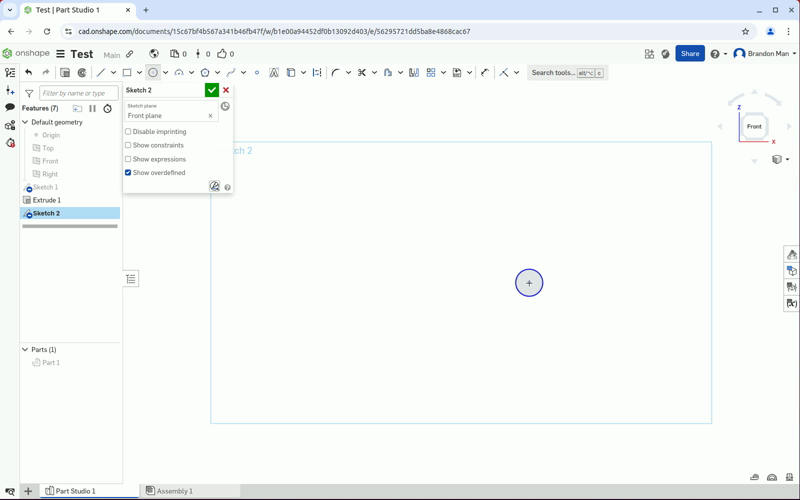
click(529, 282)
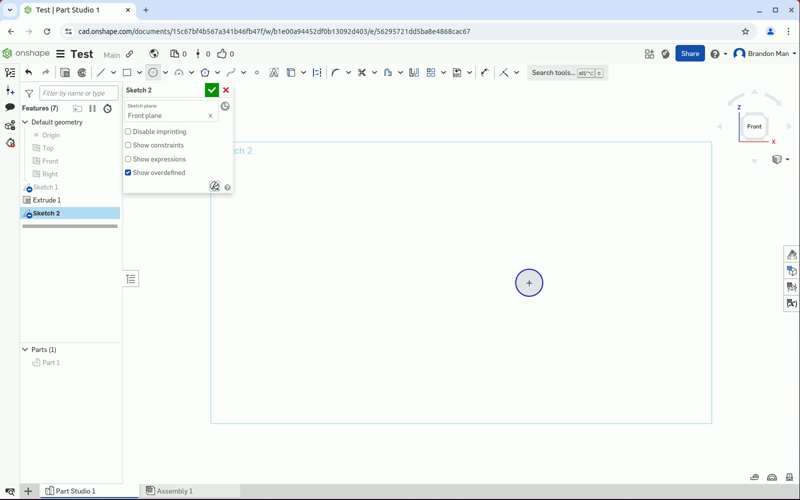
key_up(shift)
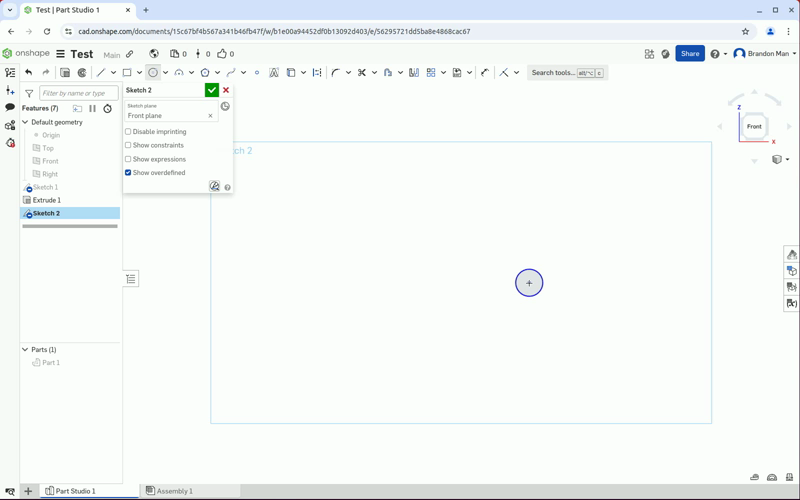
mouse_move(533, 282)
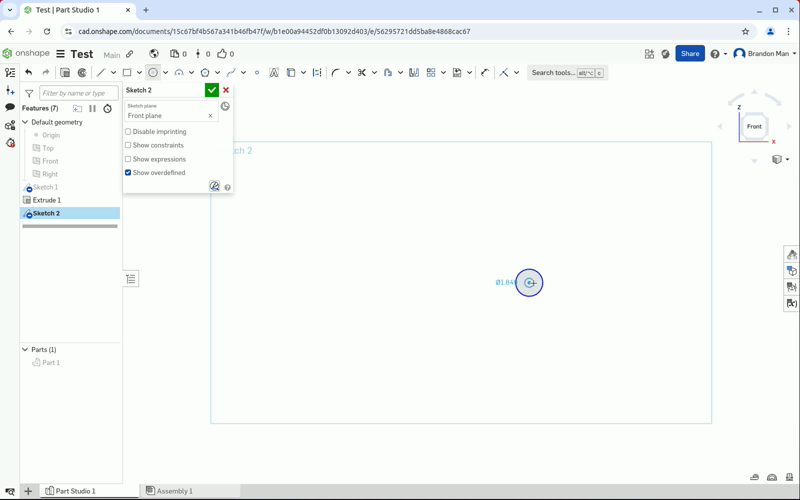
click(533, 282)
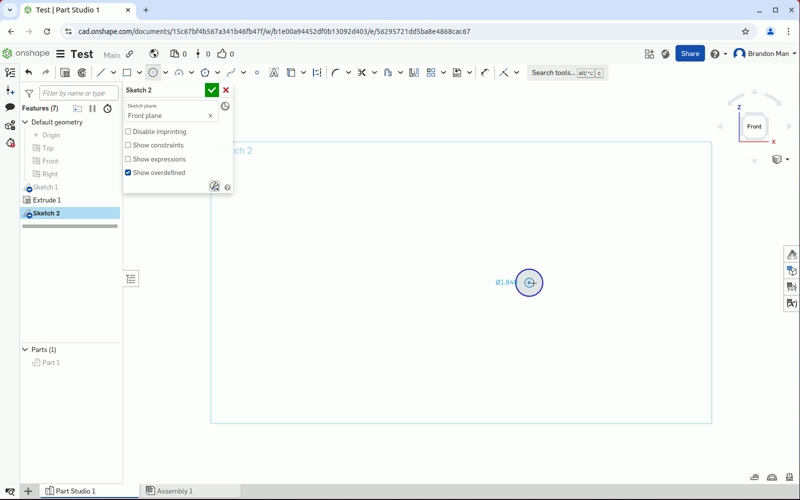
key(esc)
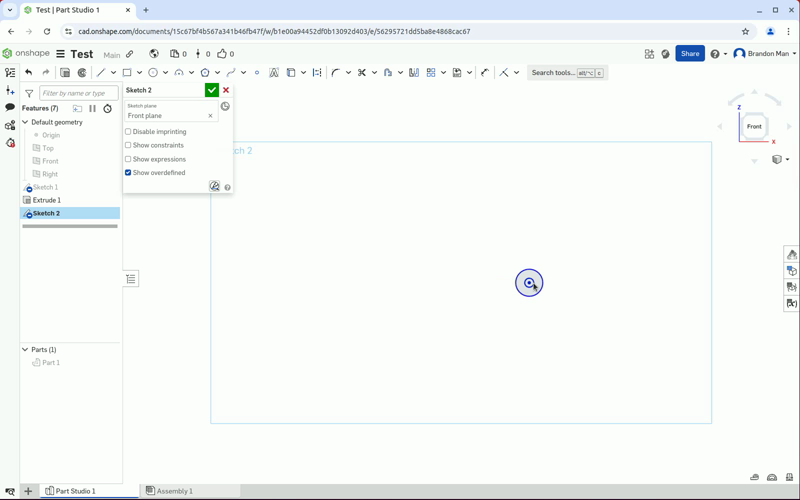
mouse_move(521, 287)
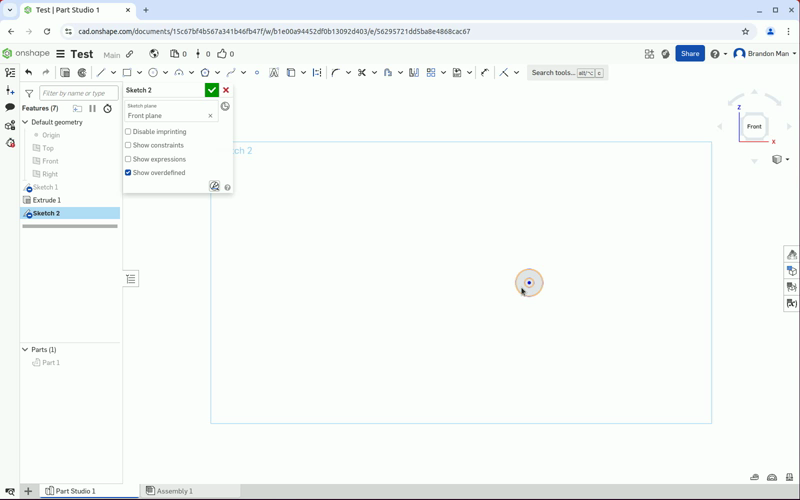
scroll(6)
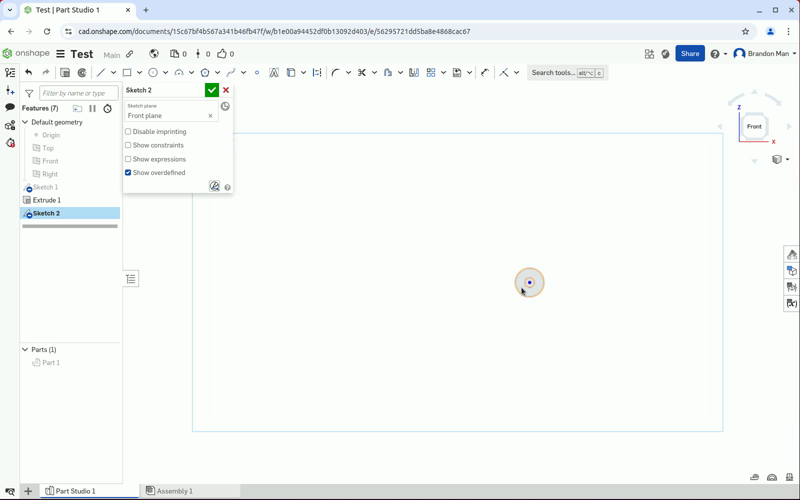
scroll(6)
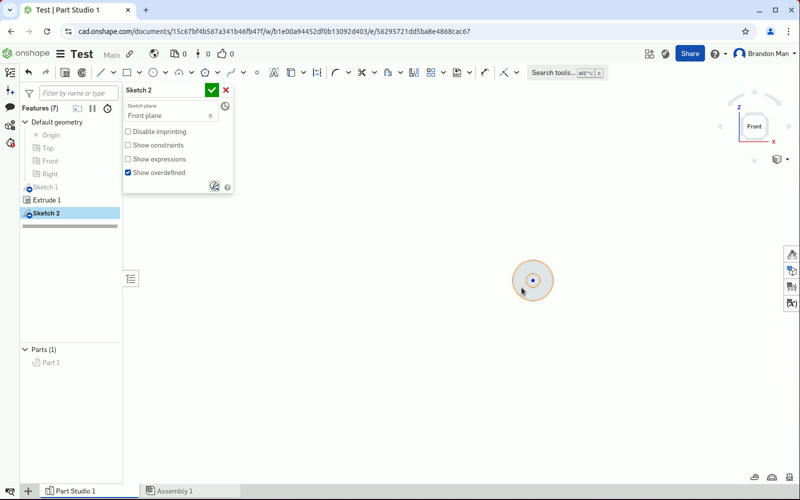
scroll(6)
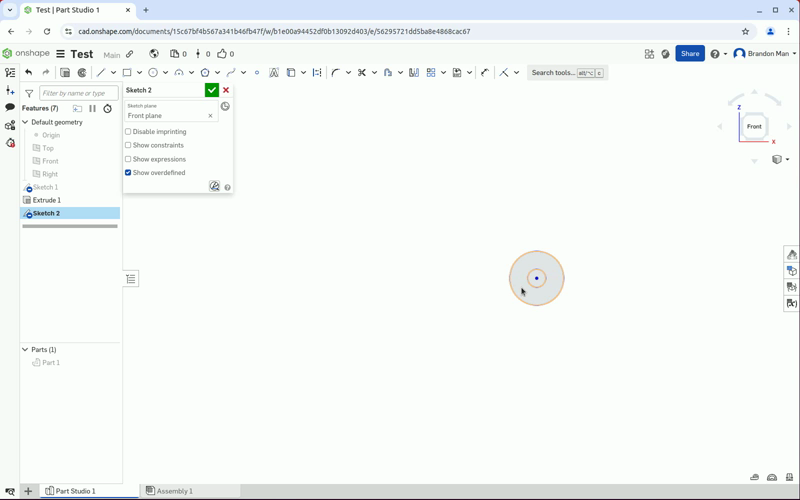
scroll(6)
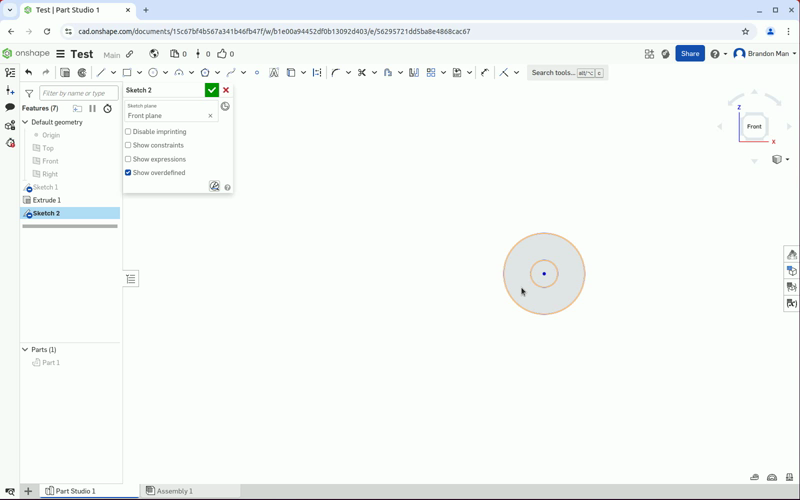
scroll(6)
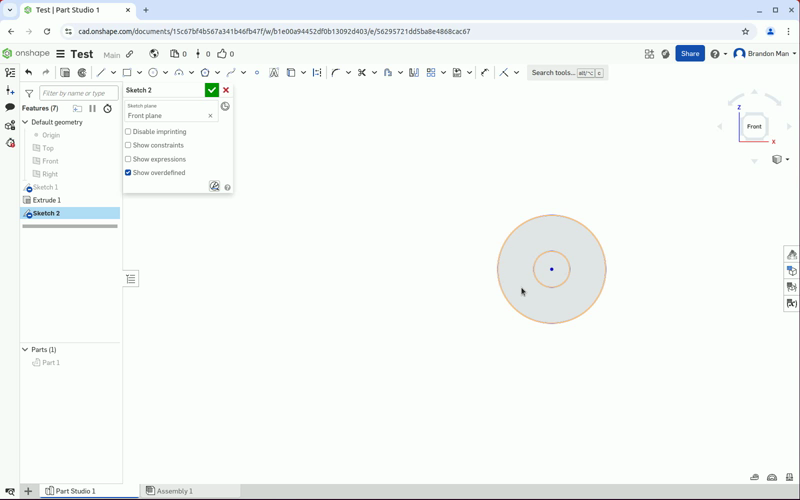
scroll(6)
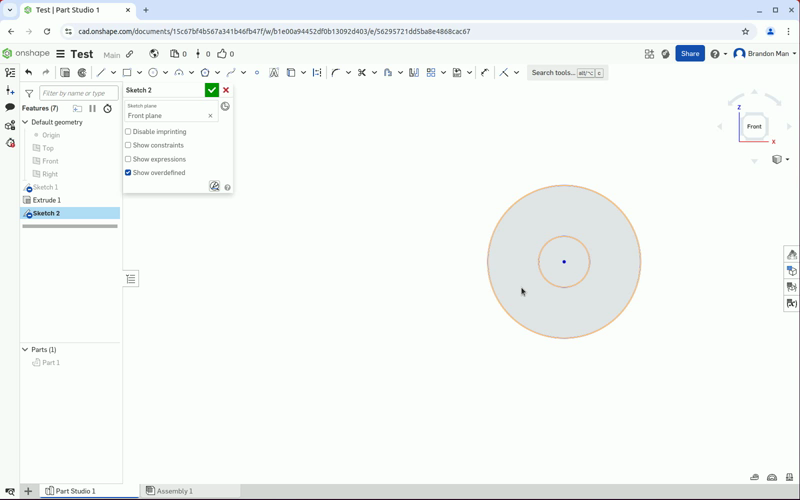
scroll(6)
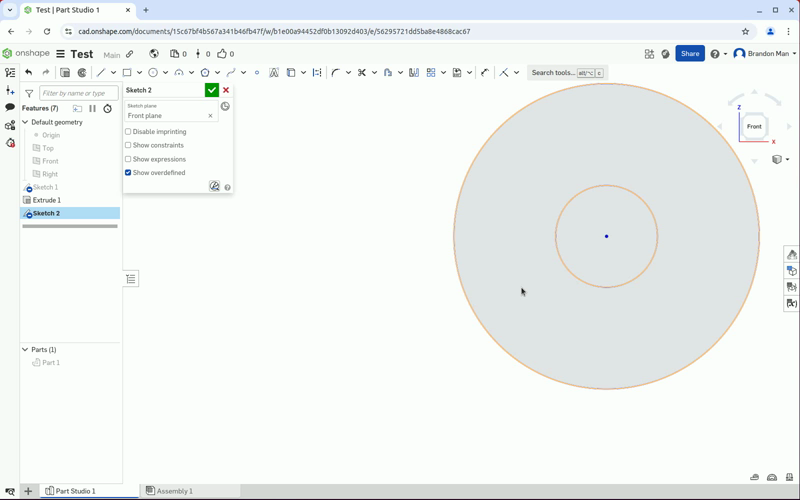
click(521, 287)
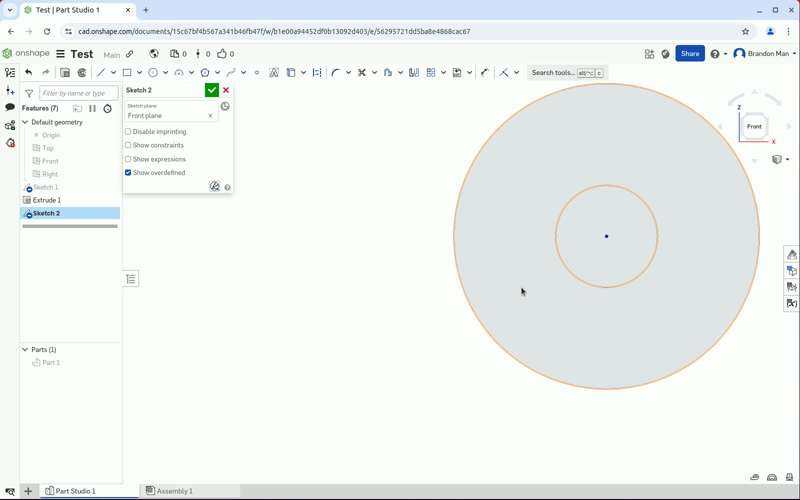
scroll(-6)
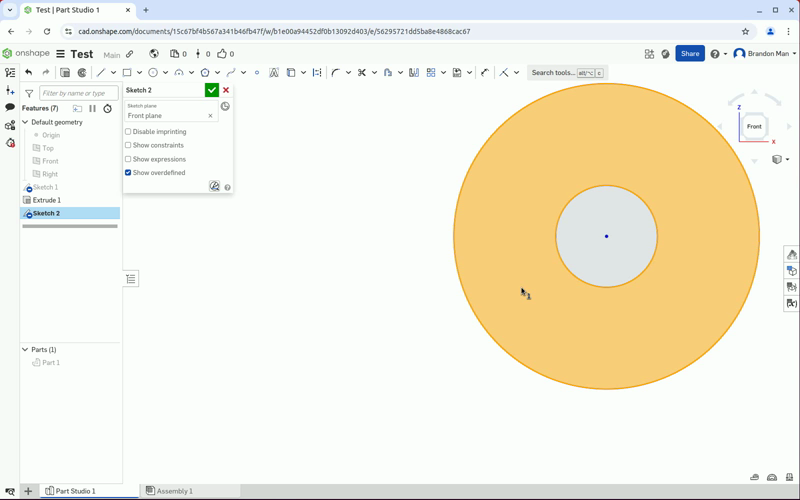
scroll(-6)
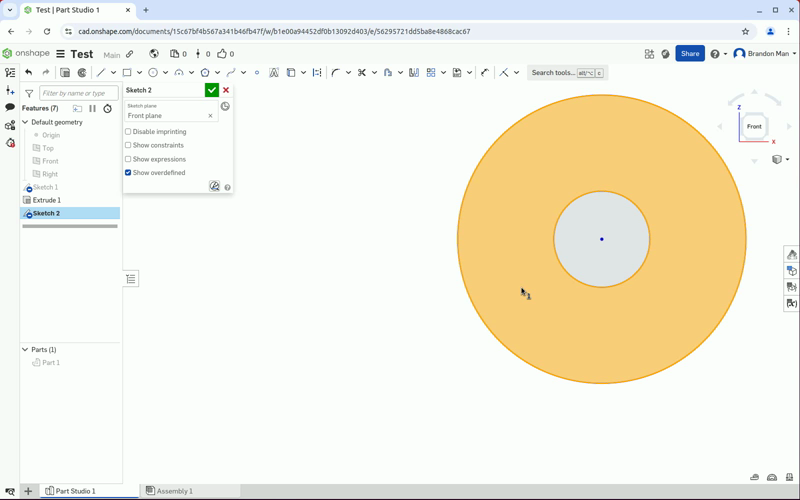
scroll(-6)
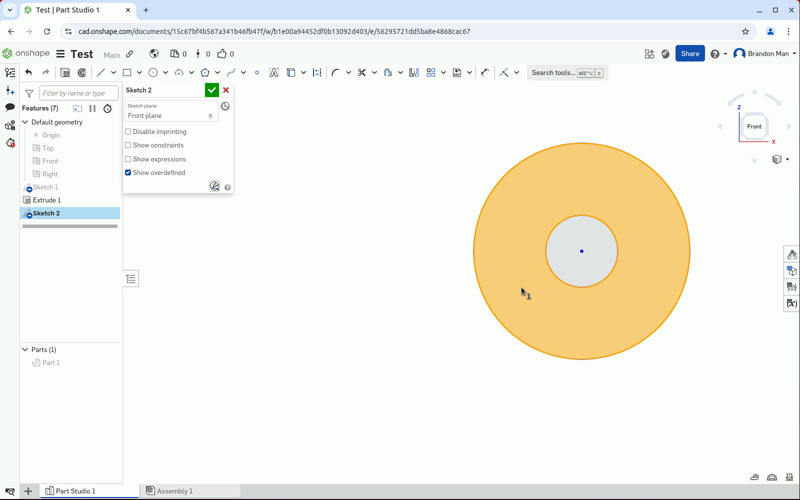
scroll(-6)
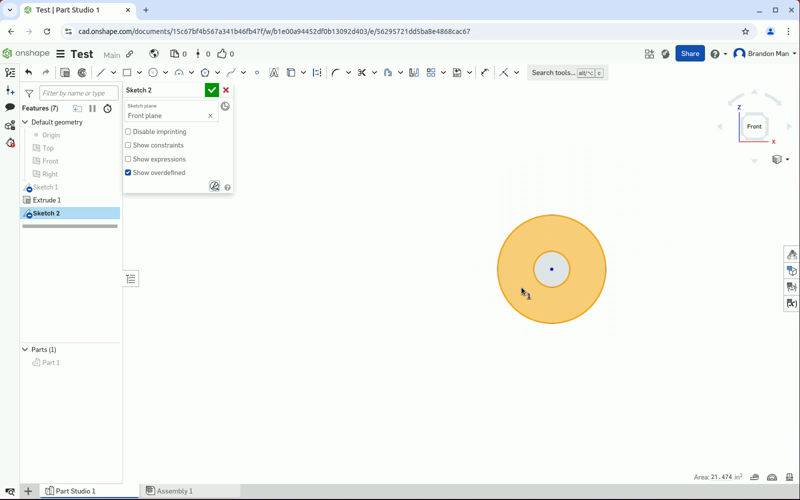
scroll(-6)
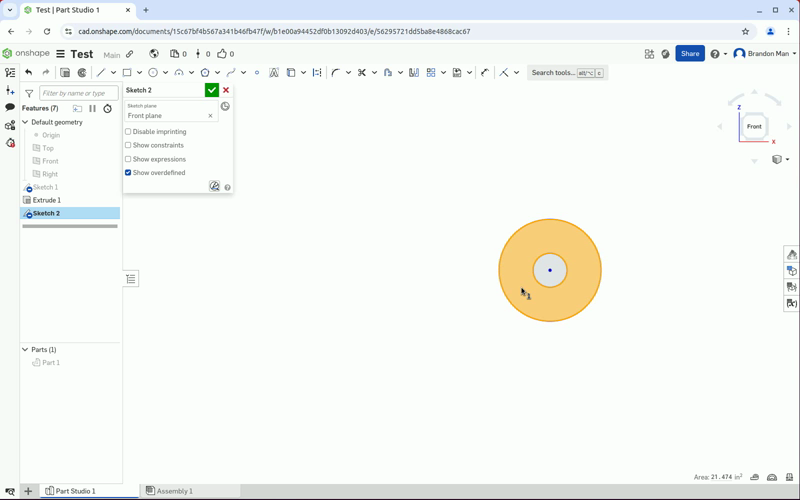
scroll(-6)
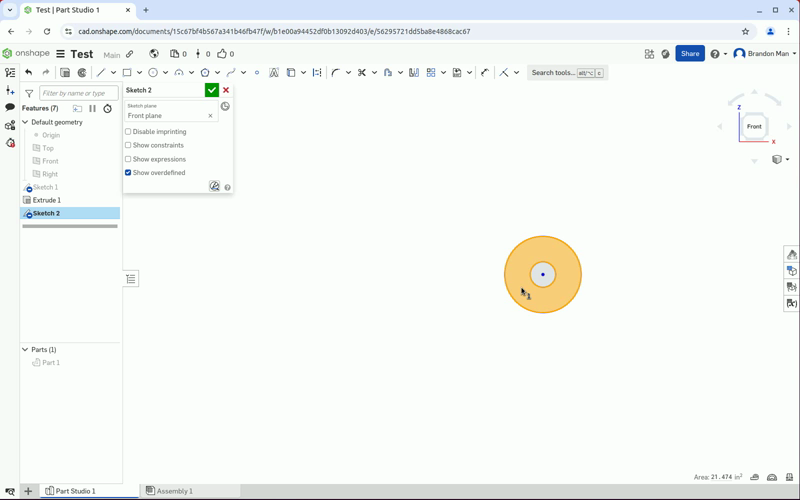
scroll(-6)
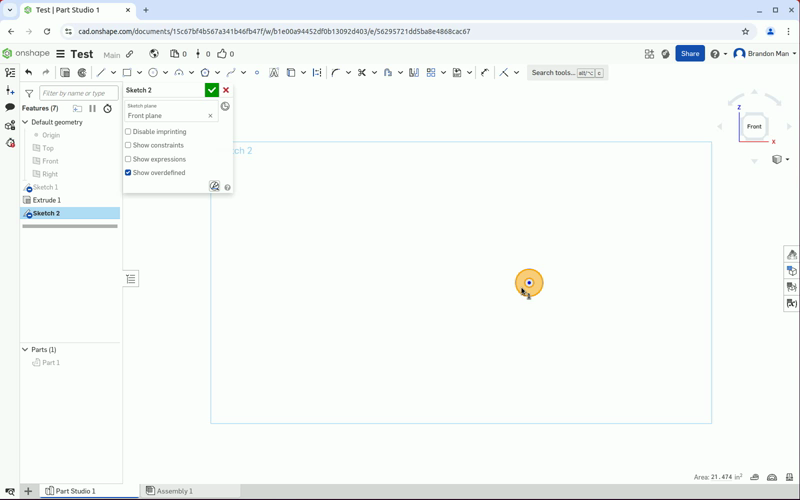
mouse_move(73, 352)
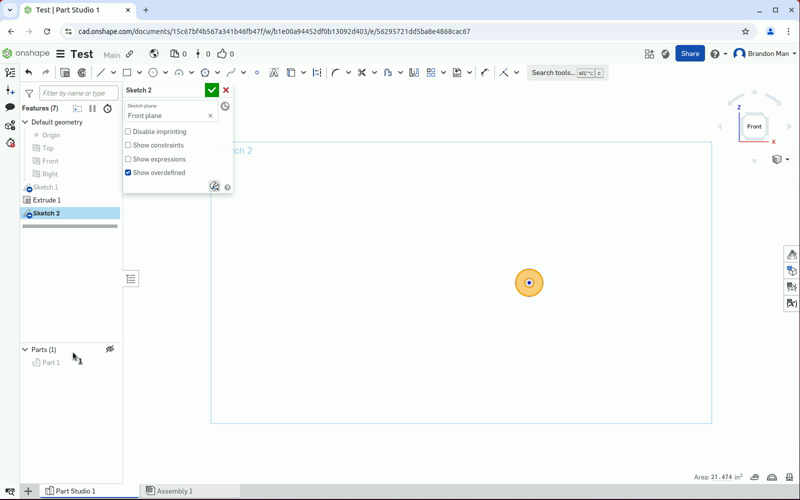
key(shift+y)
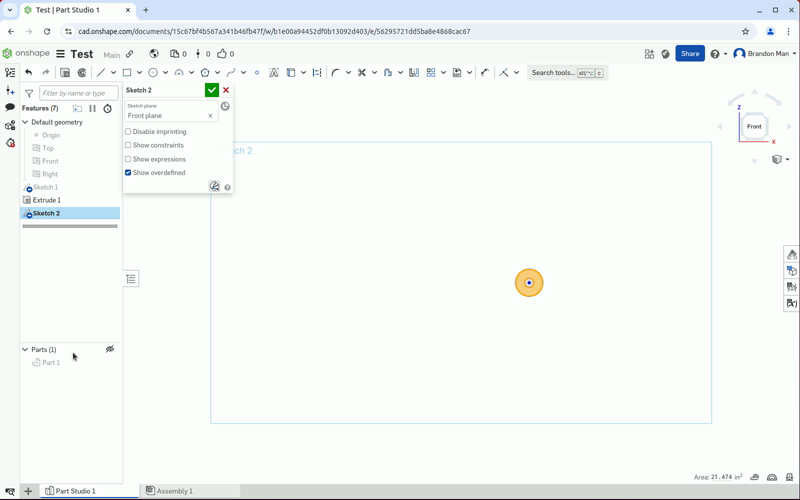
key(shift+e)
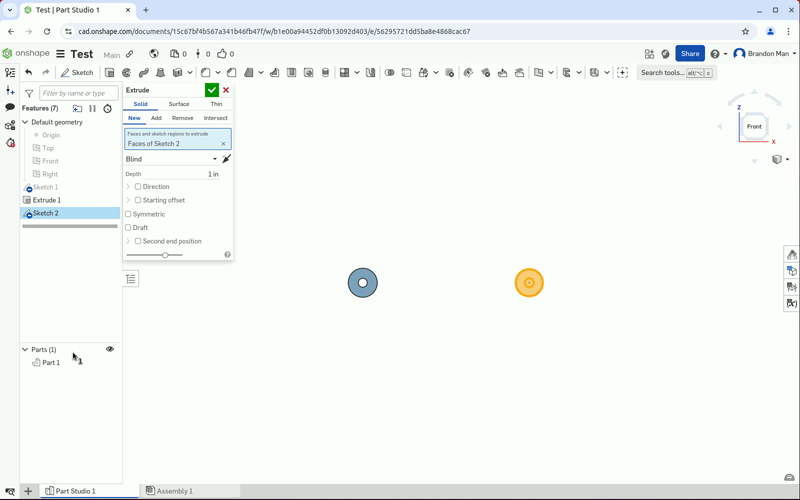
mouse_move(143, 106)
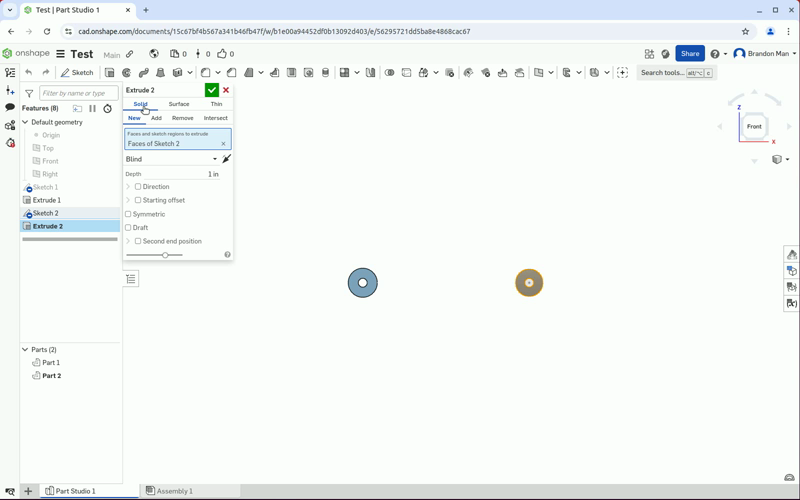
click(143, 106)
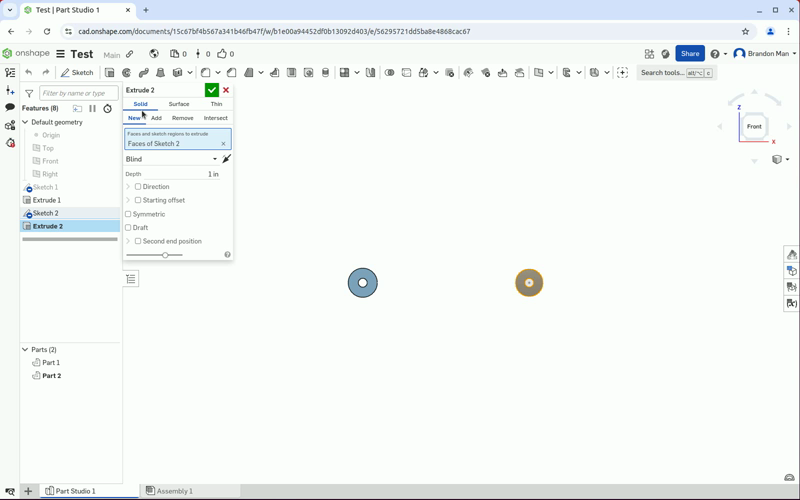
mouse_move(137, 120)
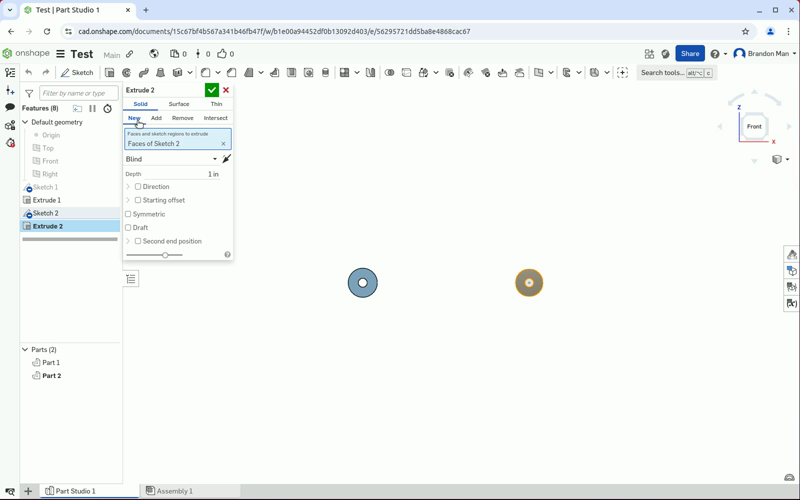
click(137, 120)
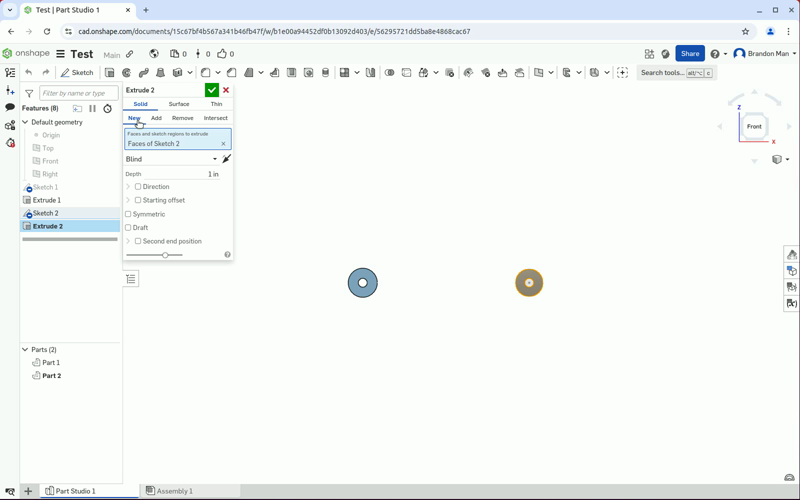
key(tab, 4)
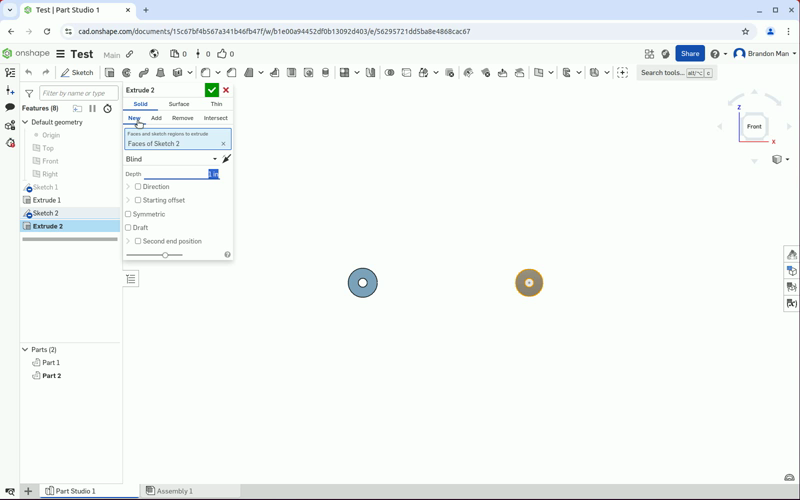
text(2.166)
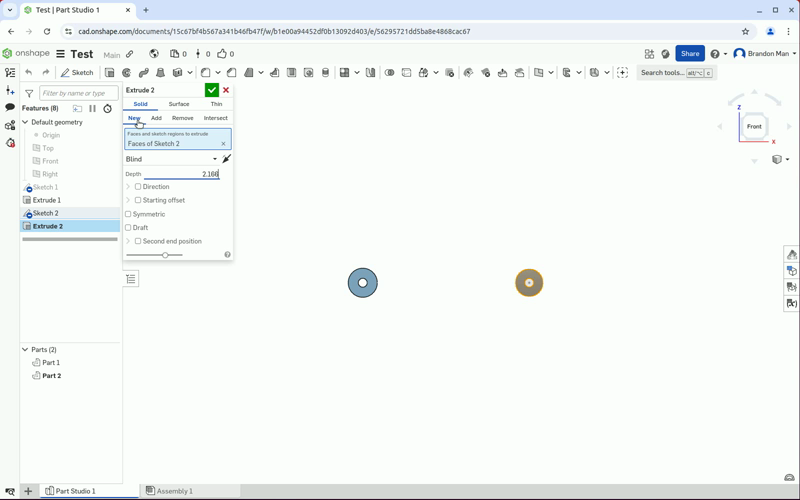
key(enter)
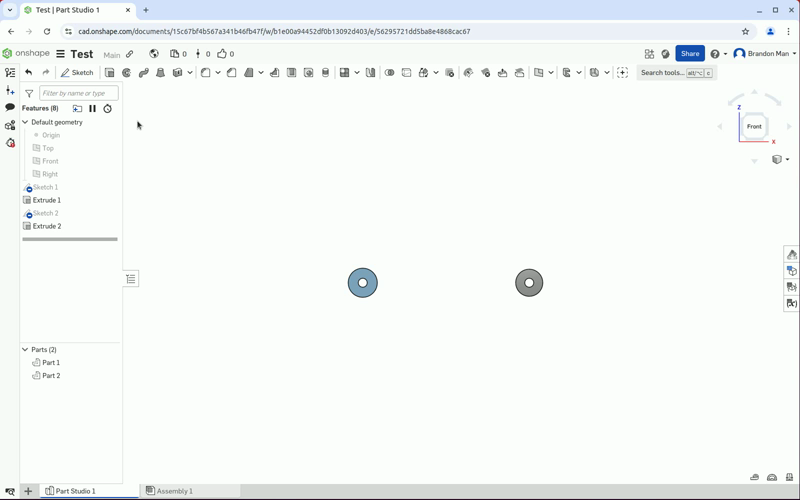
key(shift+h)
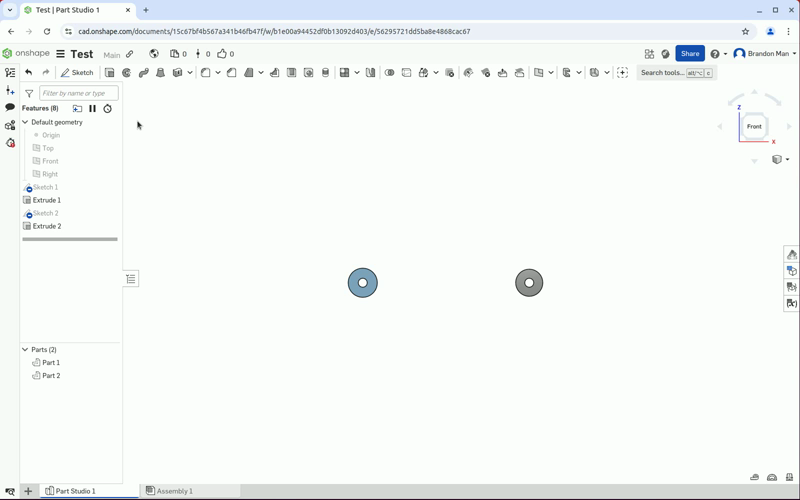
key(shift+h)
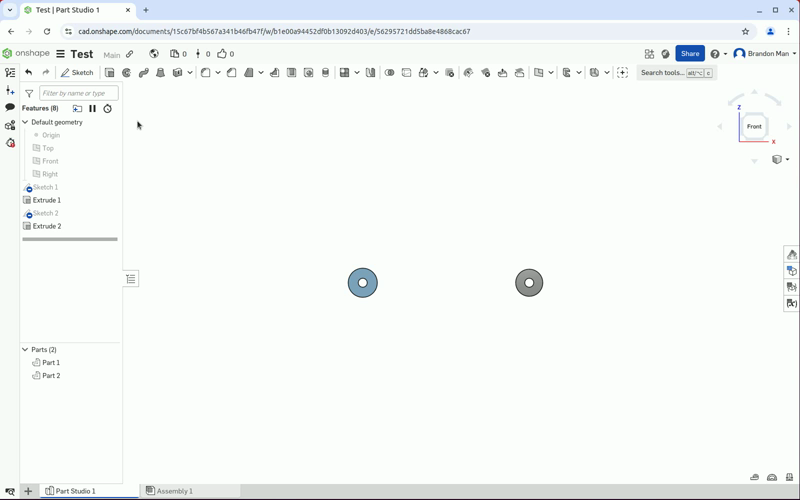
mouse_move(73, 189)
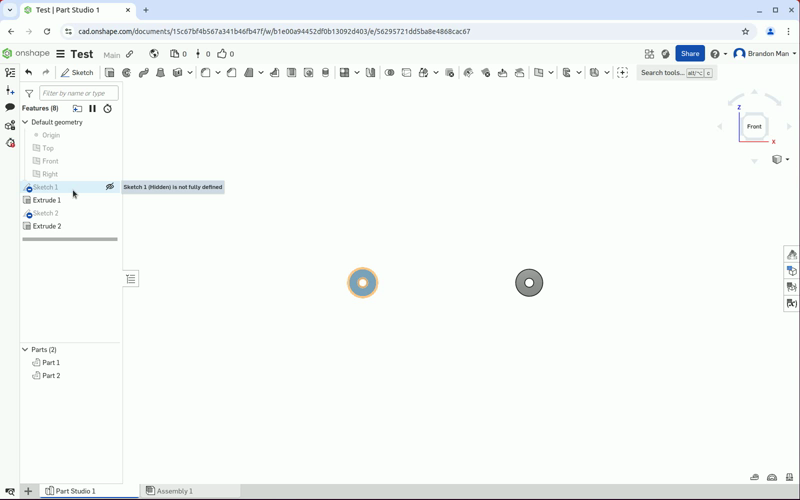
click(73, 189)
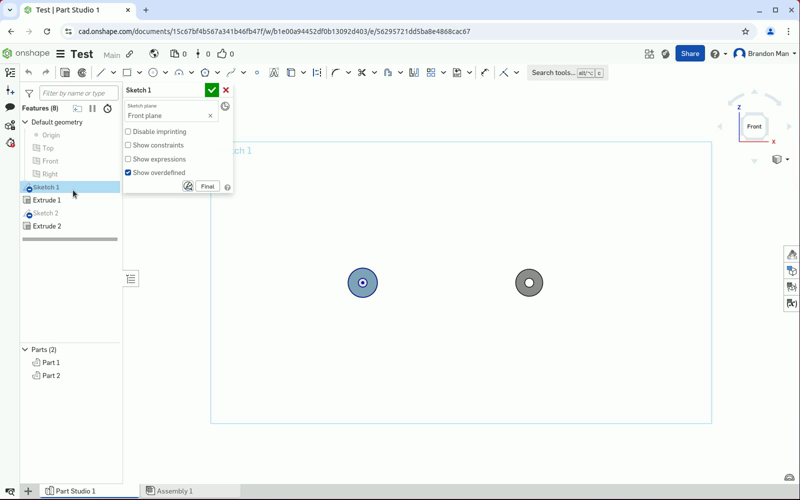
mouse_move(229, 92)
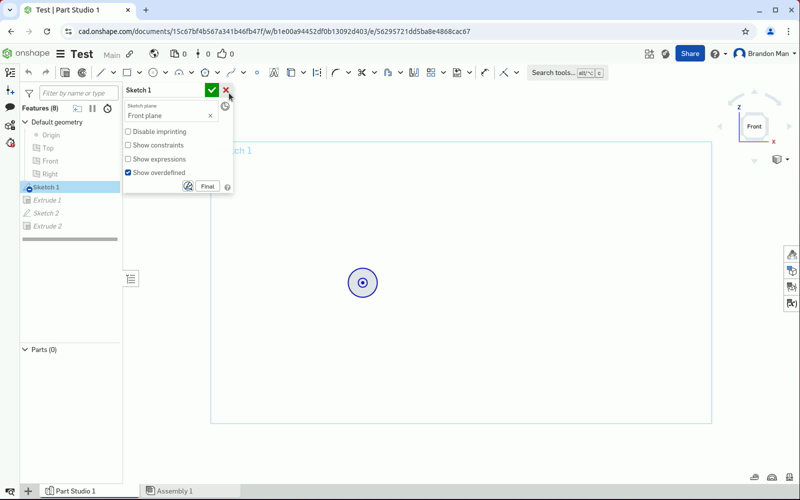
click(229, 92)
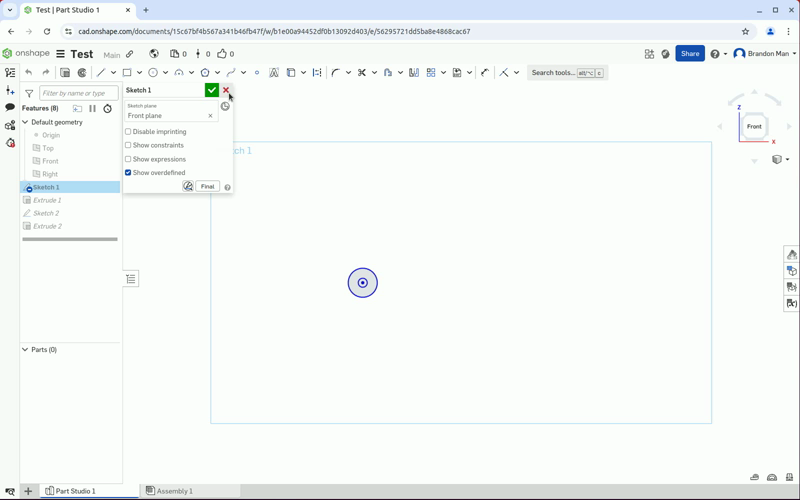
key(shift+s)
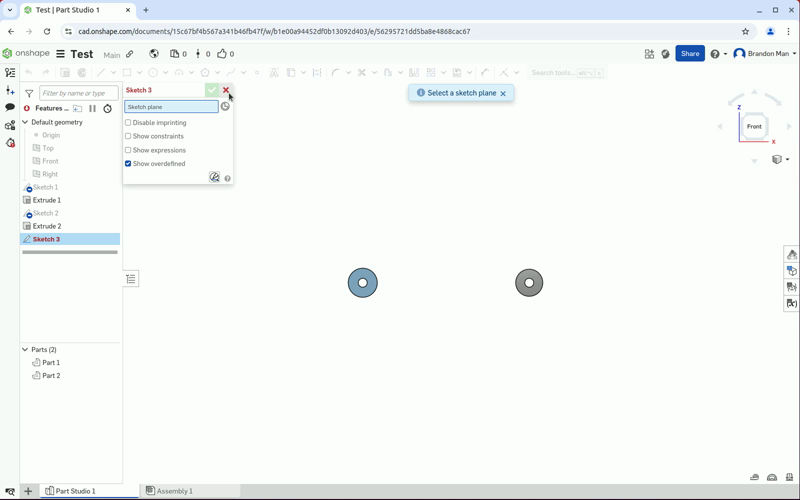
mouse_move(73, 163)
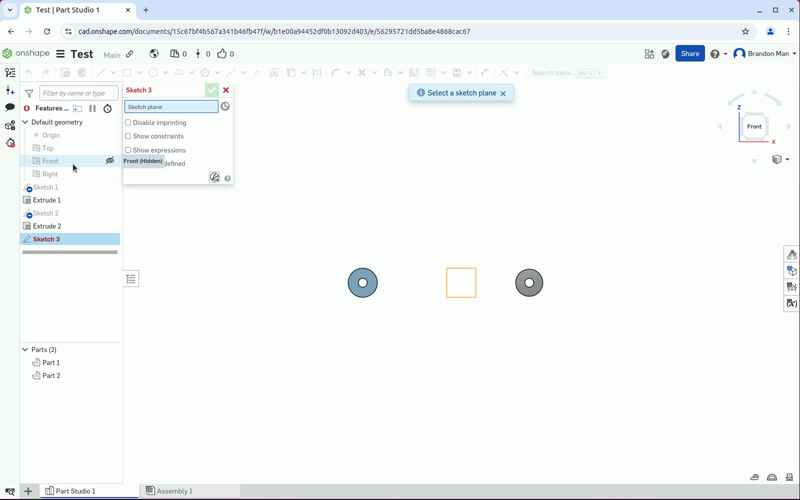
click(73, 163)
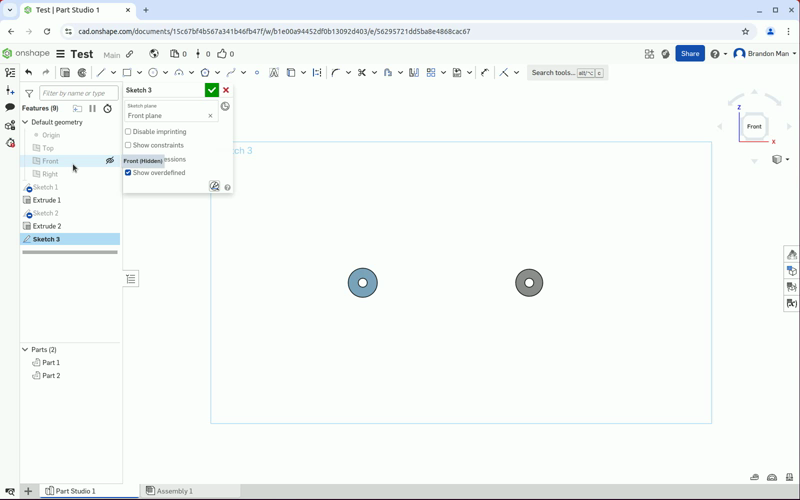
mouse_move(73, 352)
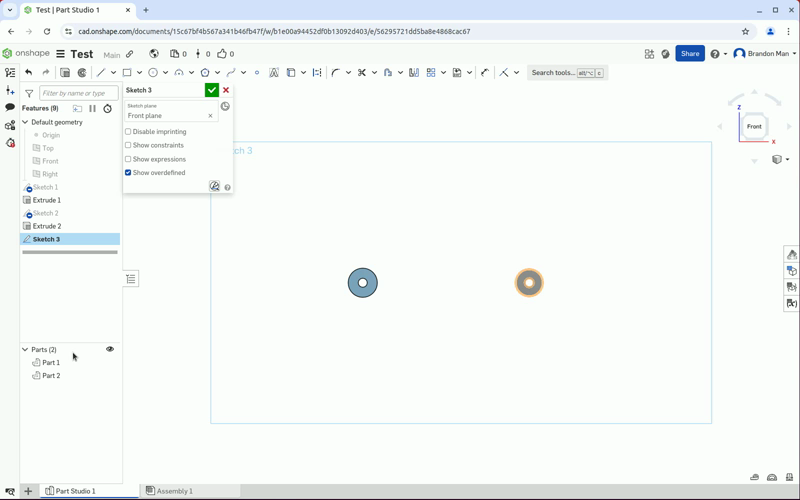
key(y)
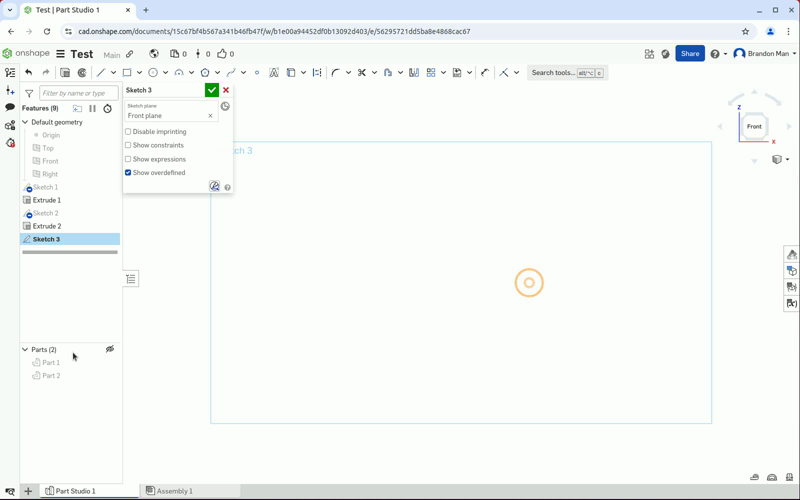
key(l)
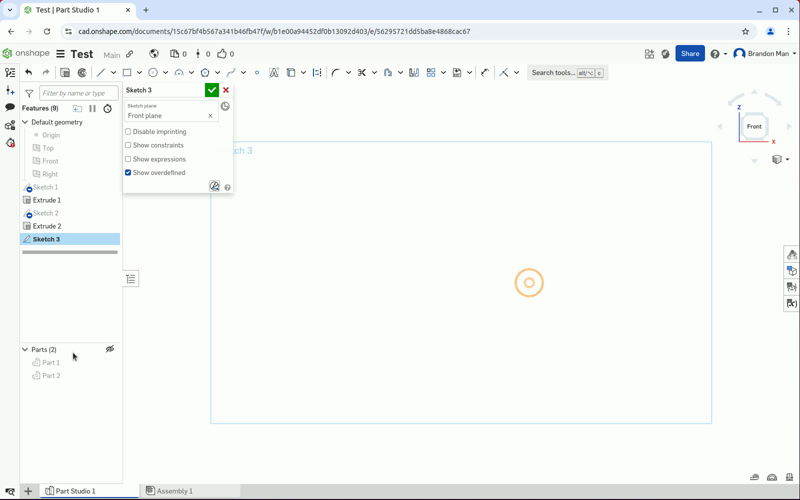
key_down(shift)
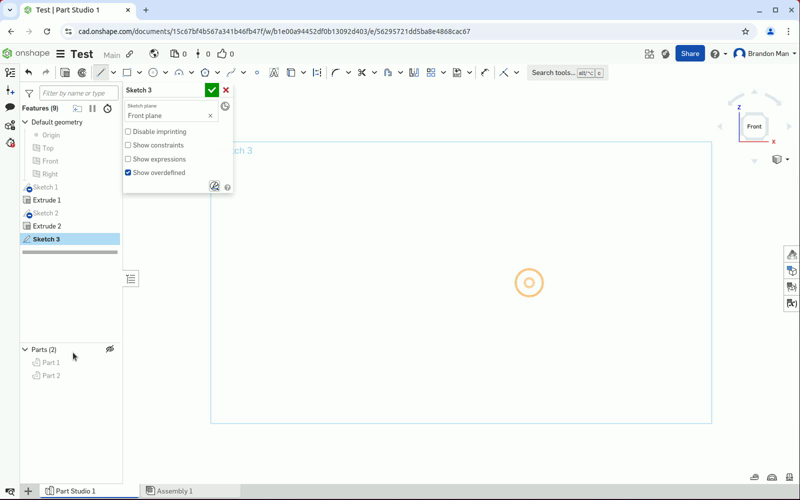
mouse_move(362, 297)
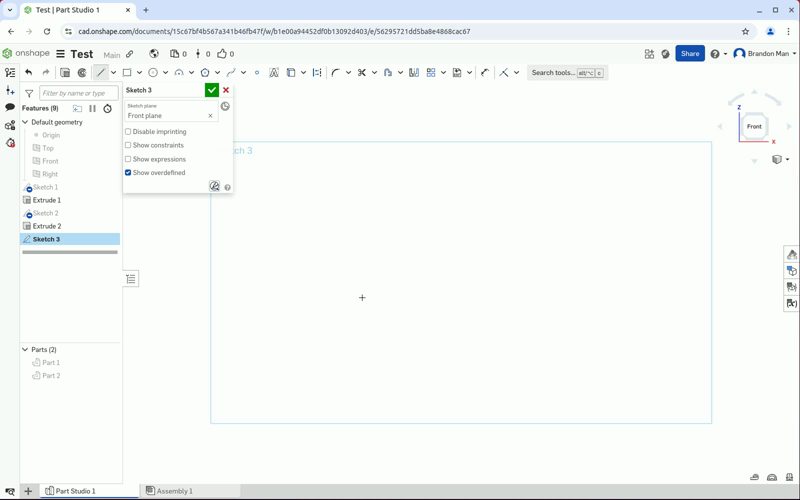
click(362, 297)
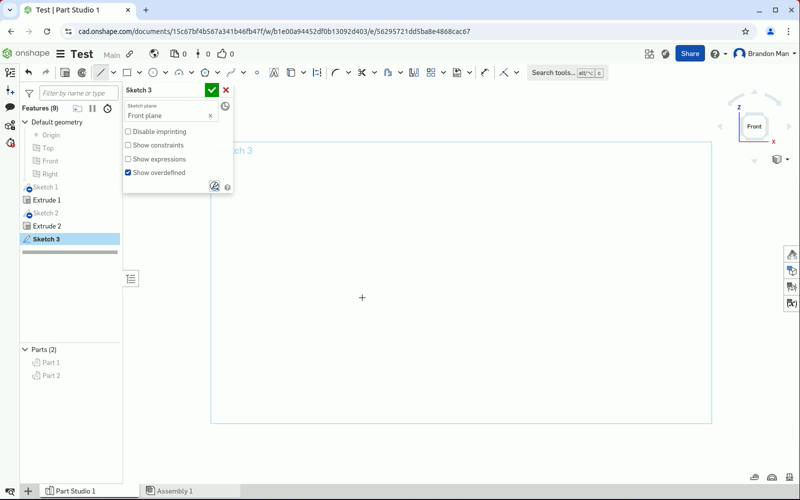
key_up(shift)
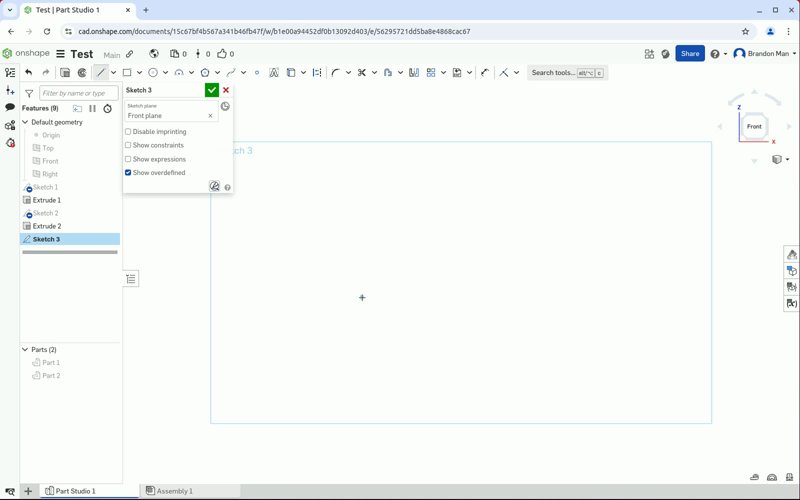
key_down(shift)
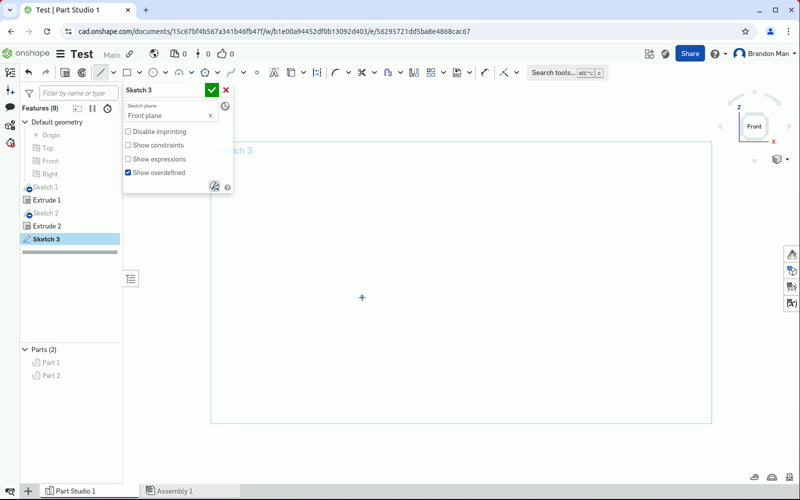
mouse_move(528, 295)
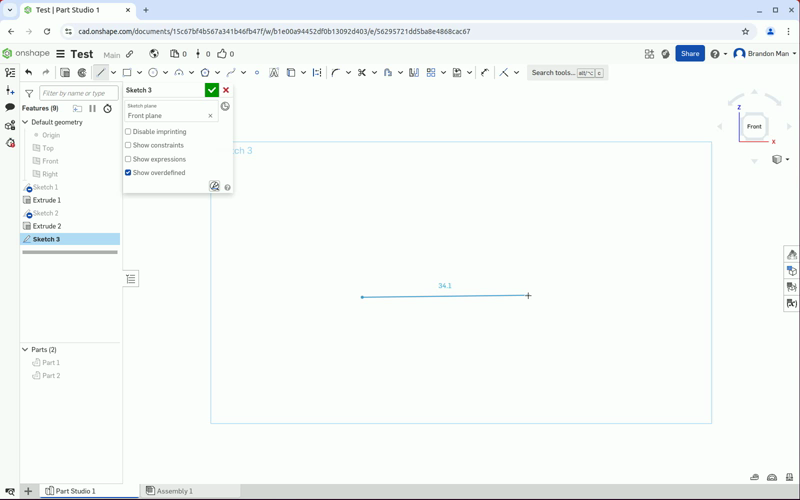
click(528, 295)
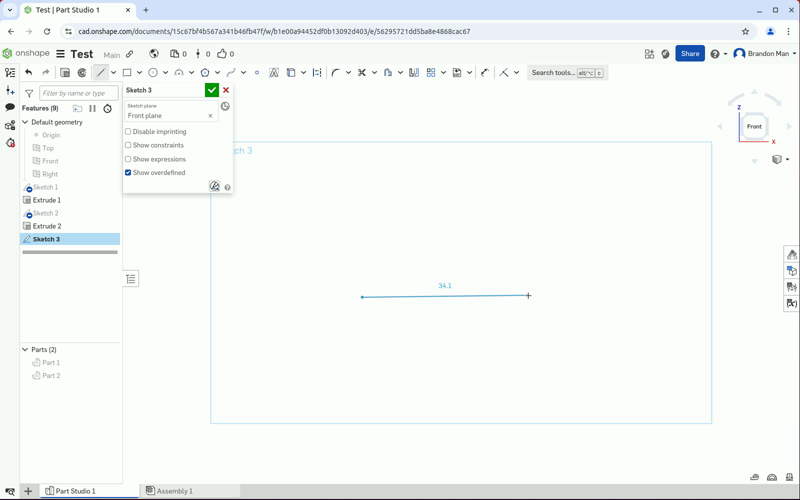
key_up(shift)
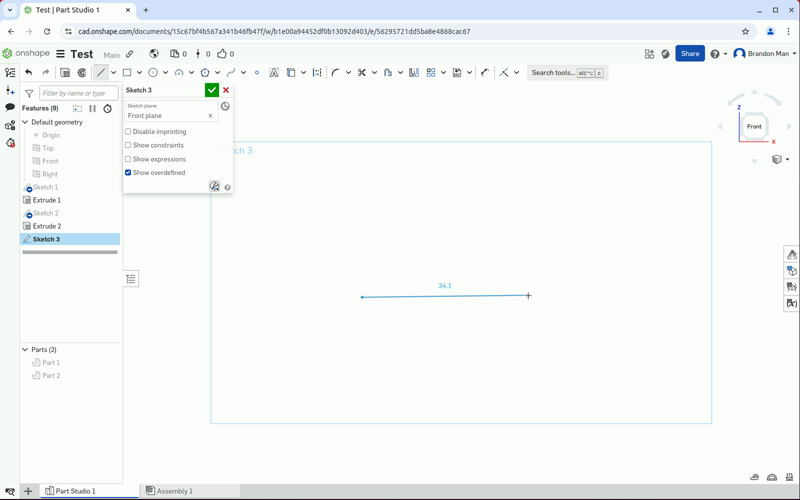
key(esc)
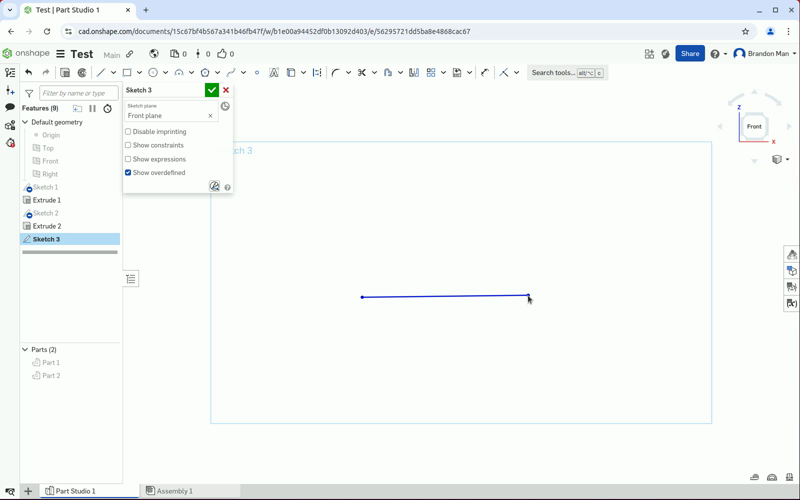
key(a)
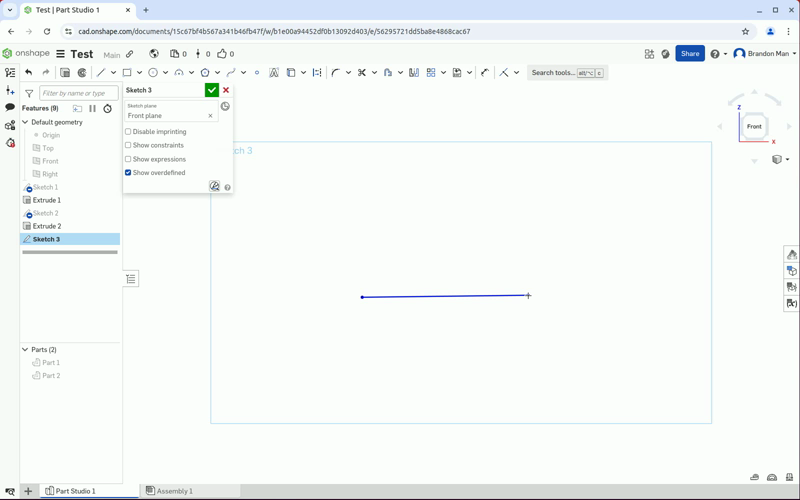
mouse_move(528, 295)
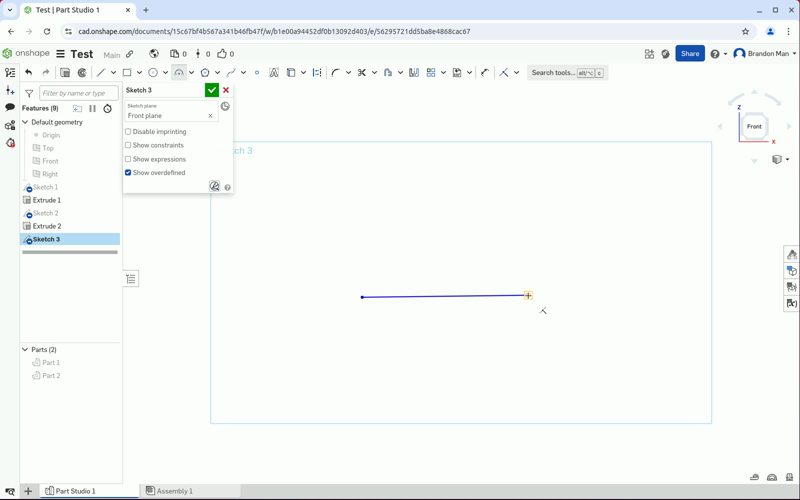
click(528, 295)
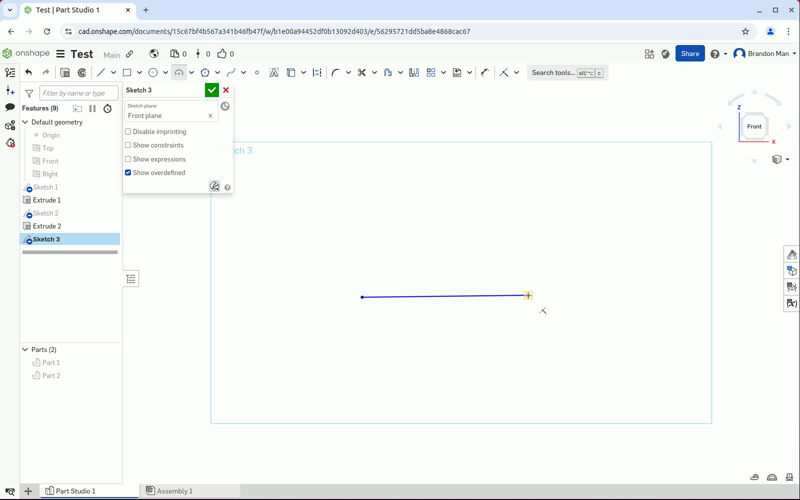
key_down(shift)
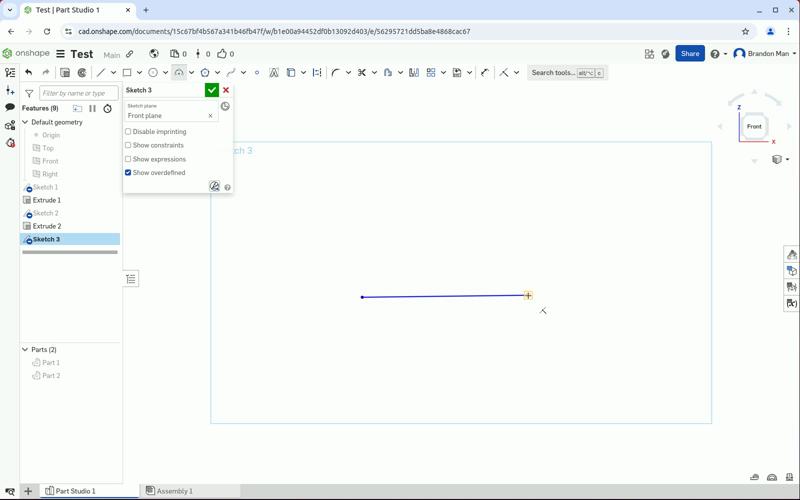
mouse_move(528, 270)
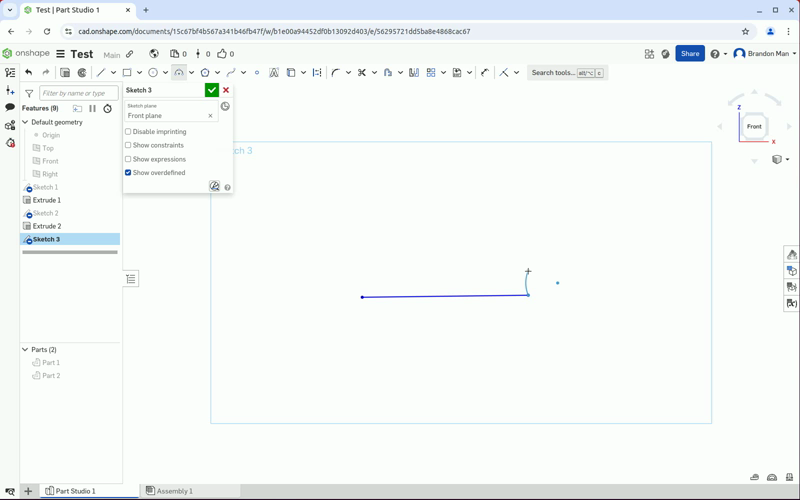
click(528, 270)
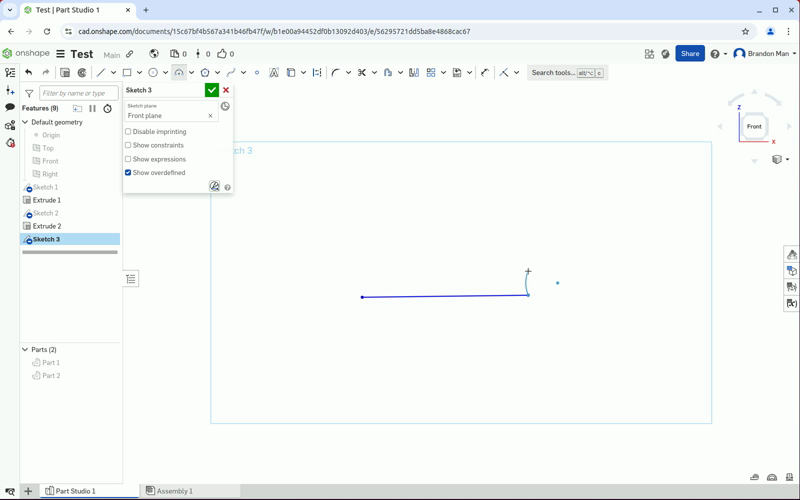
mouse_move(516, 282)
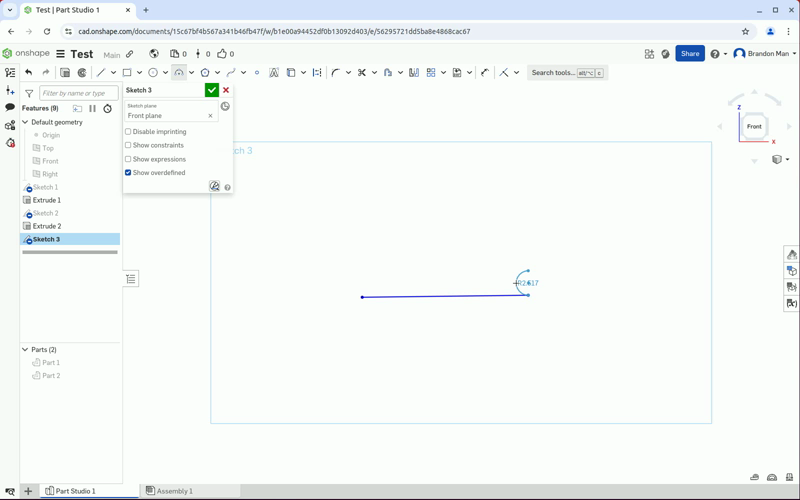
click(516, 282)
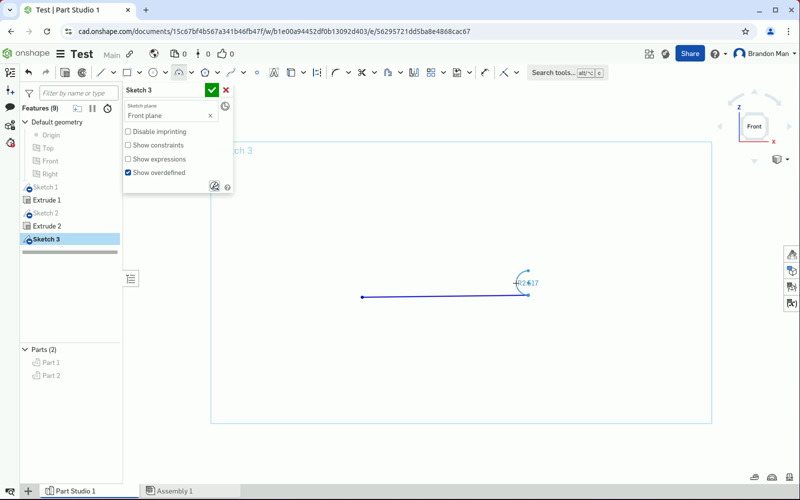
key_up(shift)
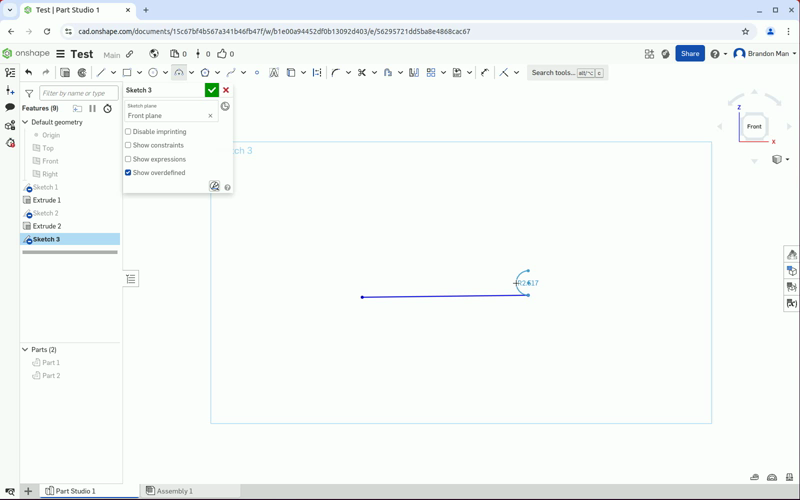
key(esc)
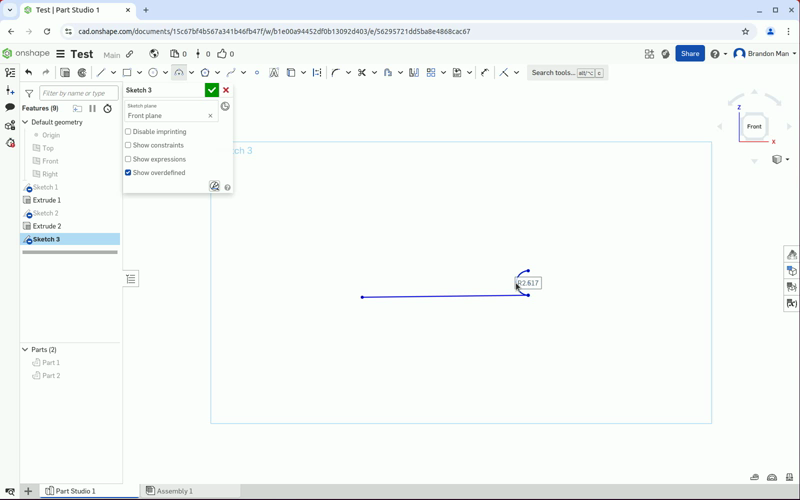
key(l)
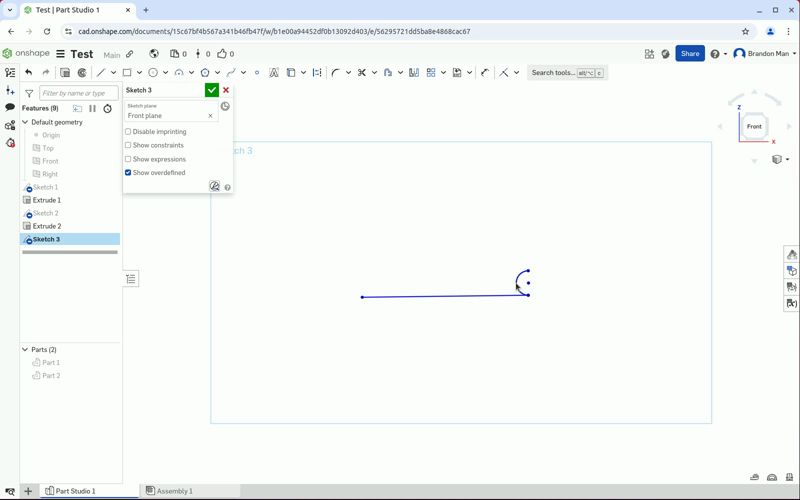
mouse_move(528, 270)
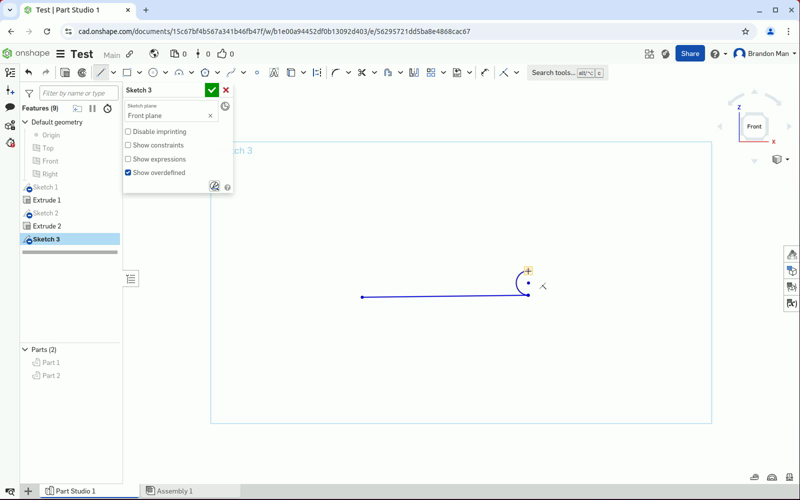
click(528, 270)
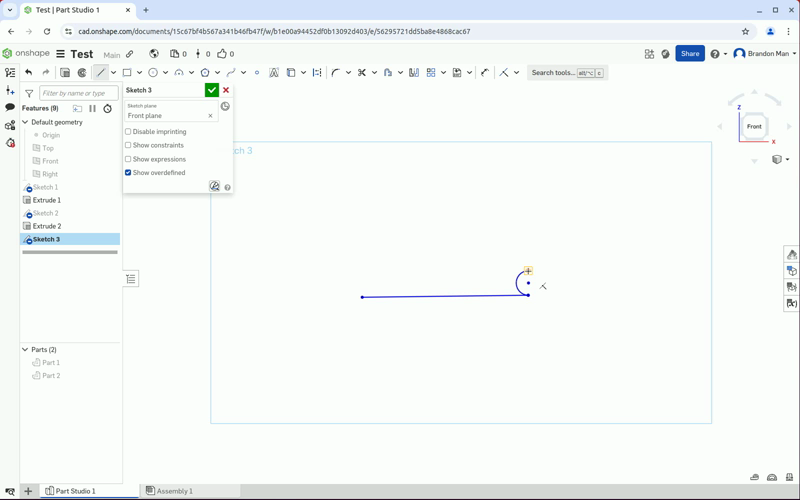
key_down(shift)
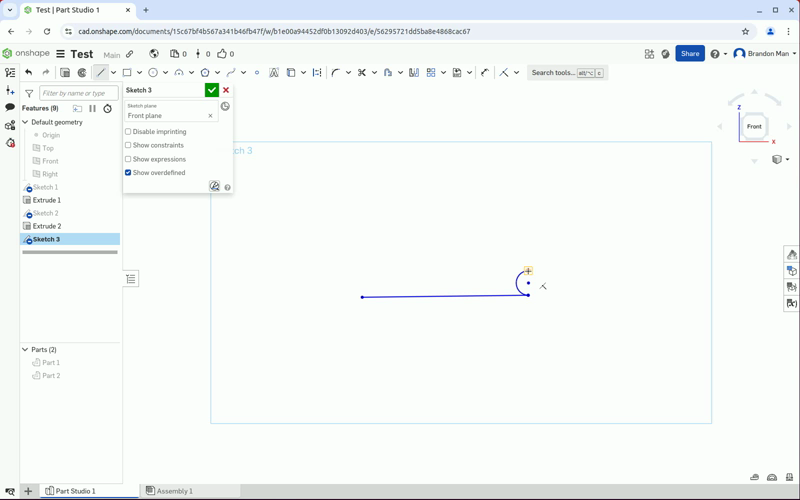
mouse_move(362, 269)
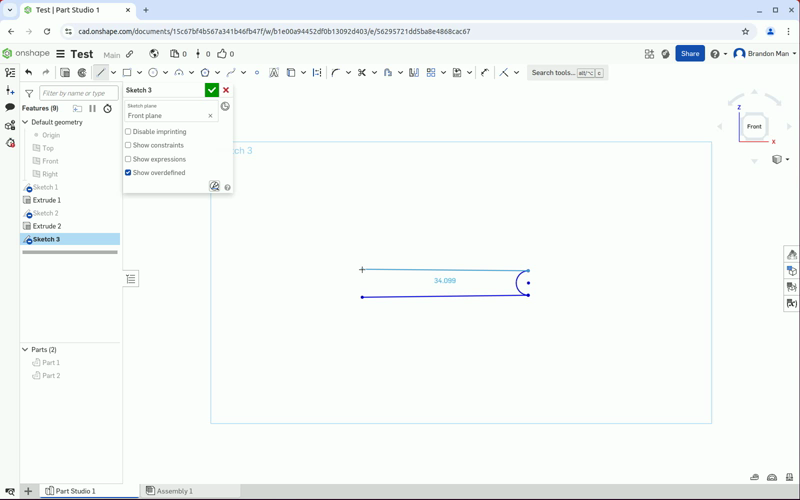
click(362, 269)
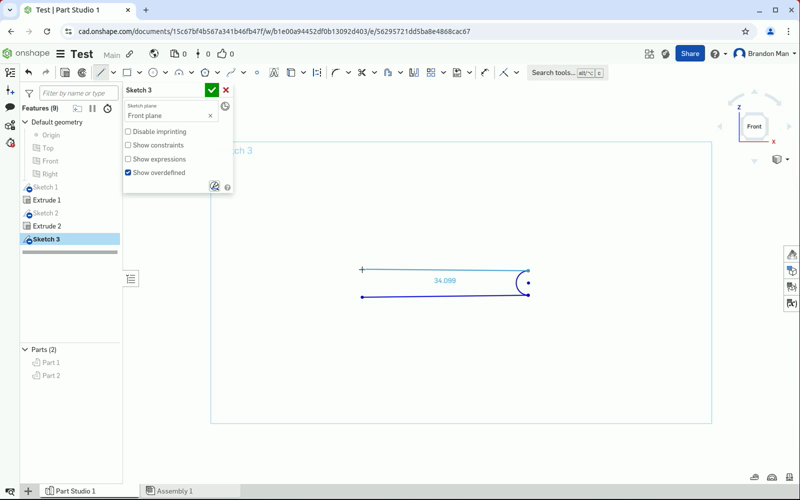
key_up(shift)
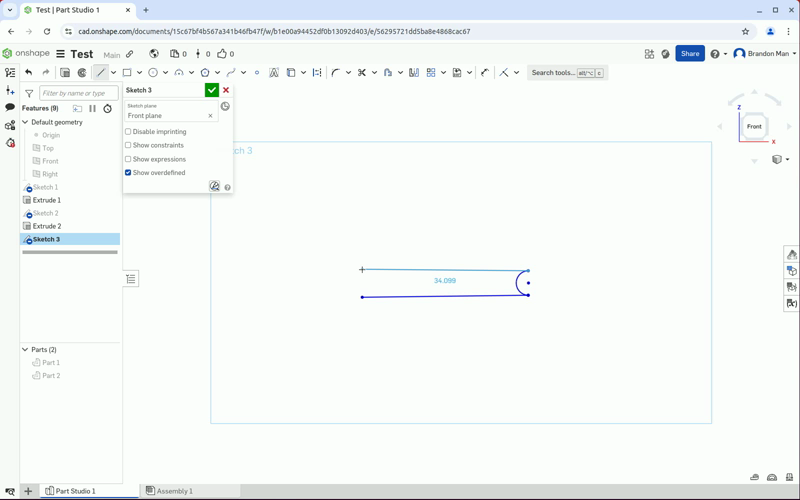
key(esc)
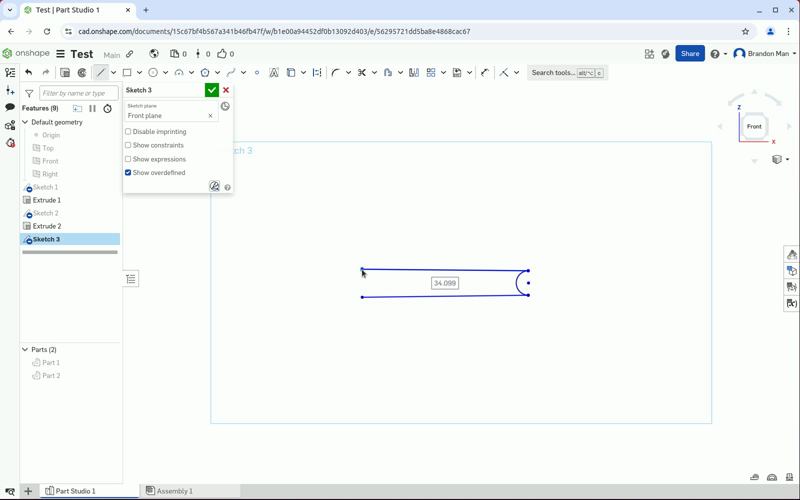
key(a)
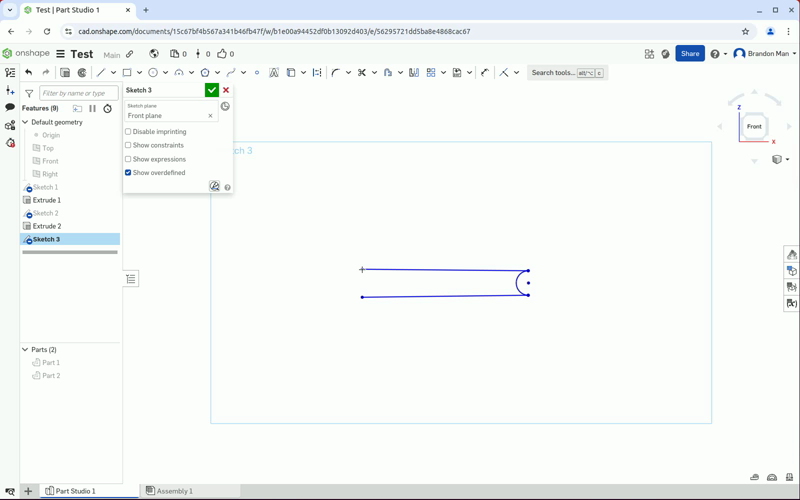
mouse_move(362, 269)
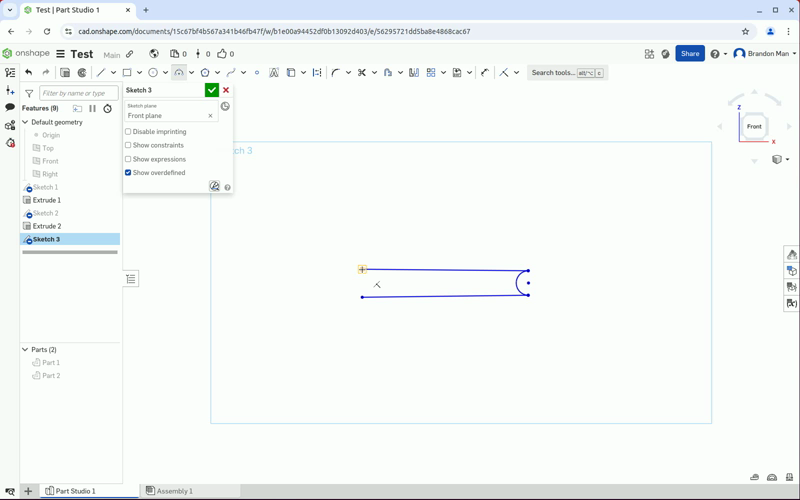
click(362, 269)
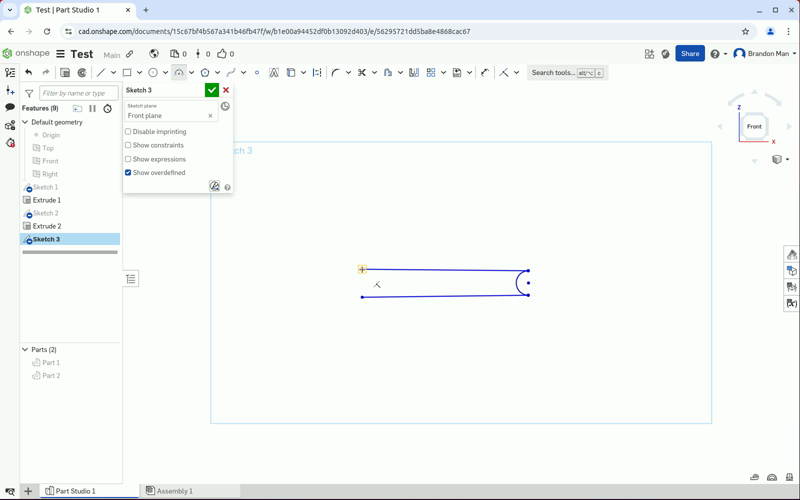
mouse_move(362, 297)
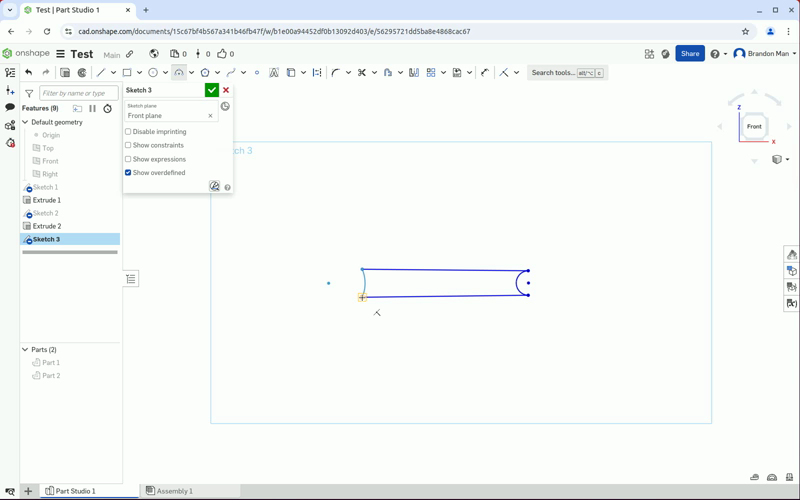
click(362, 297)
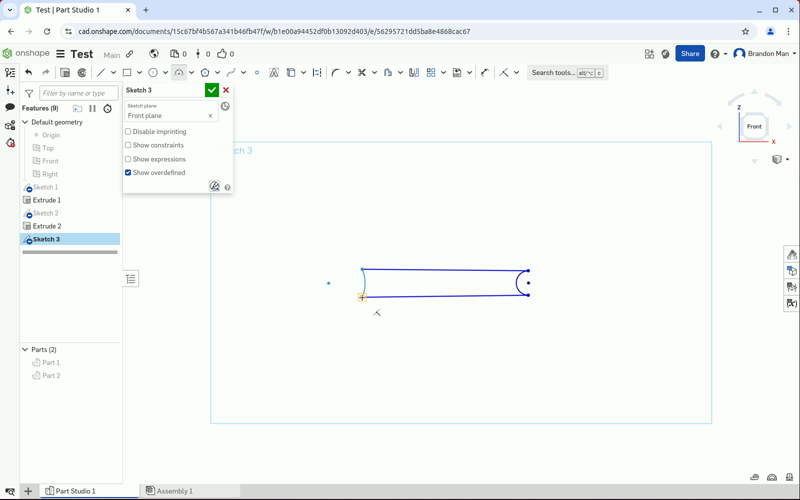
key_down(shift)
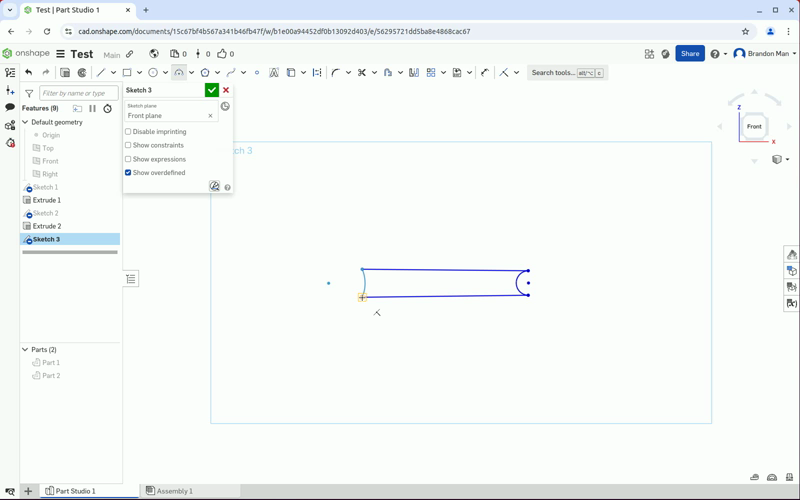
mouse_move(376, 282)
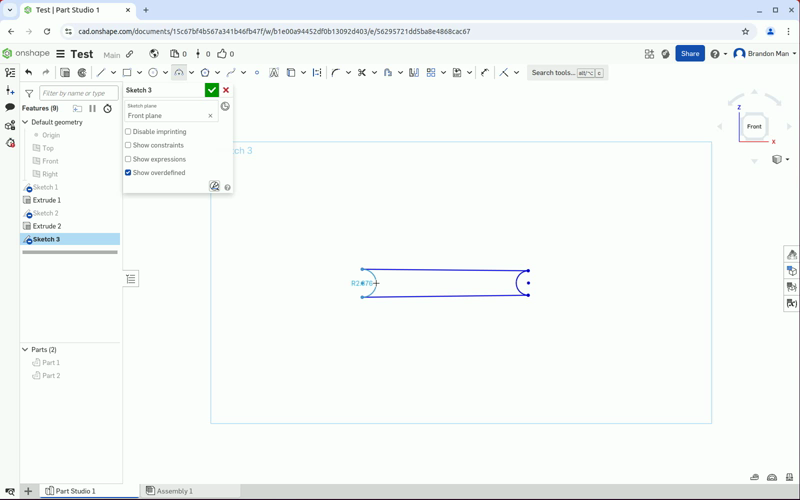
click(376, 282)
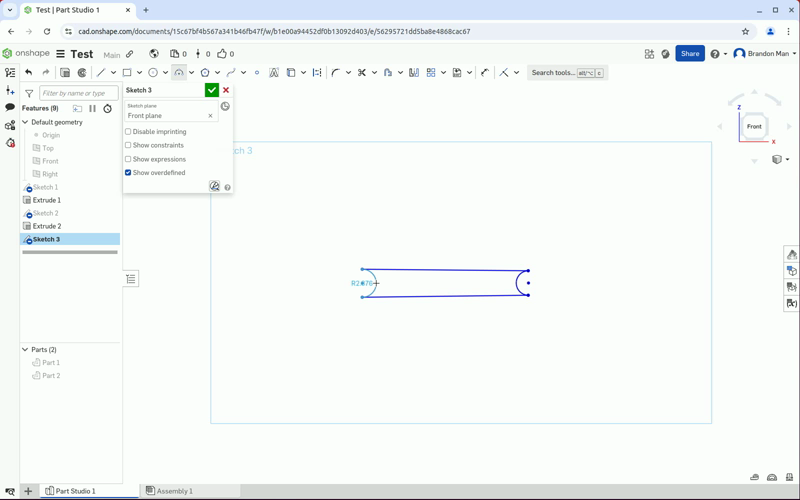
key_up(shift)
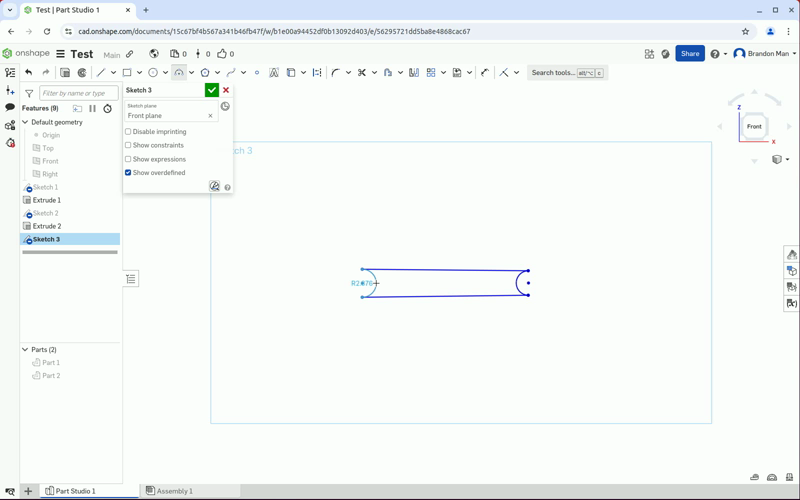
key(esc)
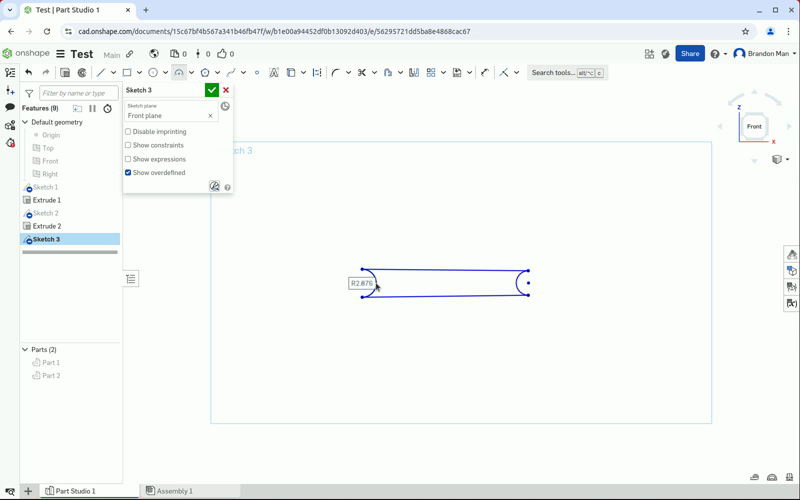
mouse_move(524, 281)
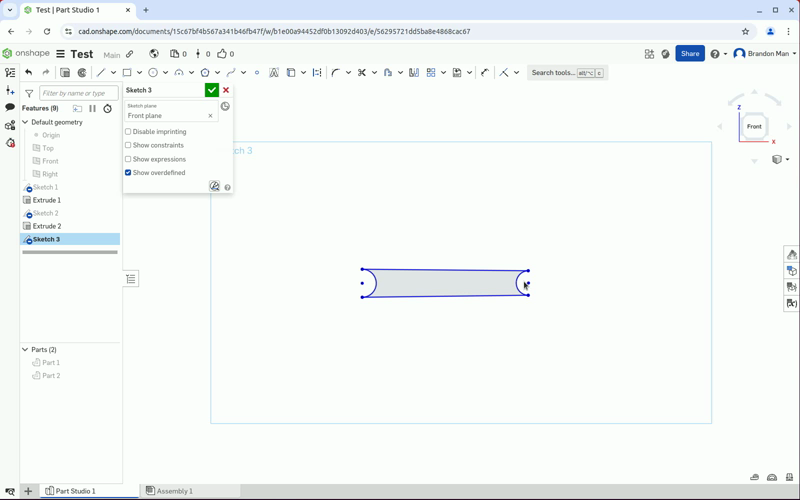
scroll(6)
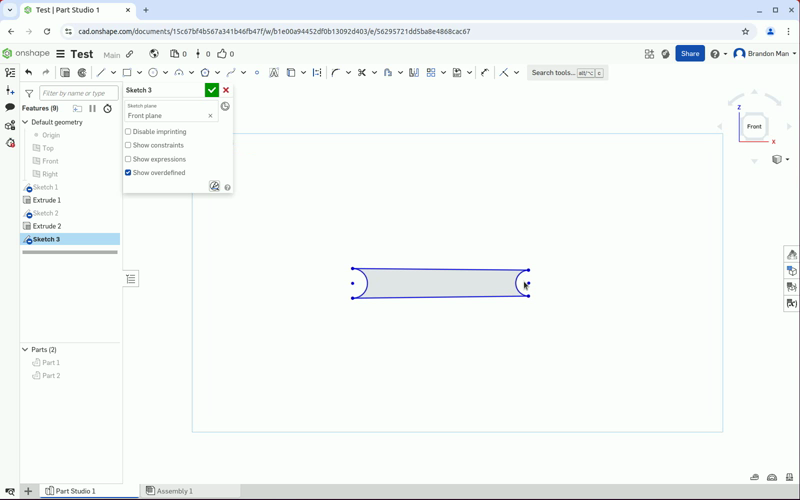
scroll(6)
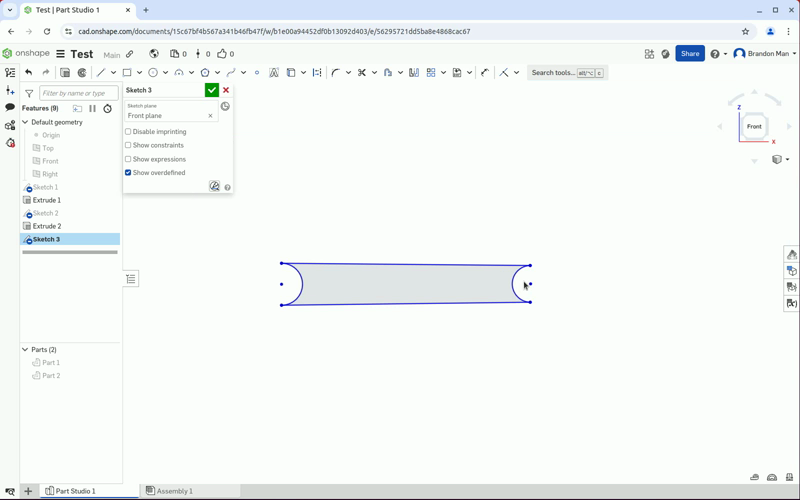
scroll(6)
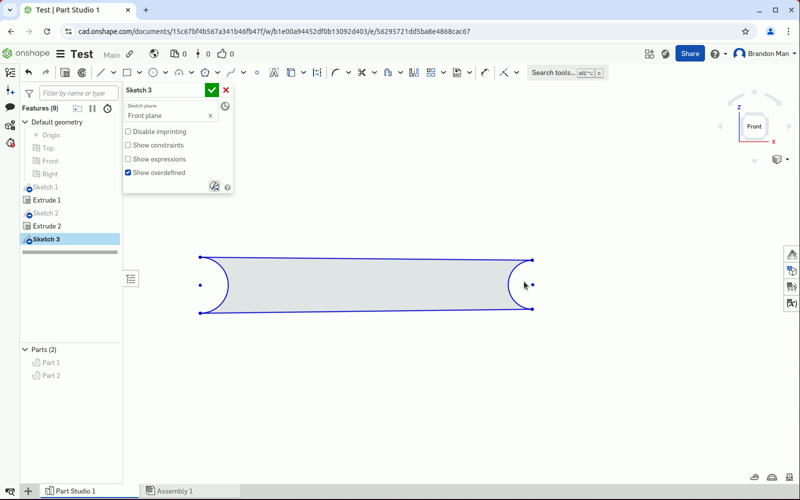
scroll(6)
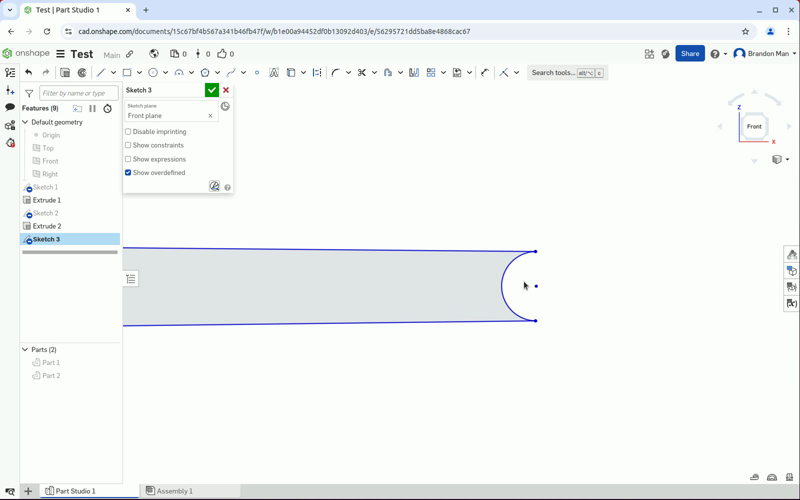
scroll(6)
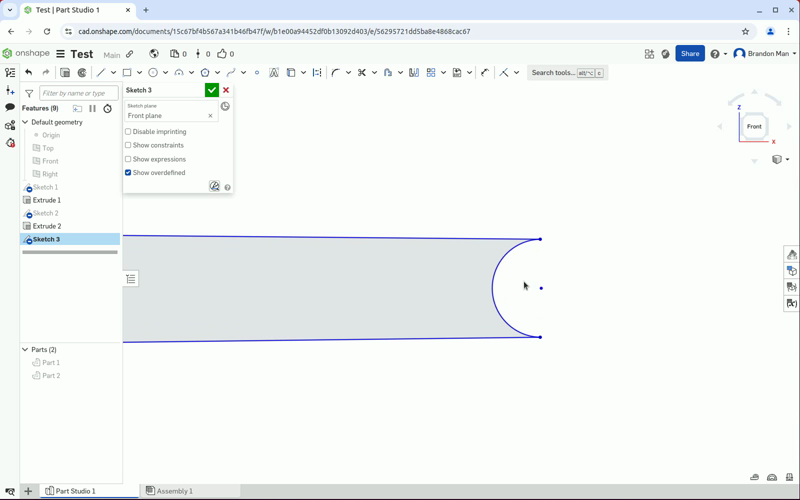
scroll(6)
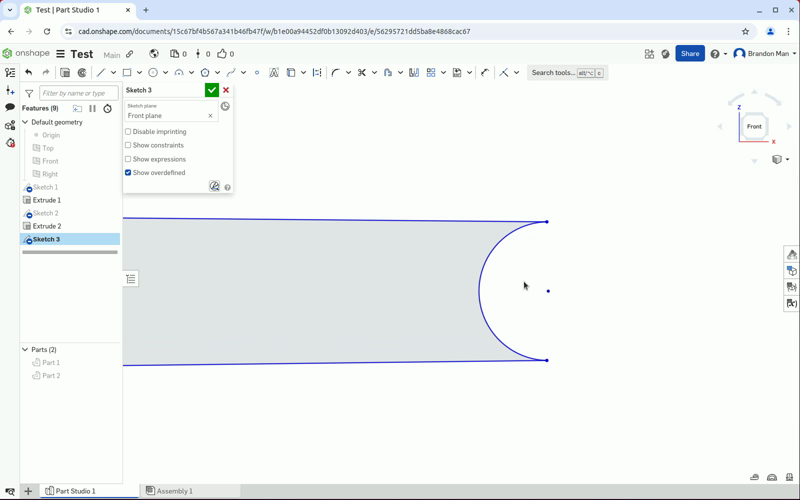
scroll(6)
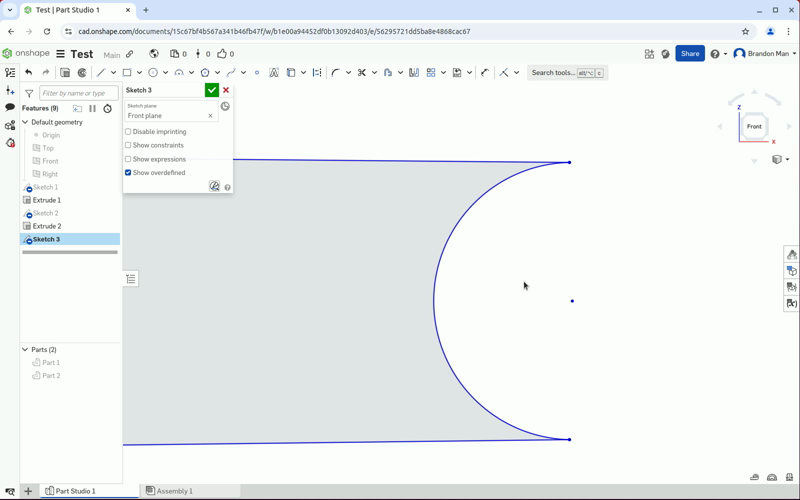
click(524, 281)
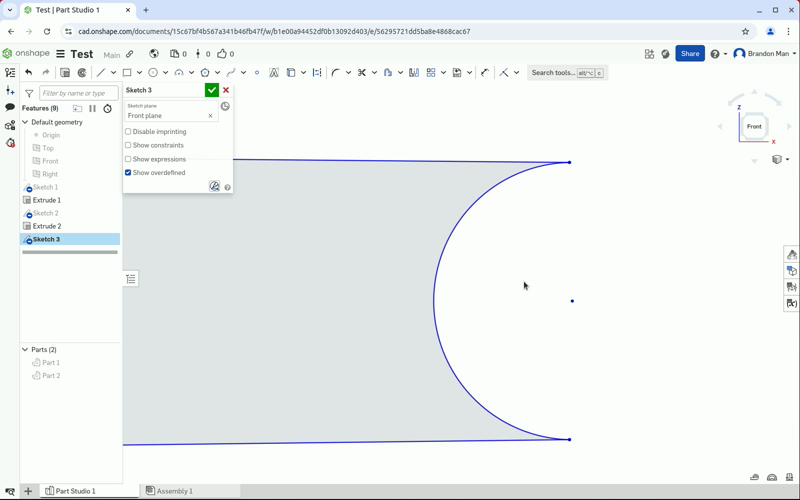
scroll(-6)
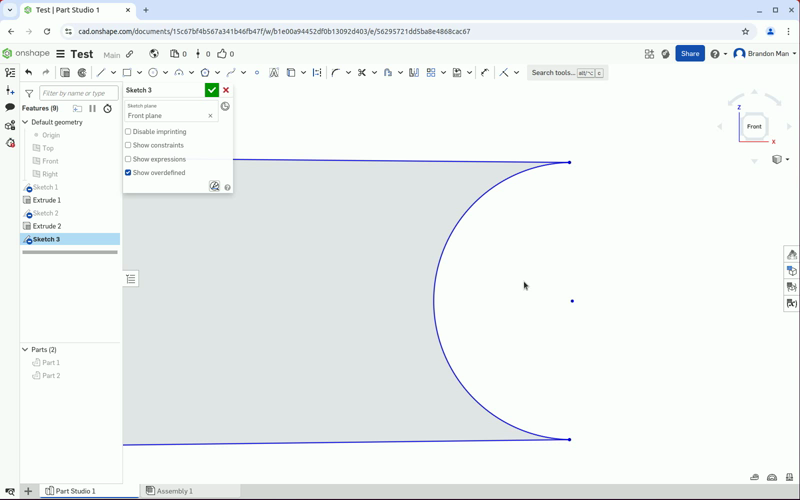
scroll(-6)
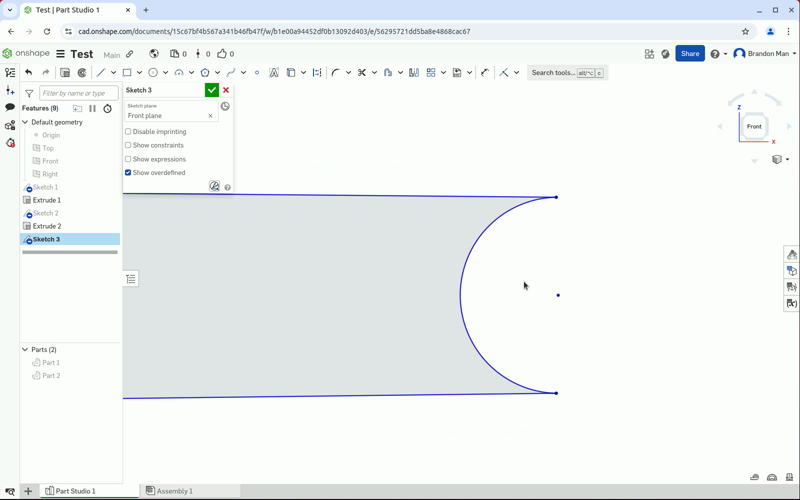
scroll(-6)
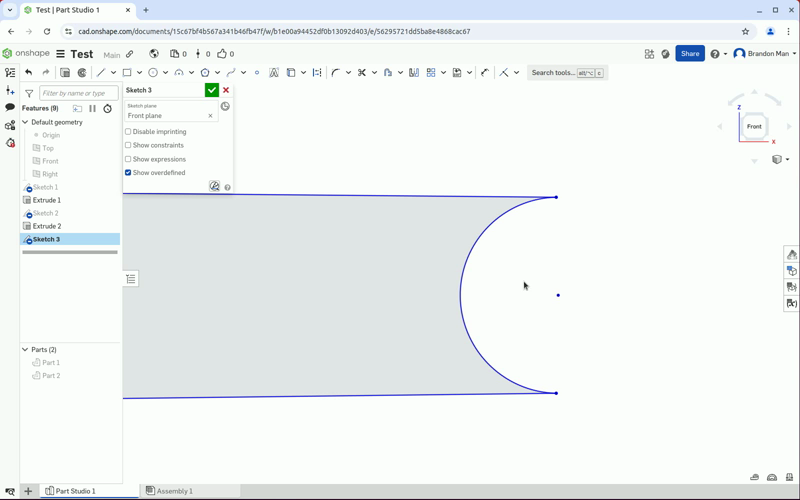
scroll(-6)
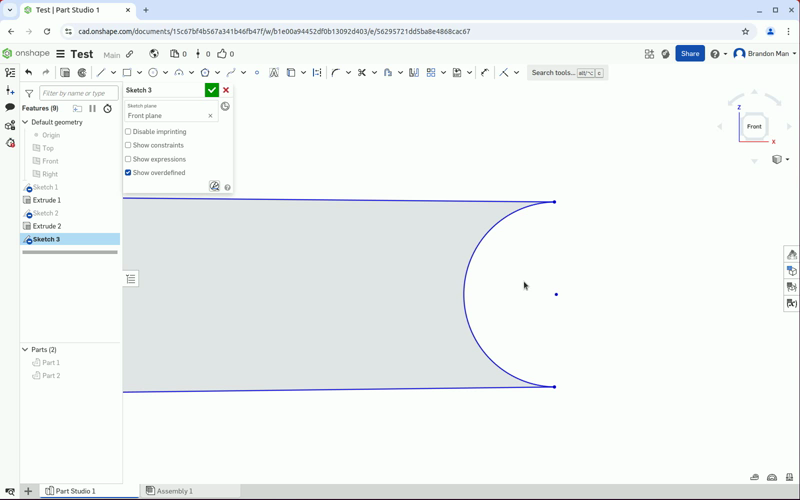
scroll(-6)
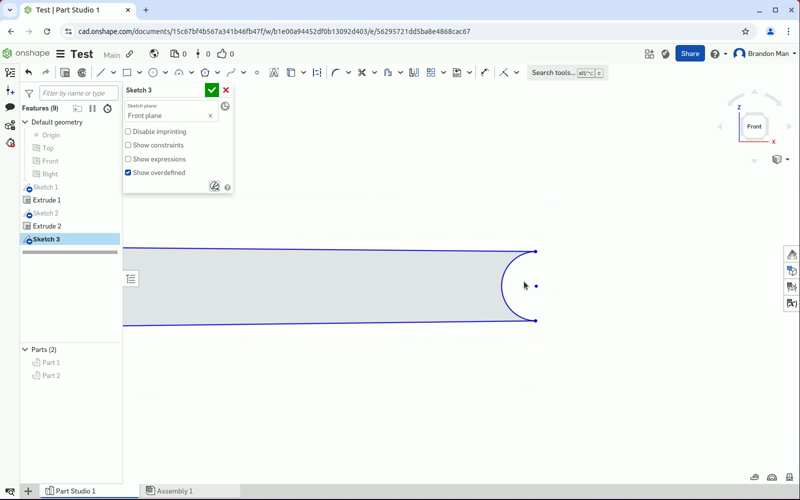
scroll(-6)
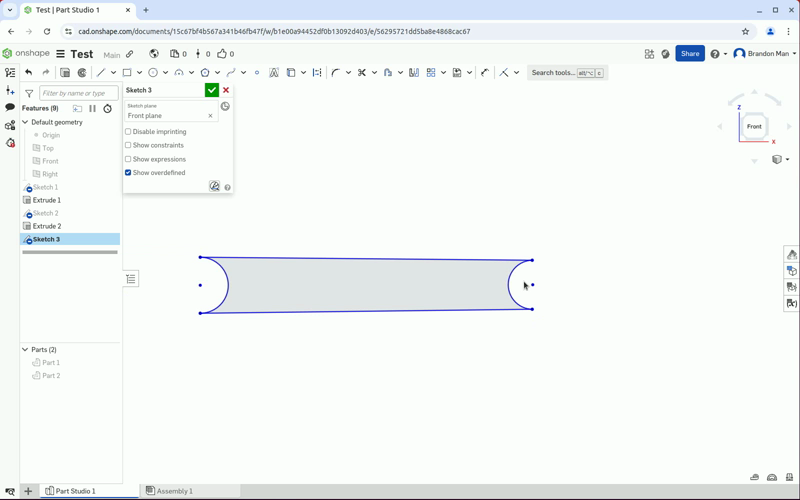
scroll(-6)
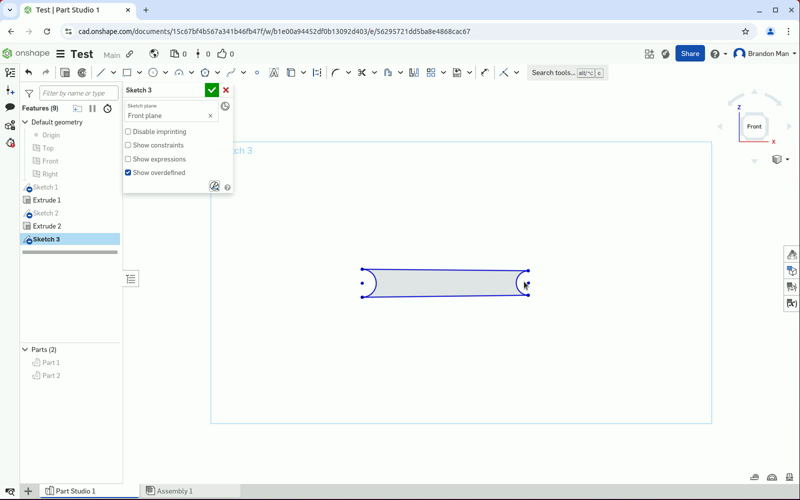
mouse_move(73, 352)
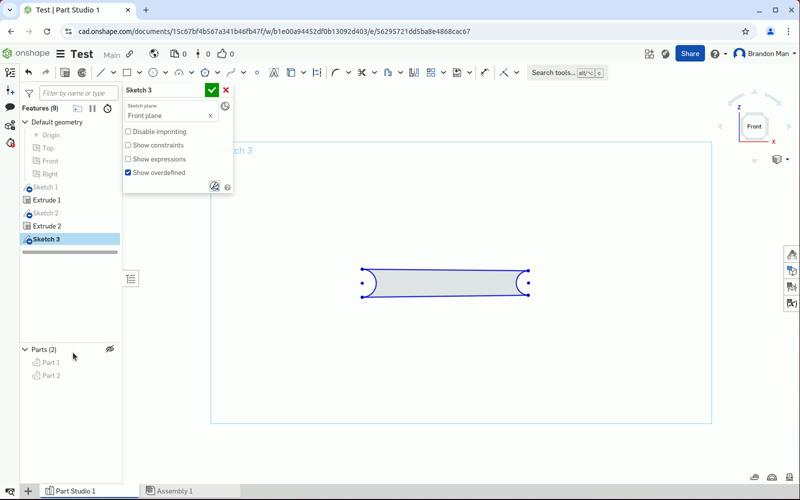
key(shift+y)
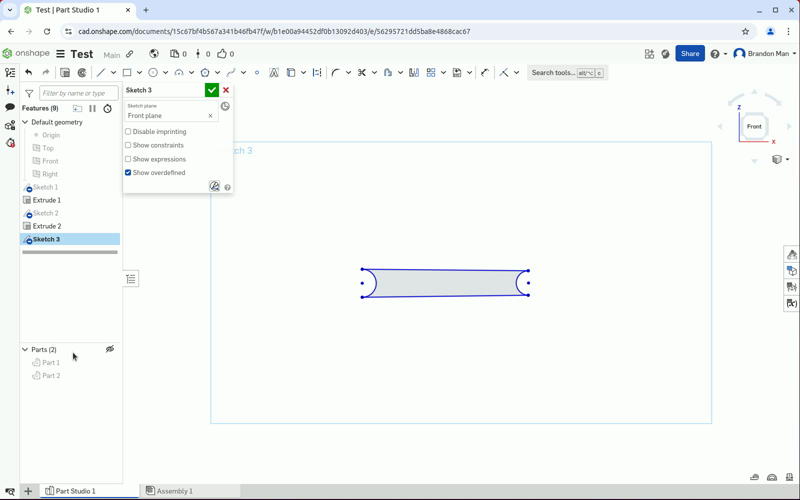
key(shift+e)
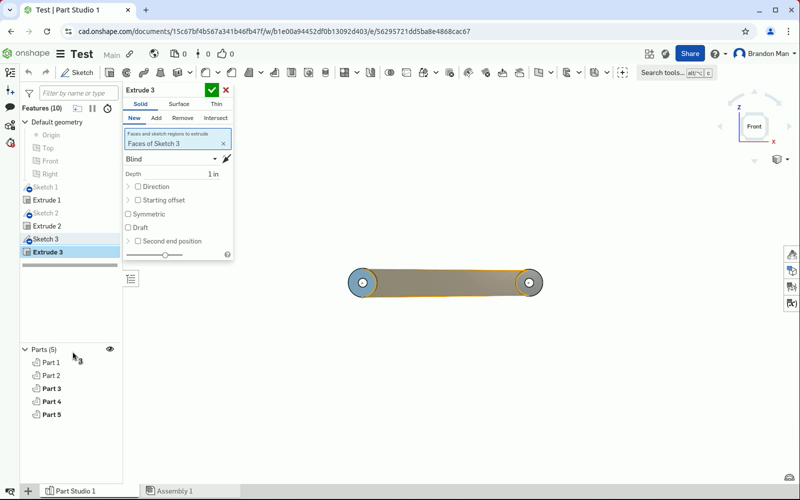
mouse_move(143, 106)
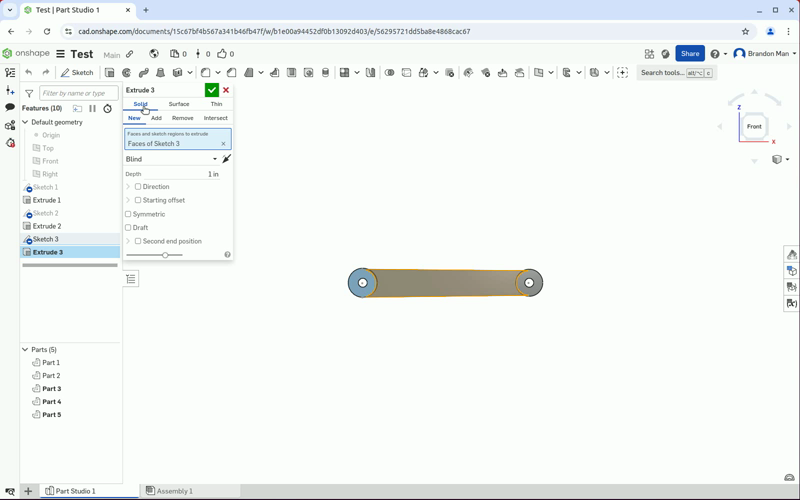
click(143, 106)
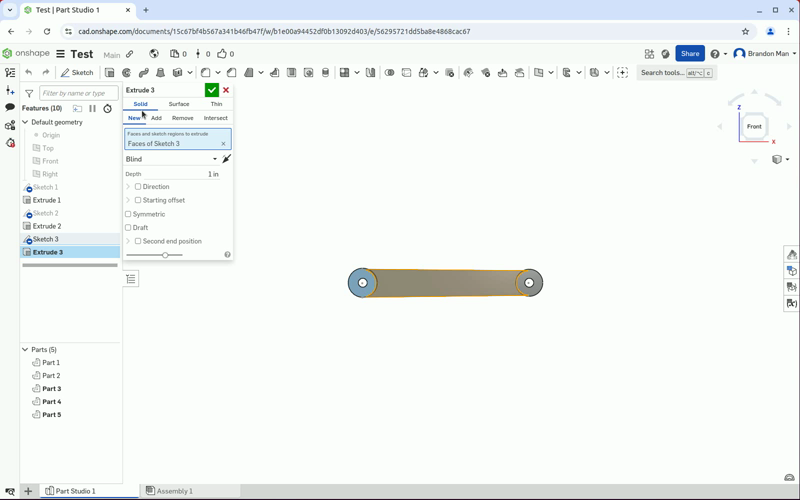
mouse_move(137, 120)
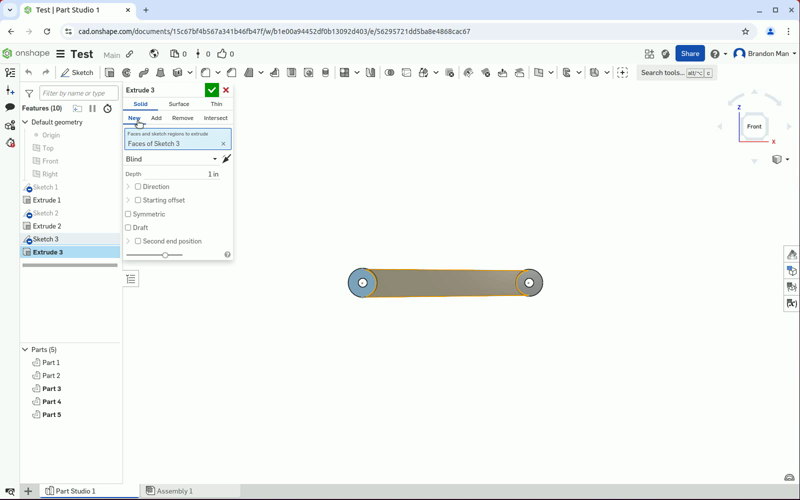
click(137, 120)
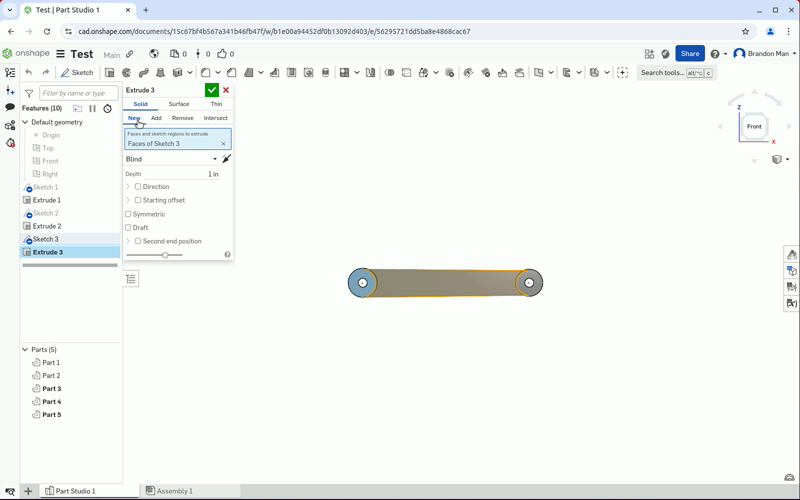
key(tab, 4)
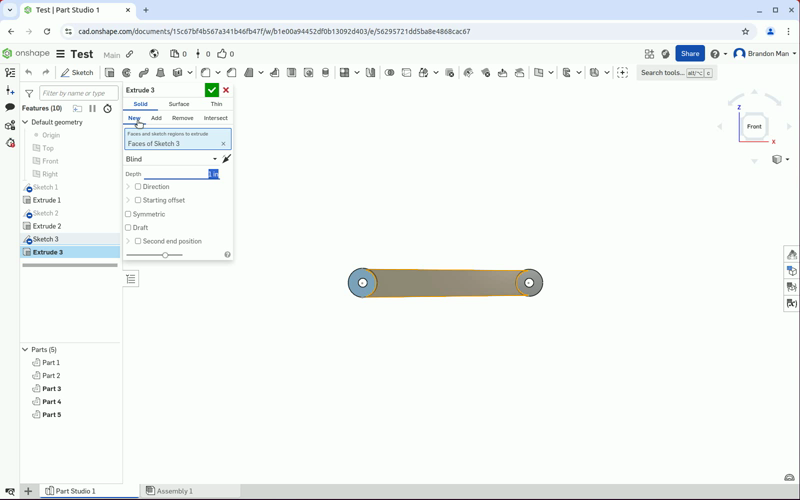
text(2.166)
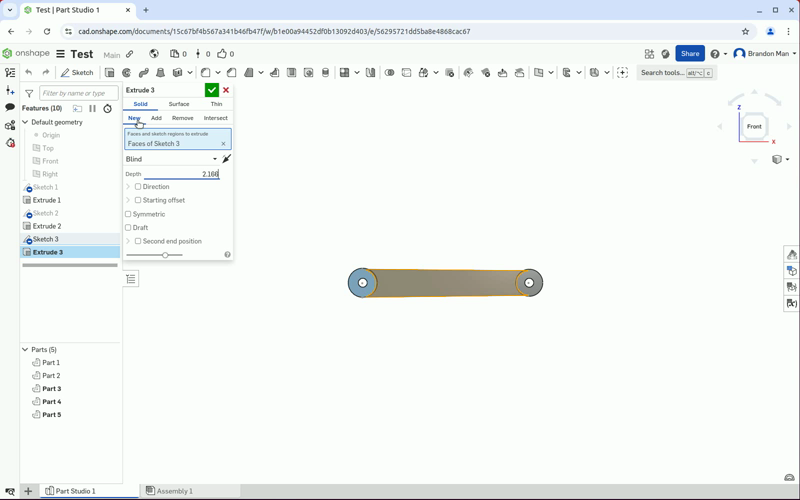
key(enter)
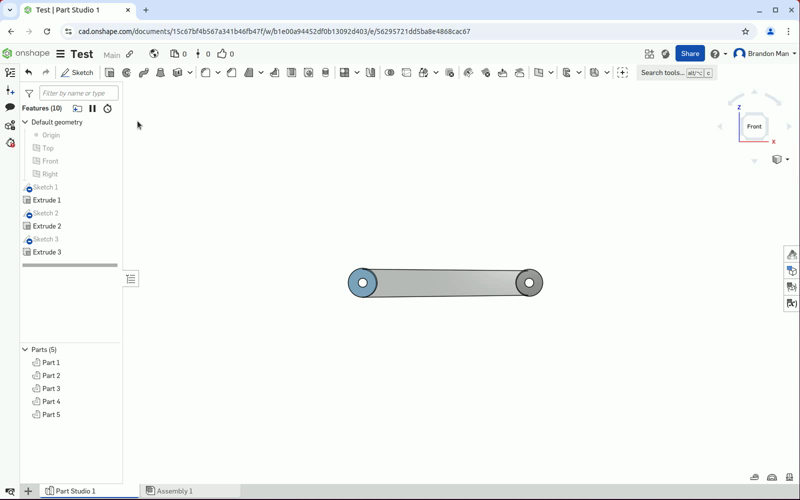
key(shift+h)
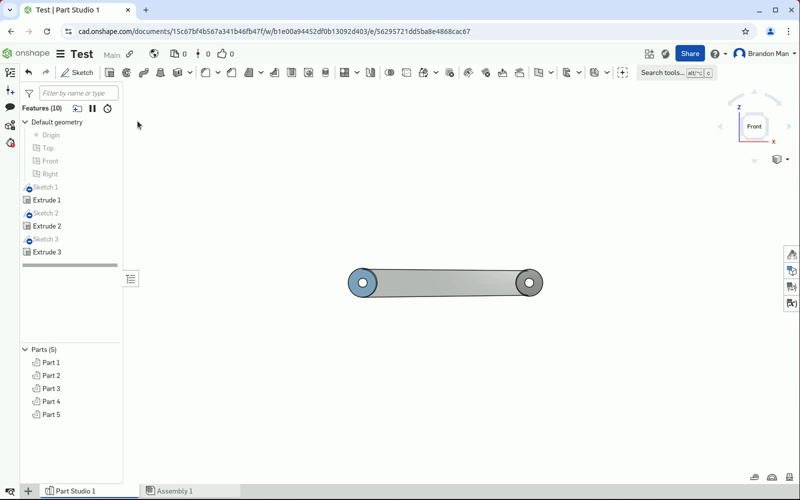
key(shift+h)
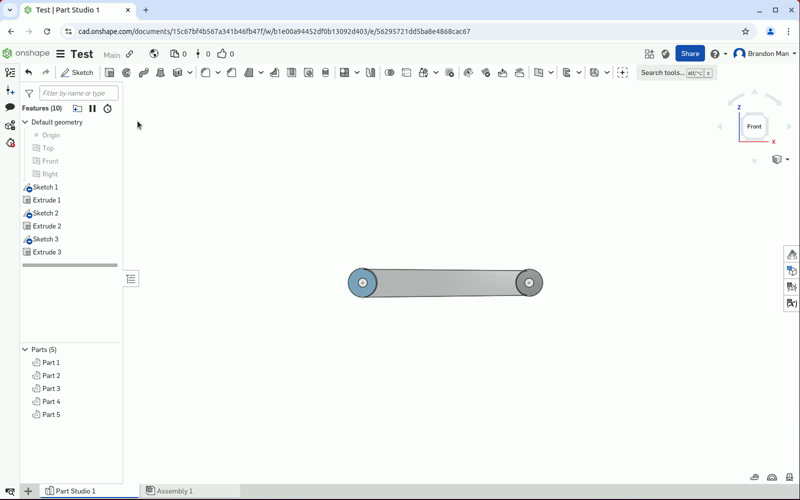
key(shift+7)
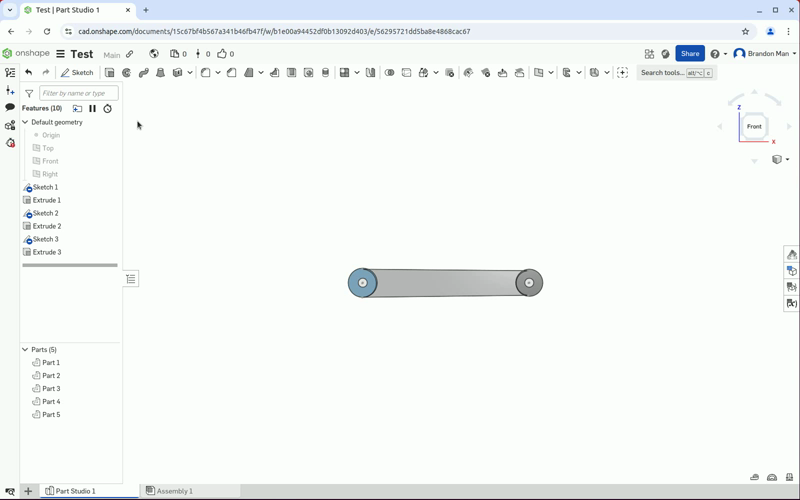
key(left, 2)
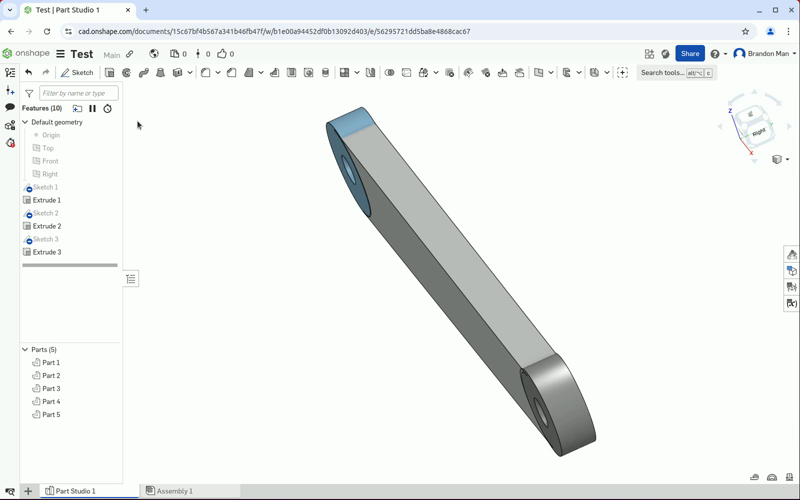
key(down, 2)
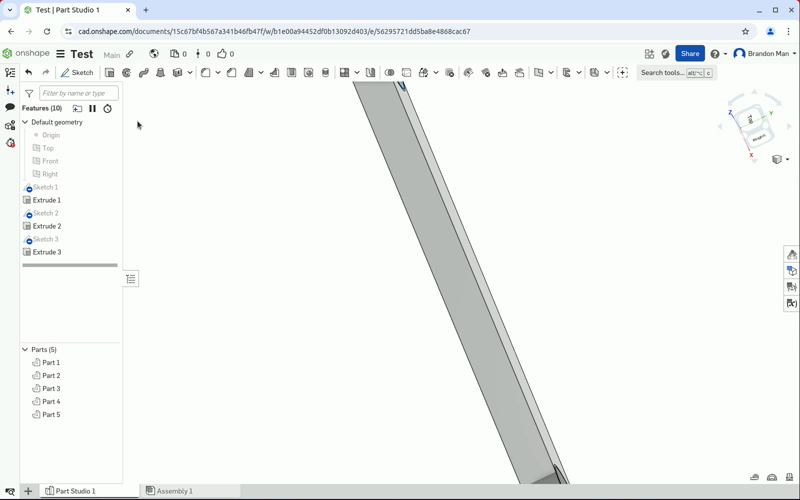
key(up, 2)
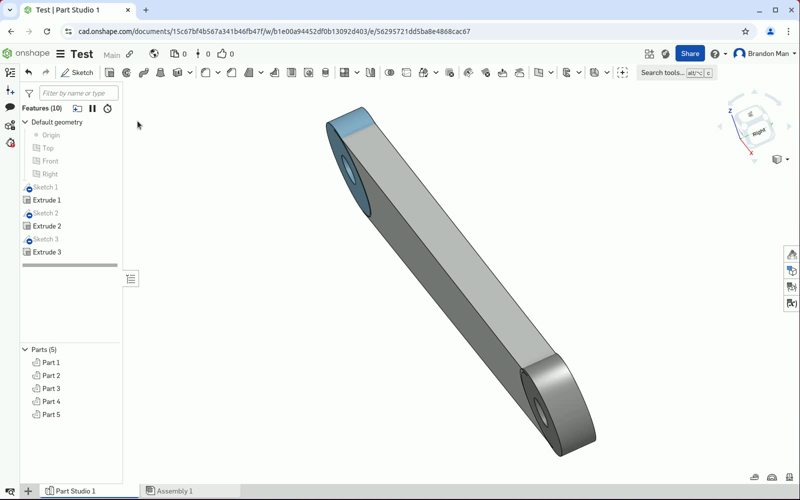
key(right, 2)
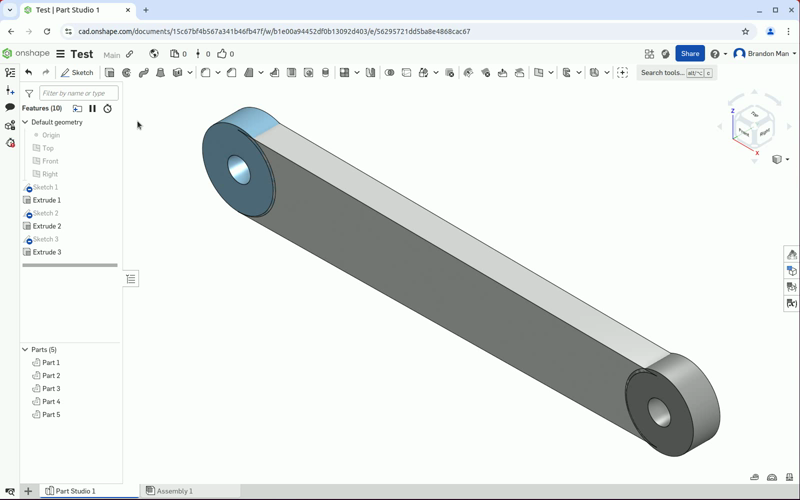
mouse_move(73, 189)
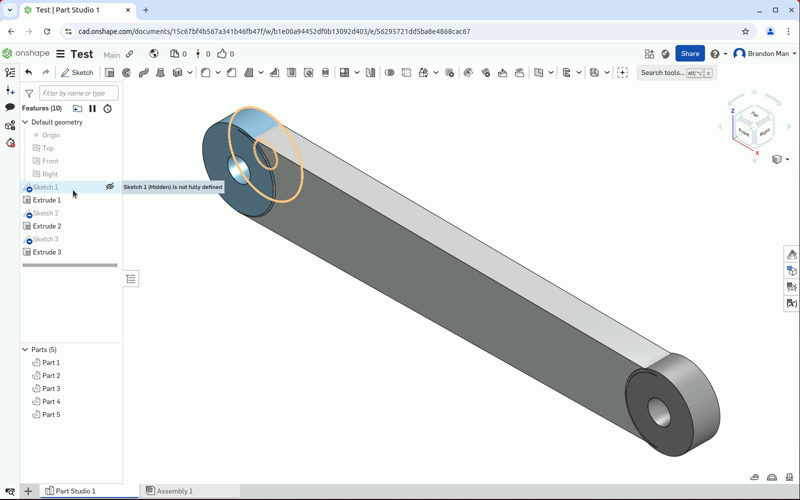
click(73, 189)